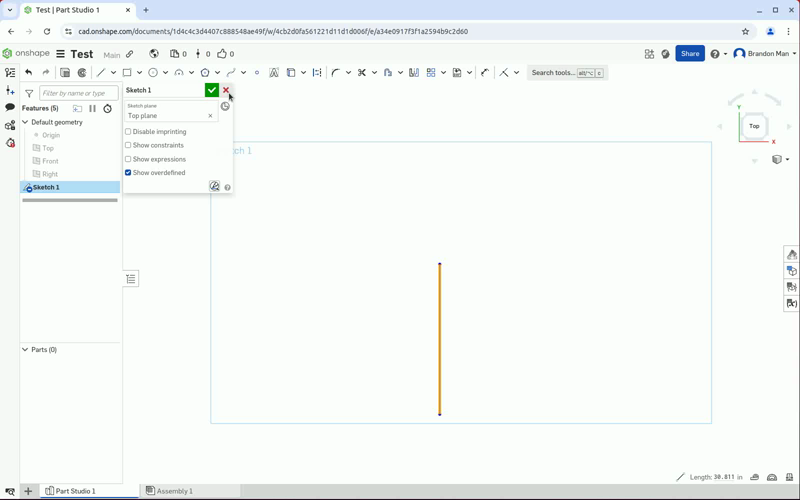
key(shift+h)
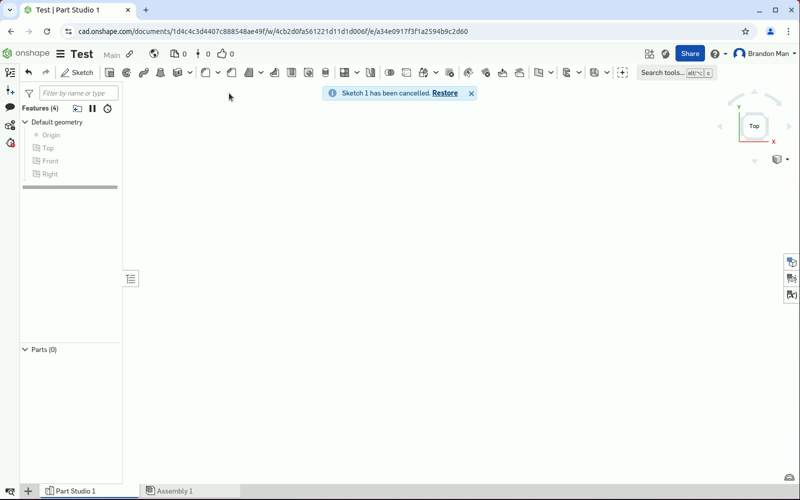
mouse_move(73, 352)
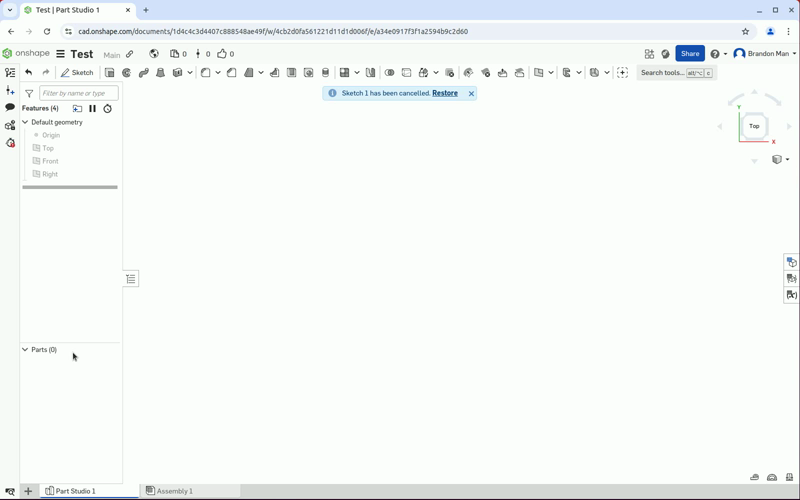
key(y)
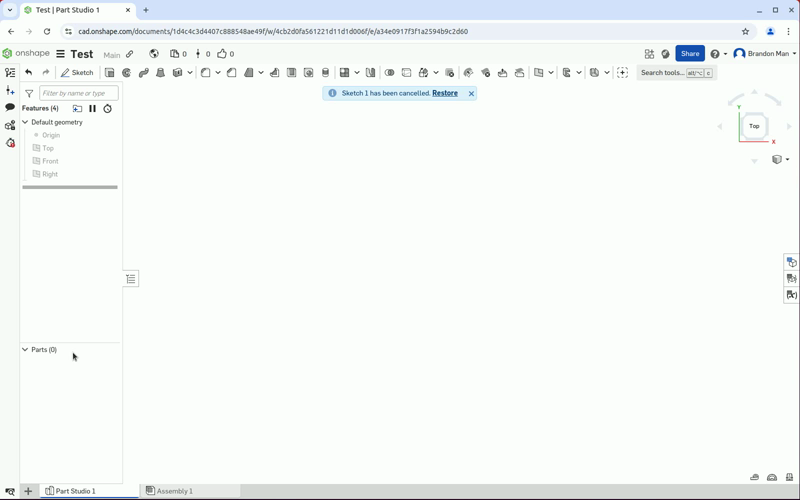
key(shift+p)
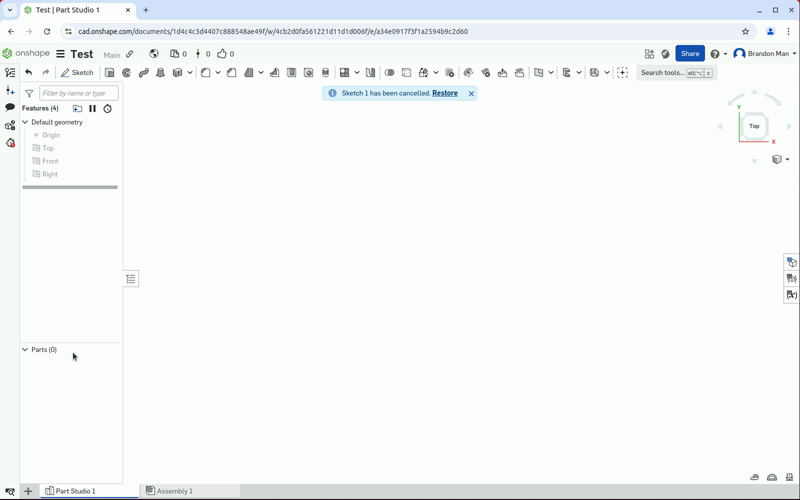
key(space)
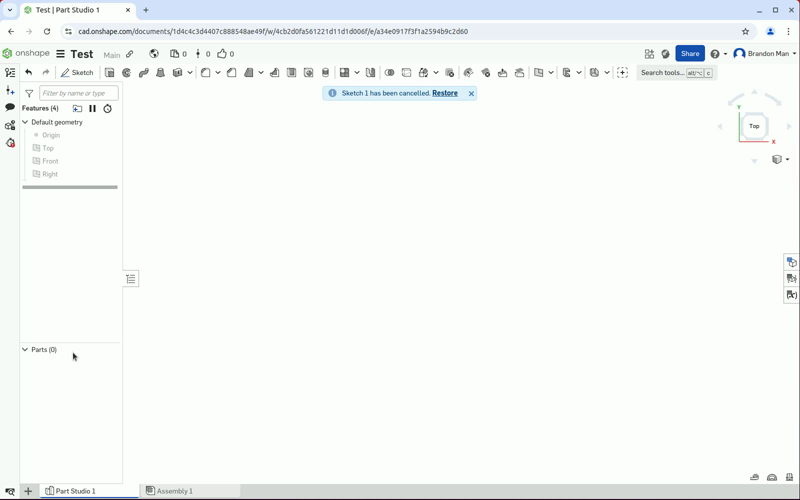
key_down(shift)
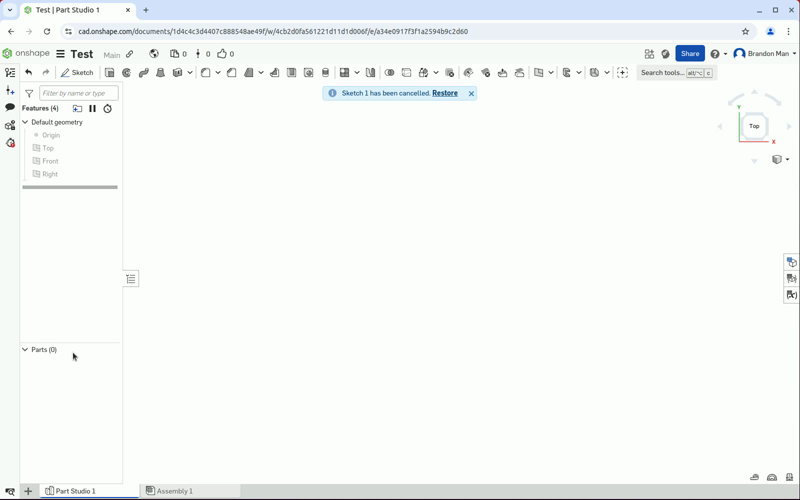
key(up)
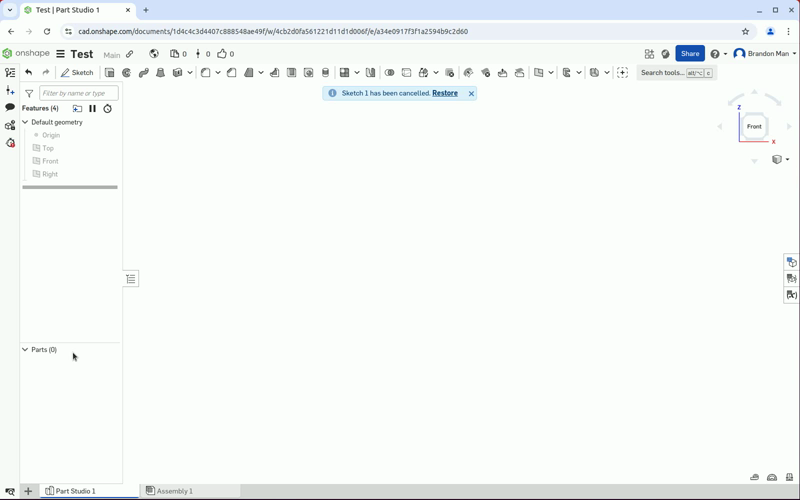
key_up(shift)
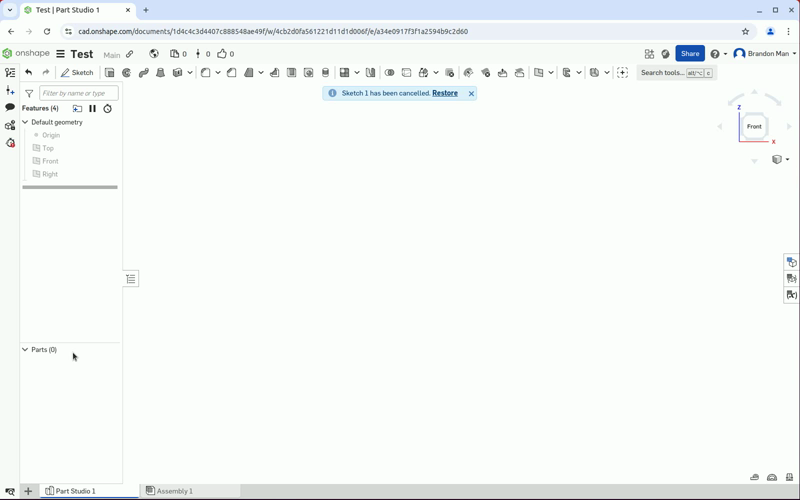
mouse_move(73, 352)
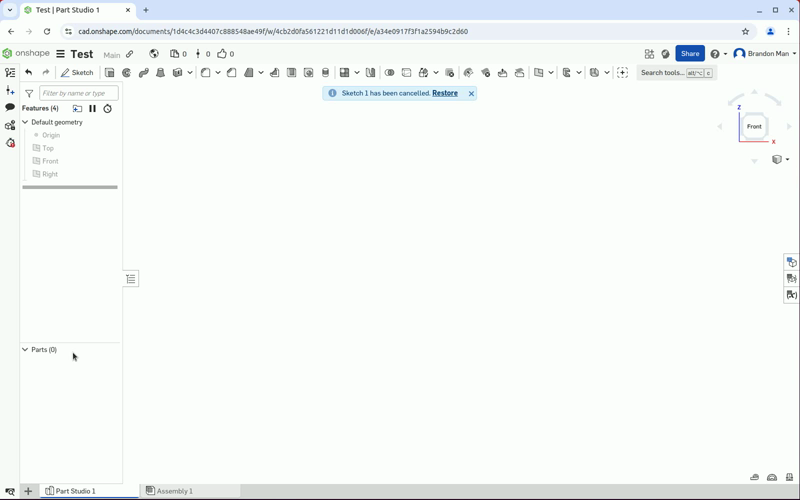
key(shift+y)
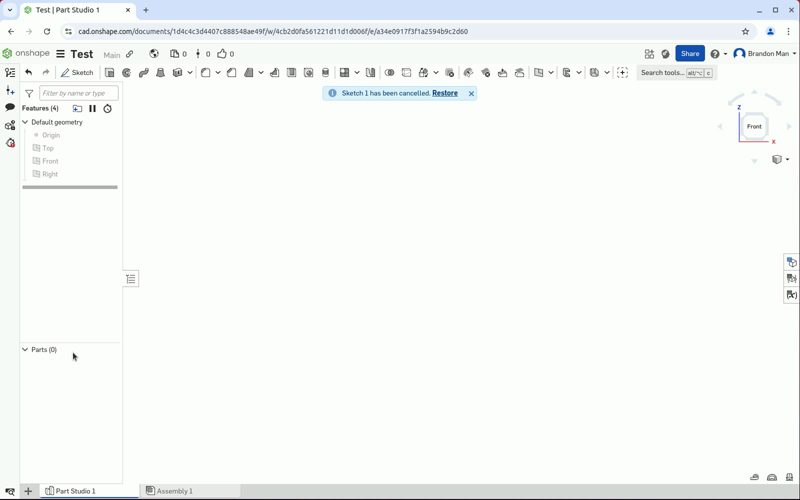
key(shift+s)
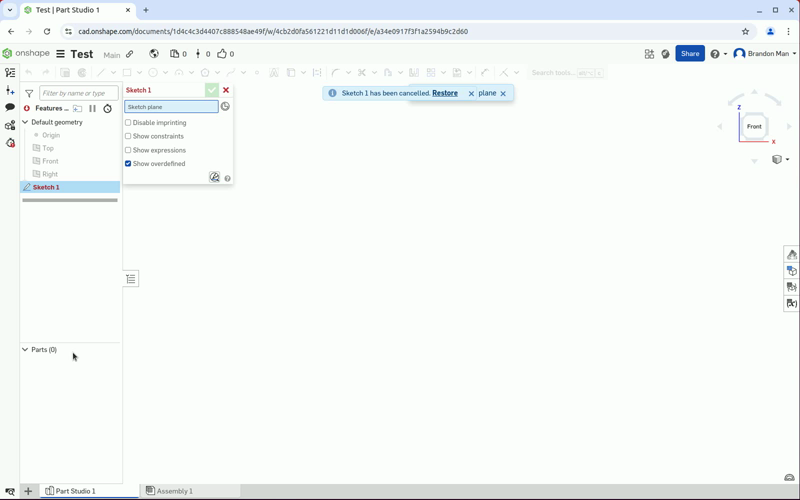
mouse_move(73, 163)
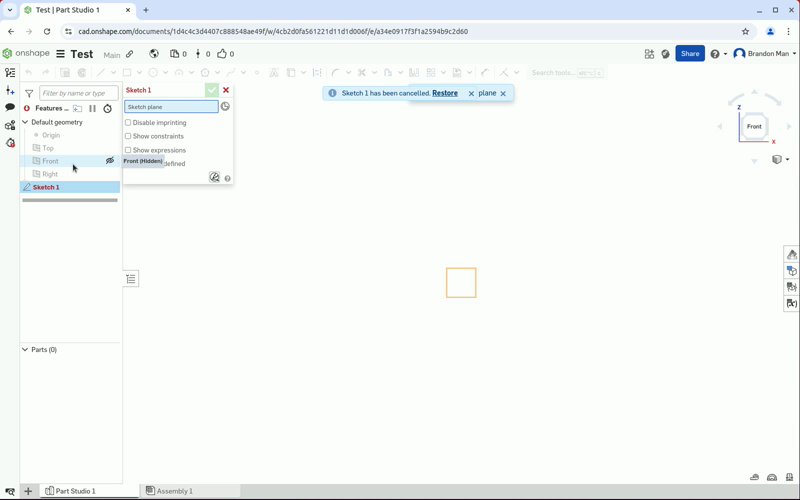
click(73, 163)
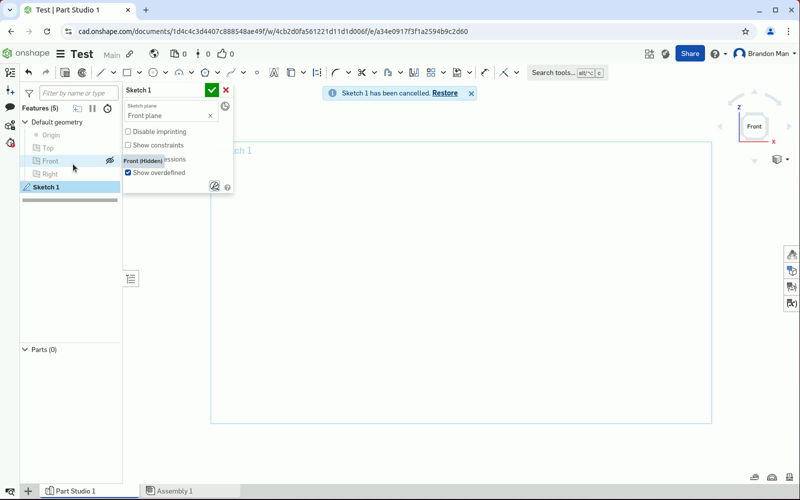
mouse_move(73, 352)
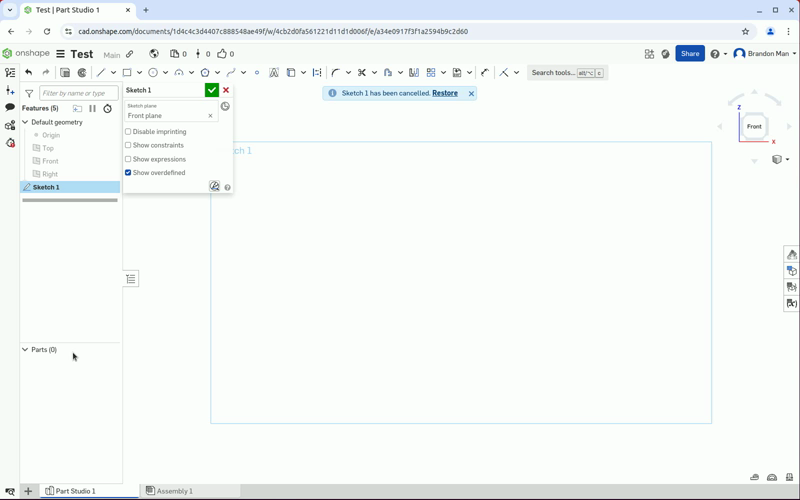
key(y)
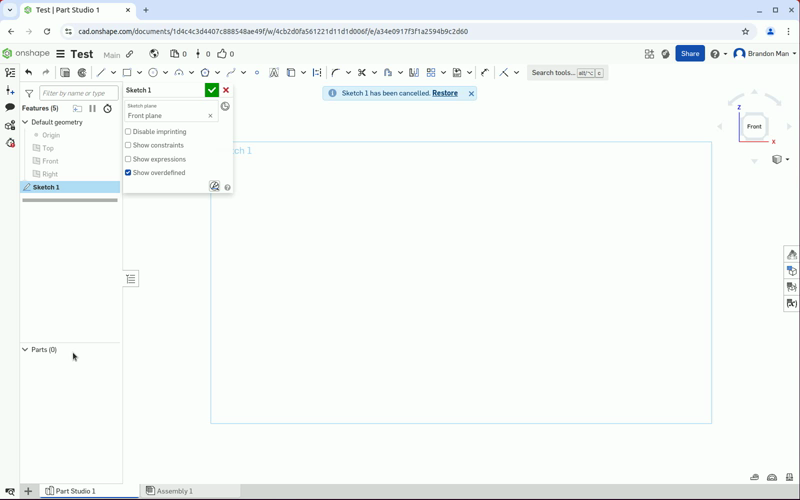
key(c)
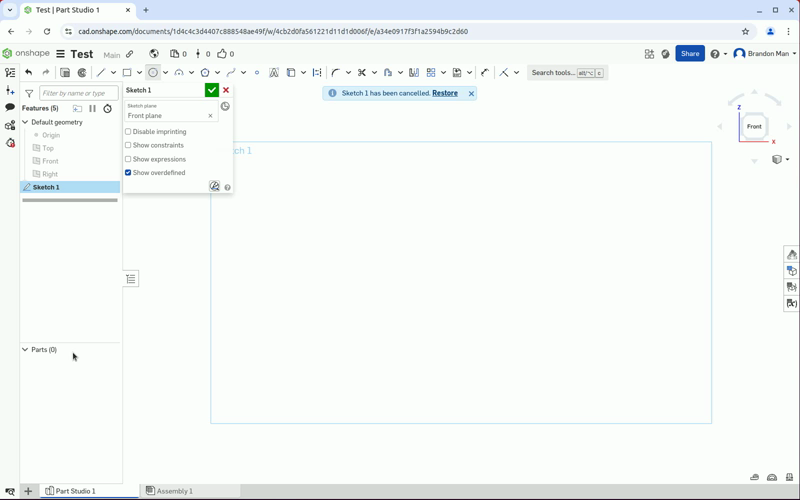
key_down(shift)
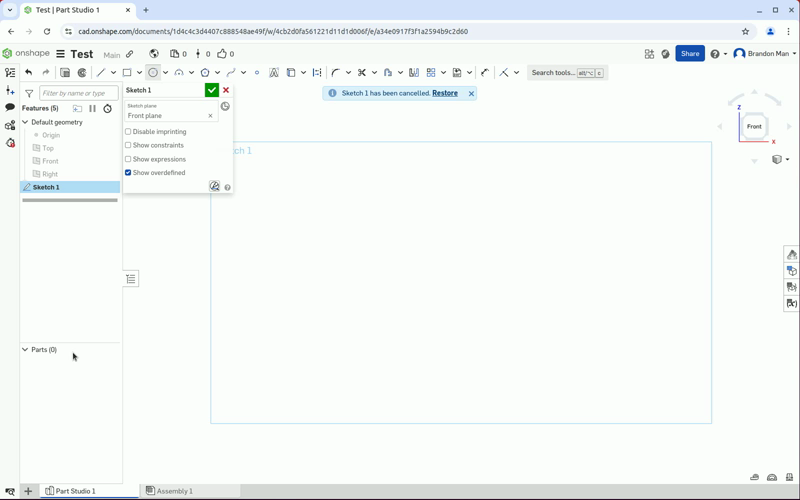
mouse_move(415, 282)
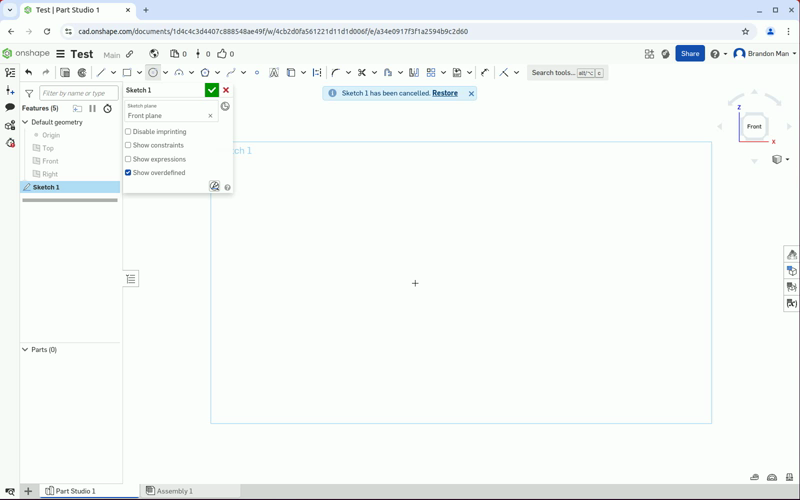
click(415, 282)
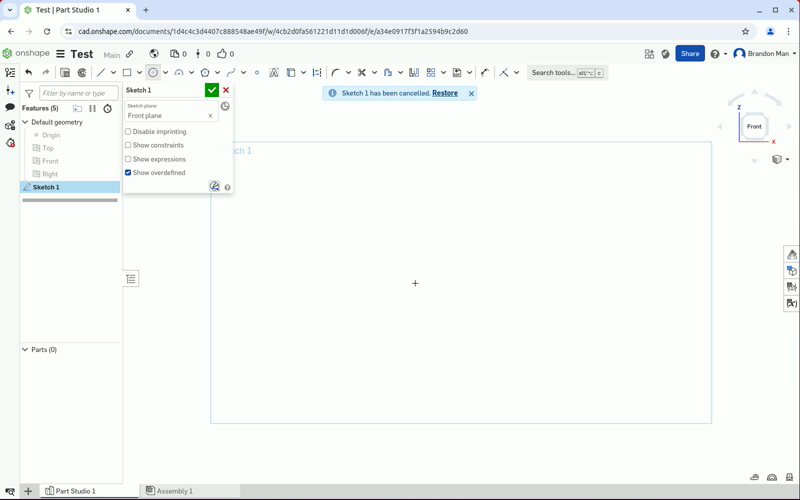
key_up(shift)
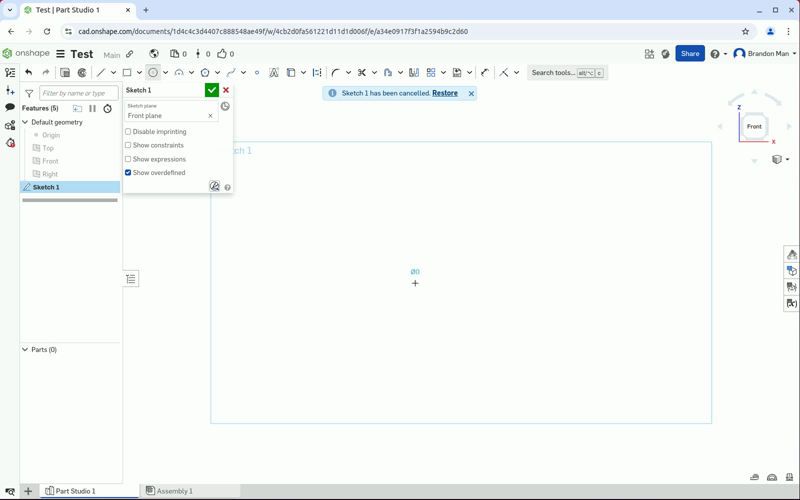
mouse_move(448, 282)
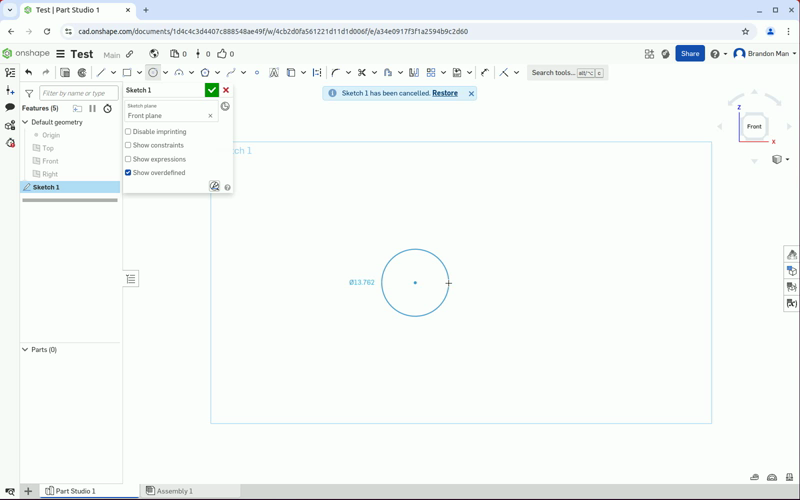
click(448, 282)
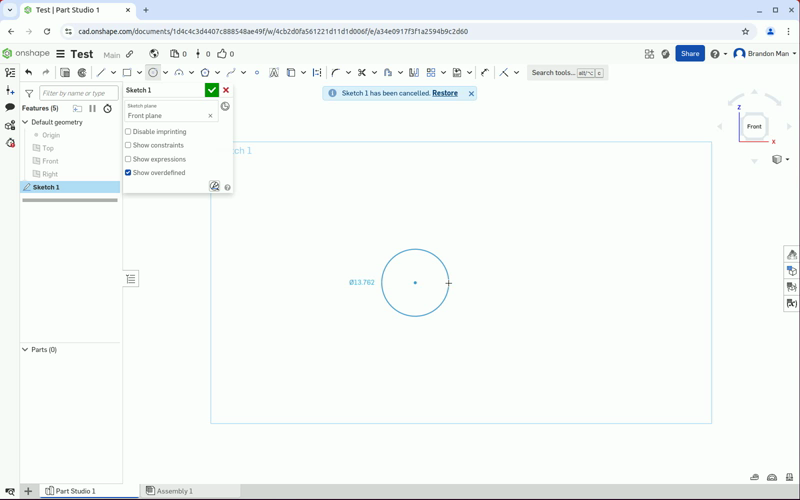
key(esc)
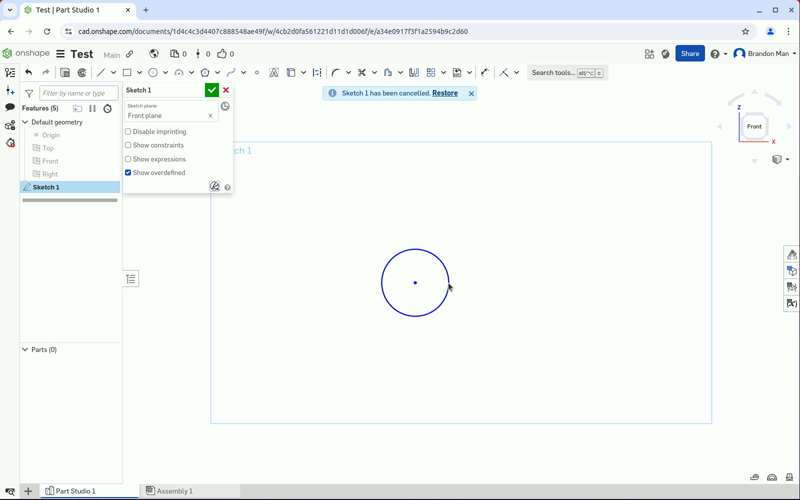
key(l)
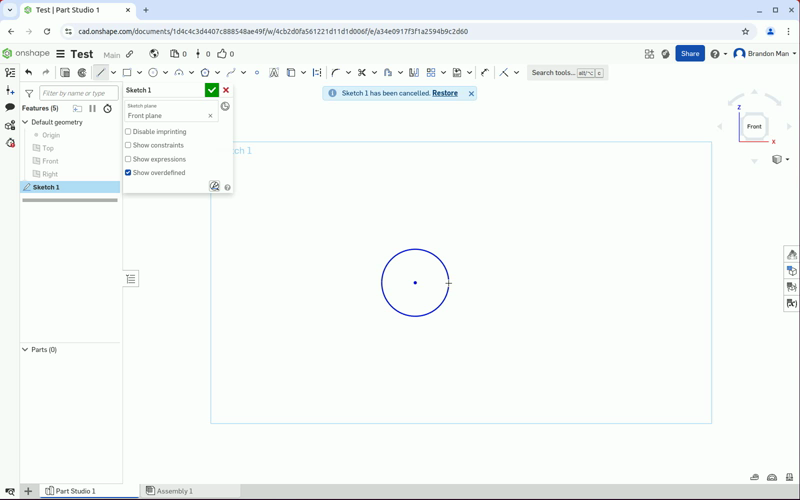
key_down(shift)
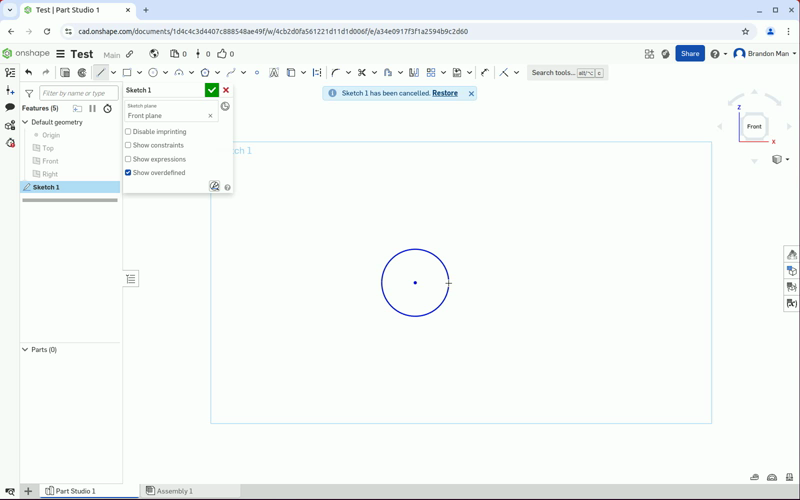
mouse_move(388, 282)
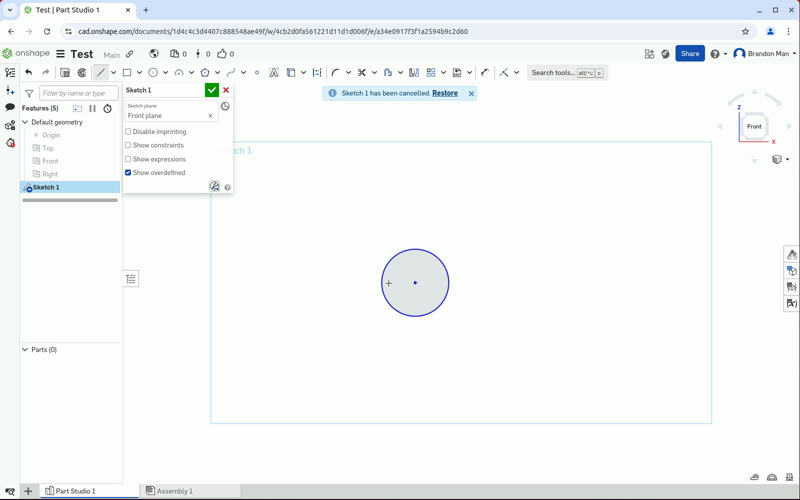
click(388, 282)
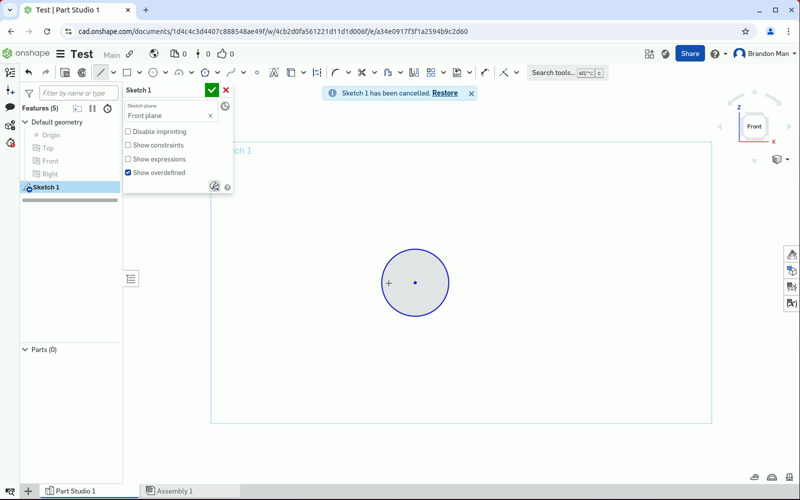
key_up(shift)
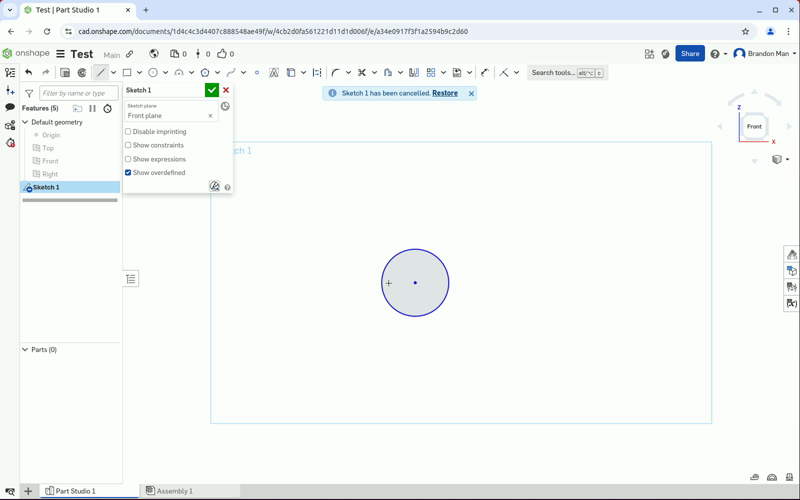
key_down(shift)
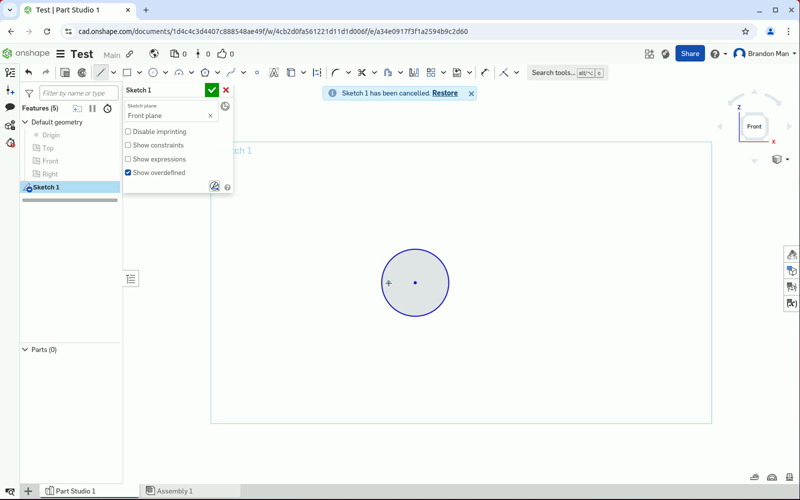
mouse_move(418, 282)
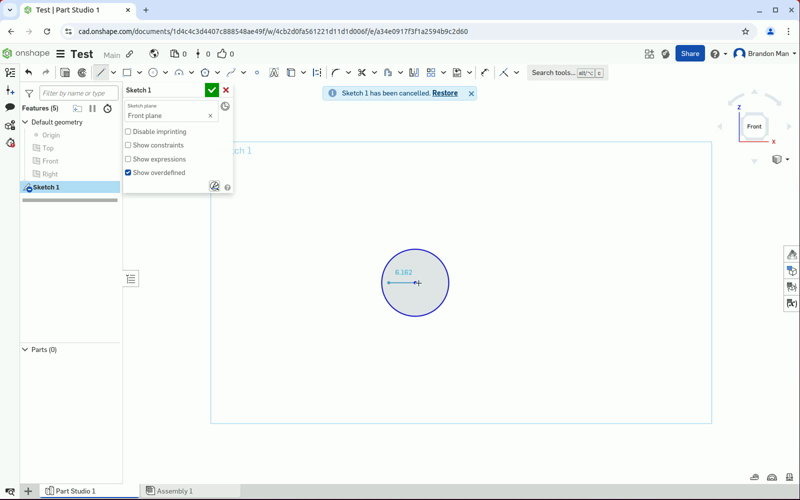
mouse_move(401, 305)
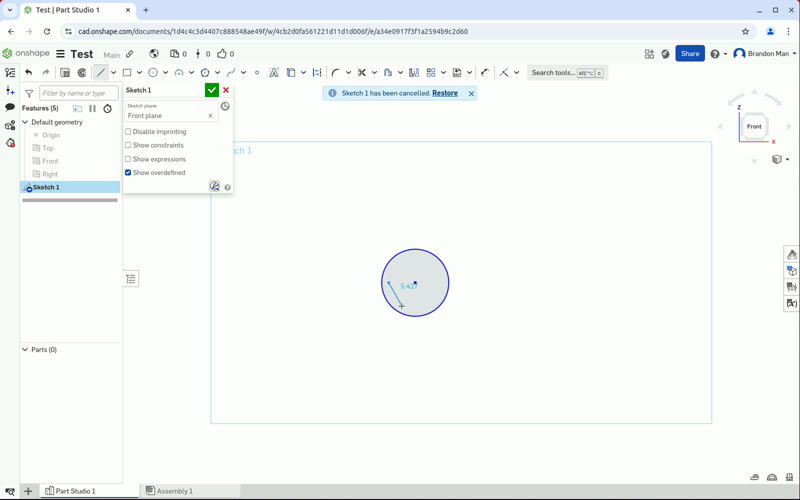
click(401, 305)
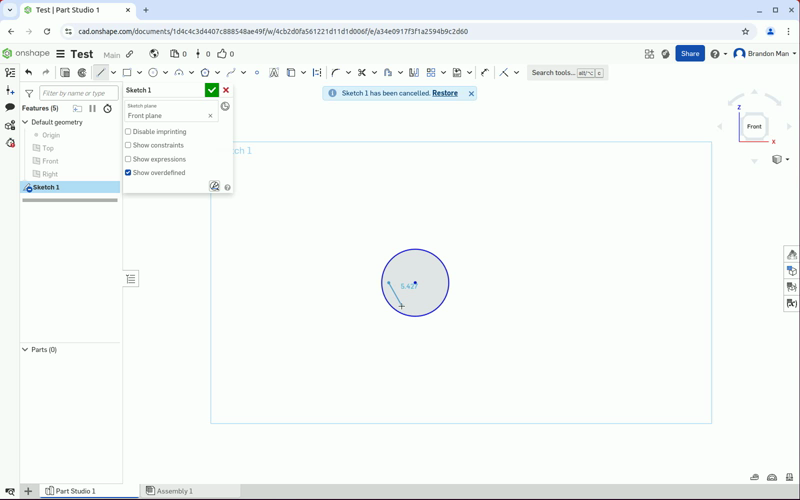
key_up(shift)
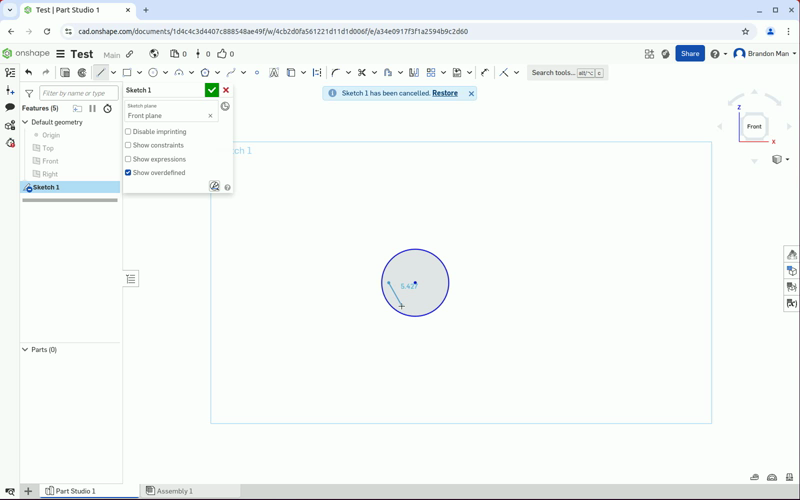
key_down(shift)
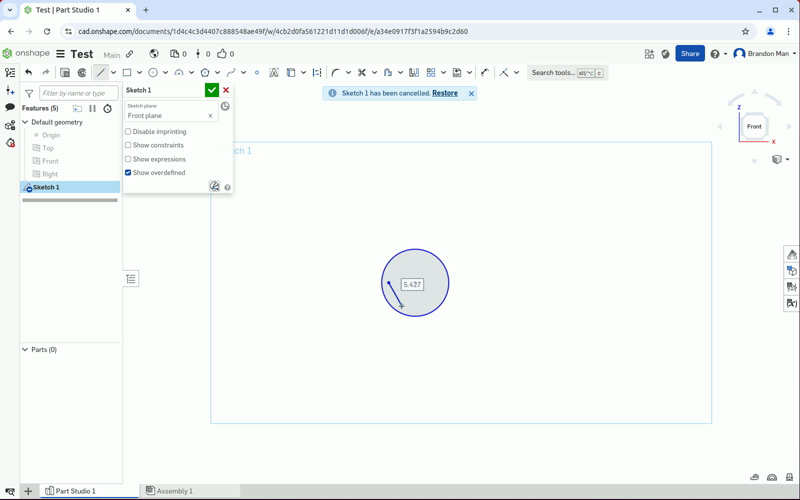
mouse_move(431, 305)
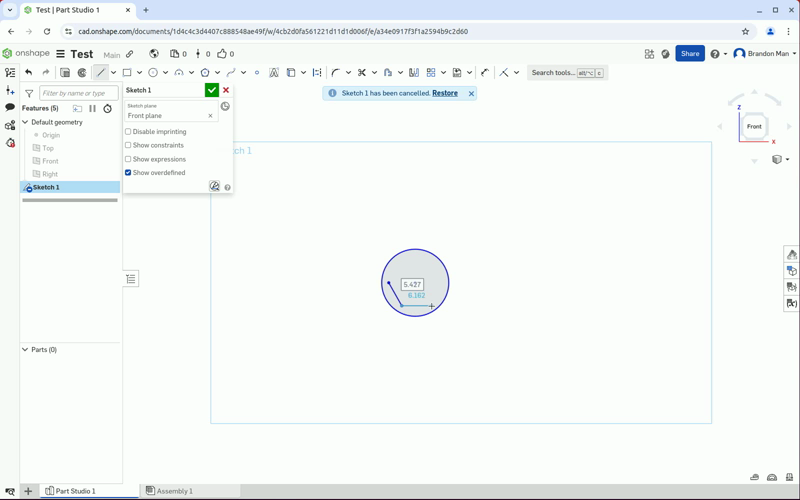
mouse_move(427, 305)
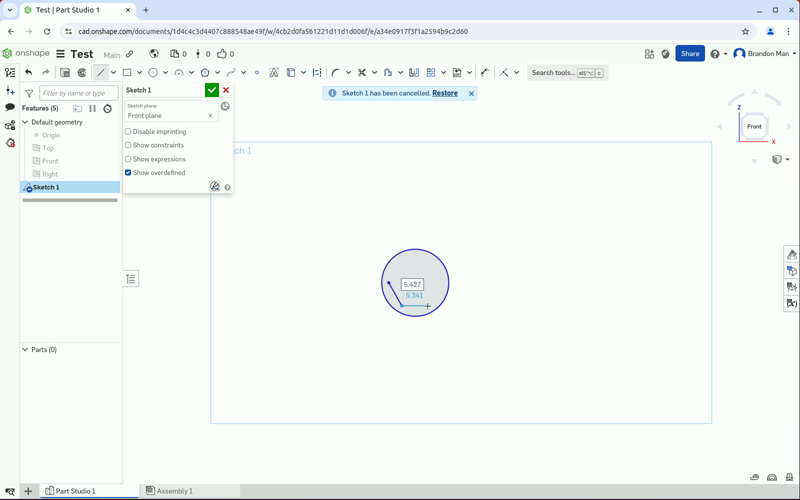
click(427, 305)
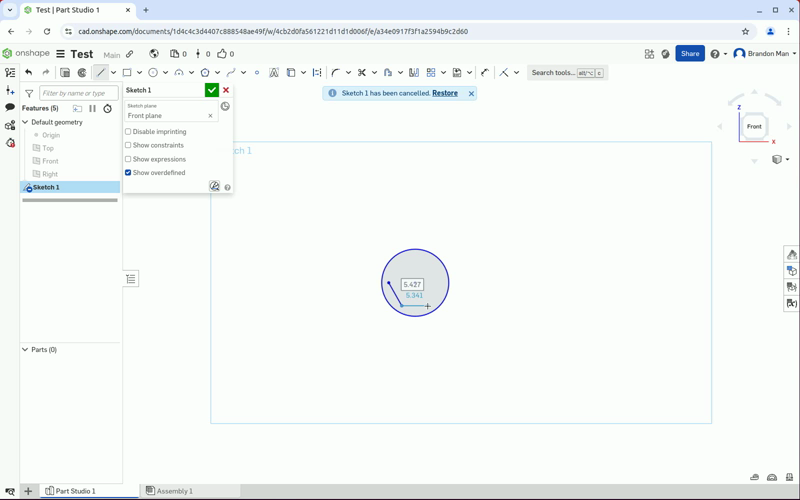
key_up(shift)
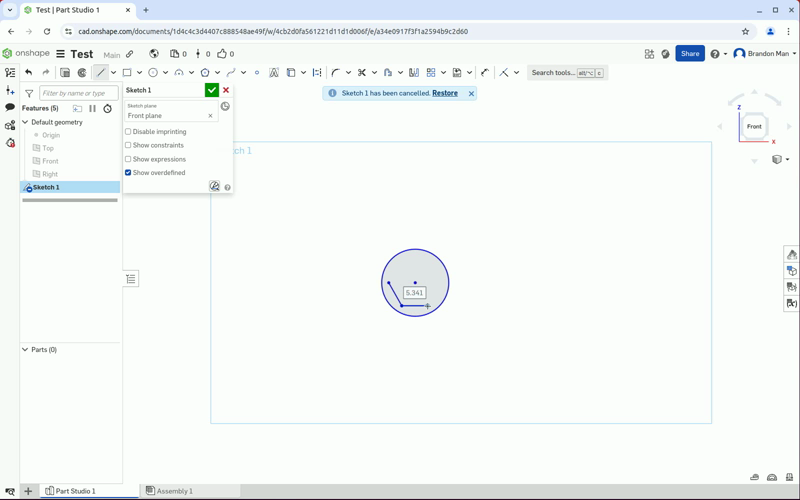
key_down(shift)
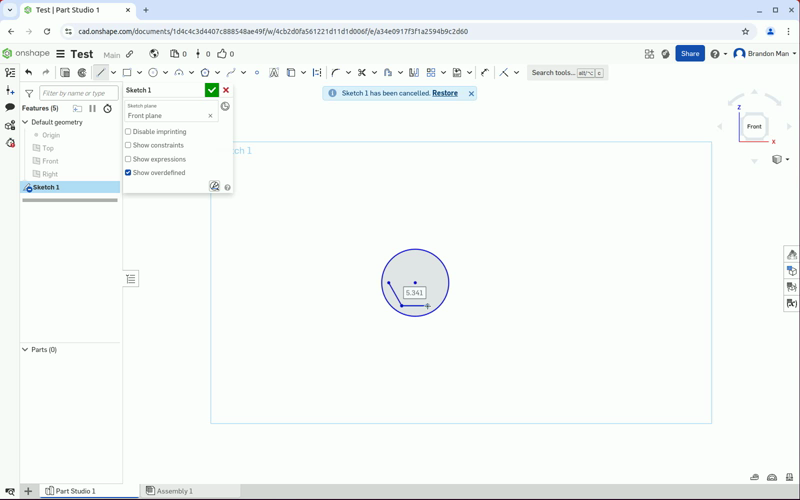
mouse_move(457, 305)
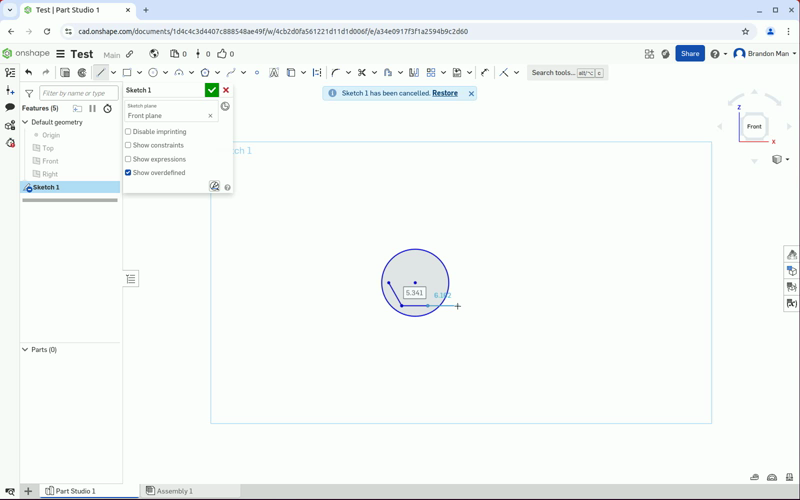
mouse_move(440, 282)
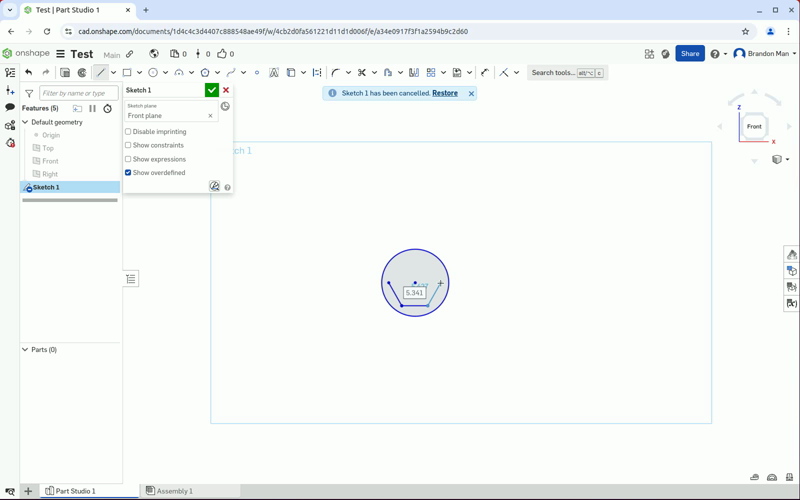
click(440, 282)
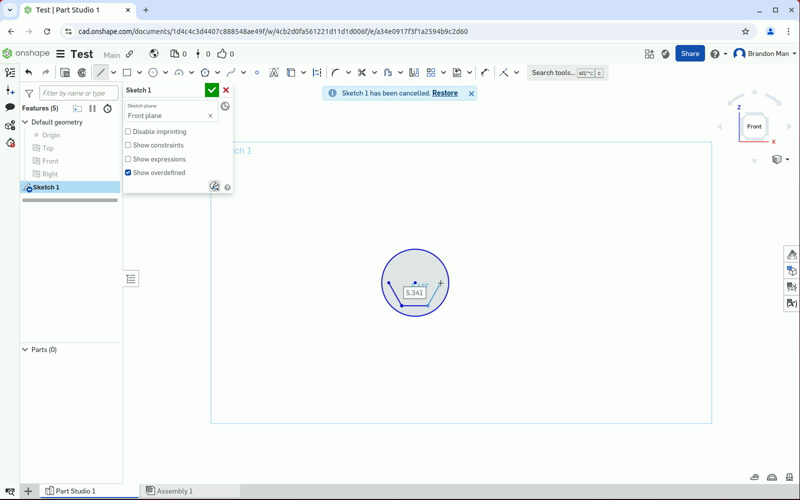
key_up(shift)
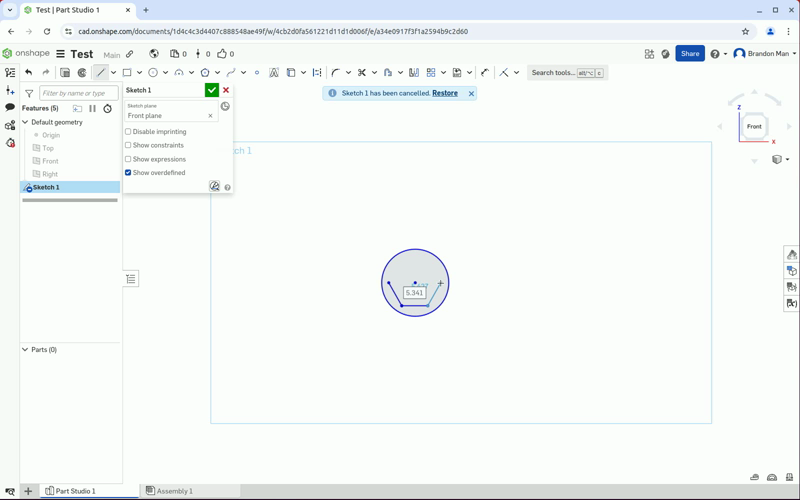
key_down(shift)
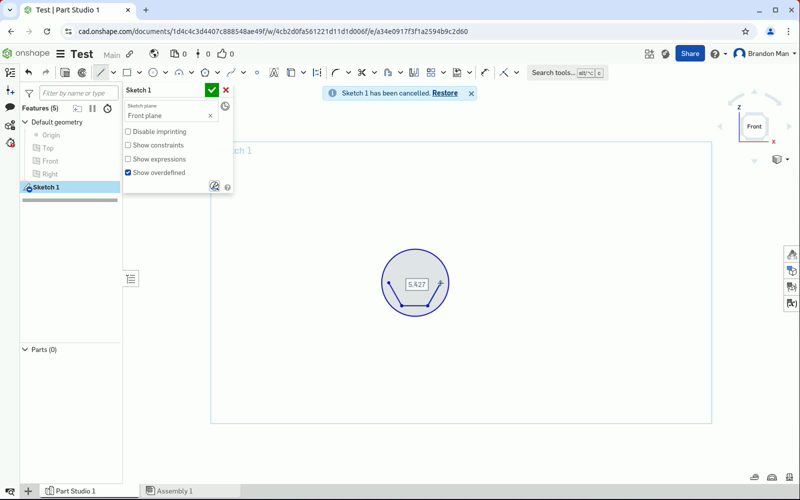
mouse_move(470, 282)
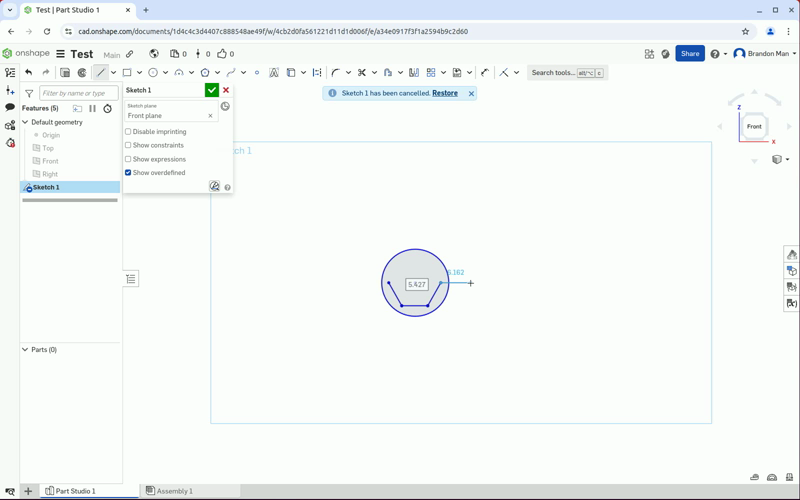
mouse_move(427, 260)
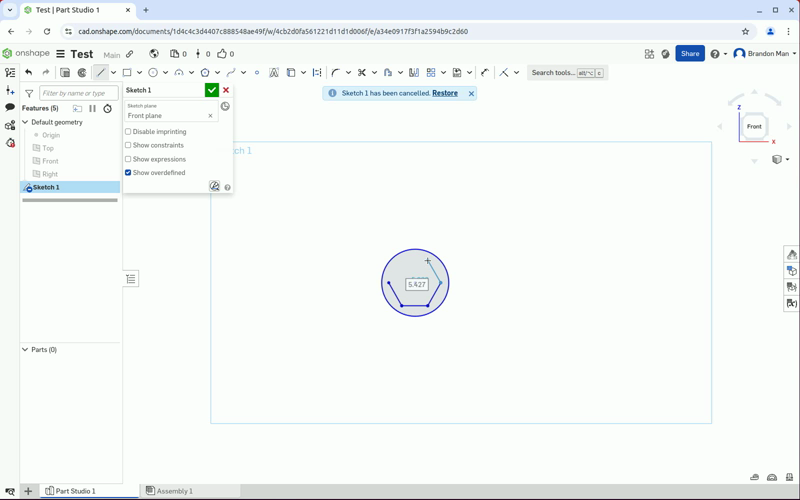
click(427, 260)
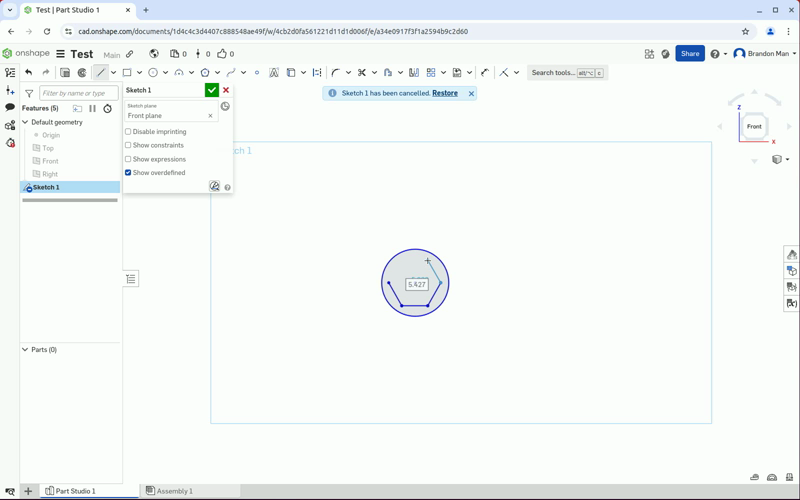
key_up(shift)
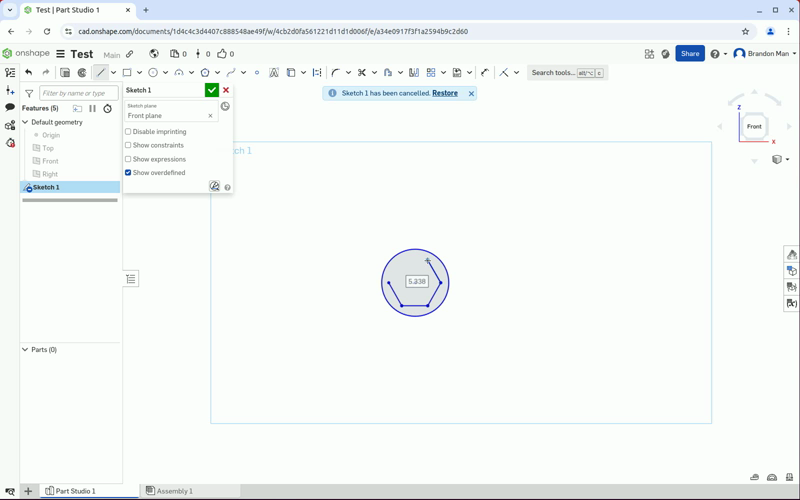
key_down(shift)
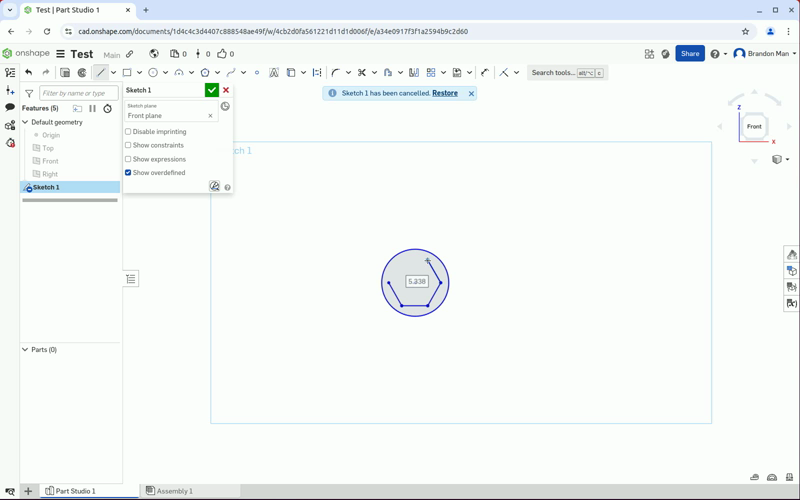
mouse_move(457, 260)
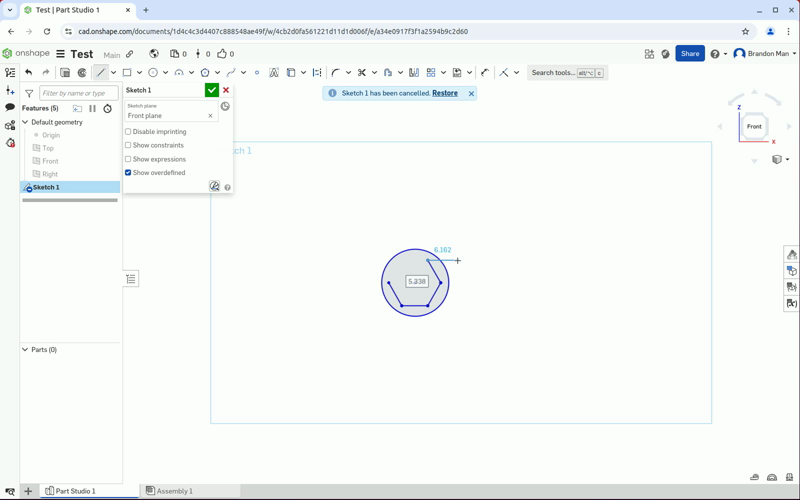
mouse_move(401, 260)
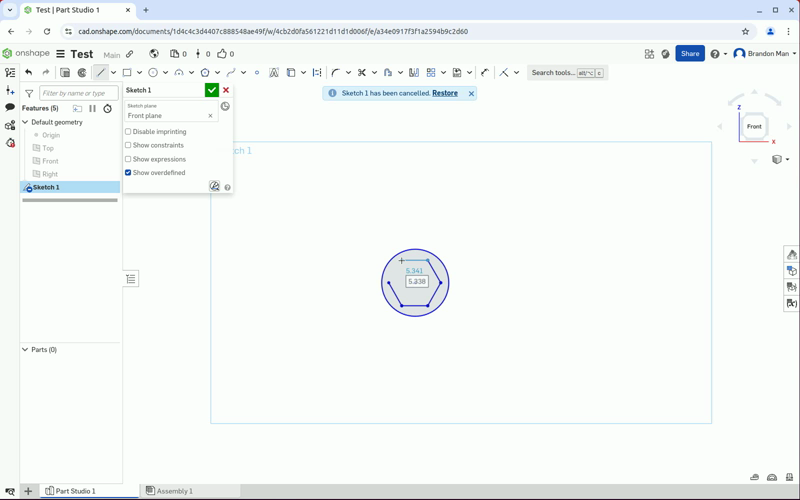
click(401, 260)
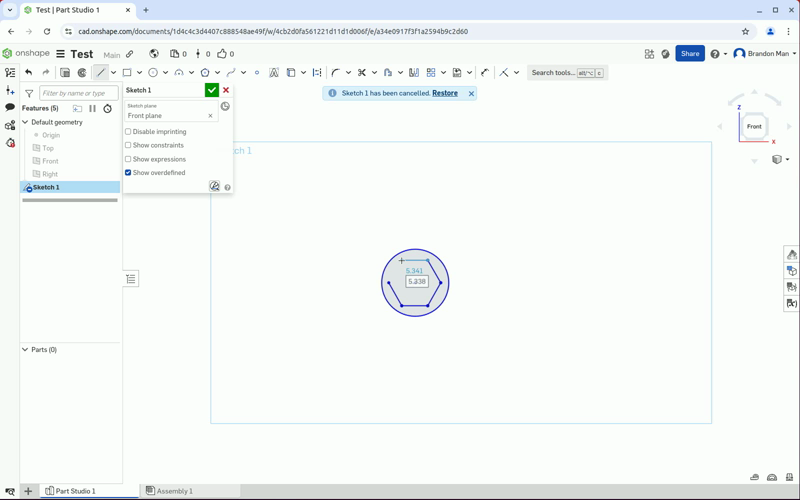
key_up(shift)
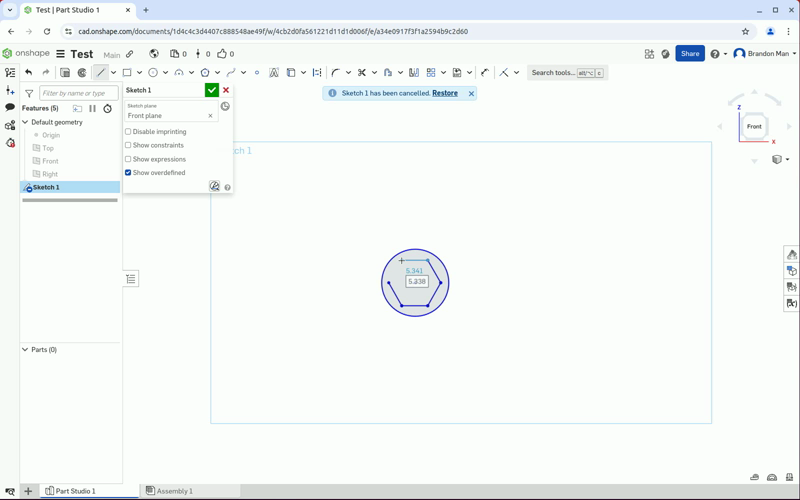
mouse_move(431, 260)
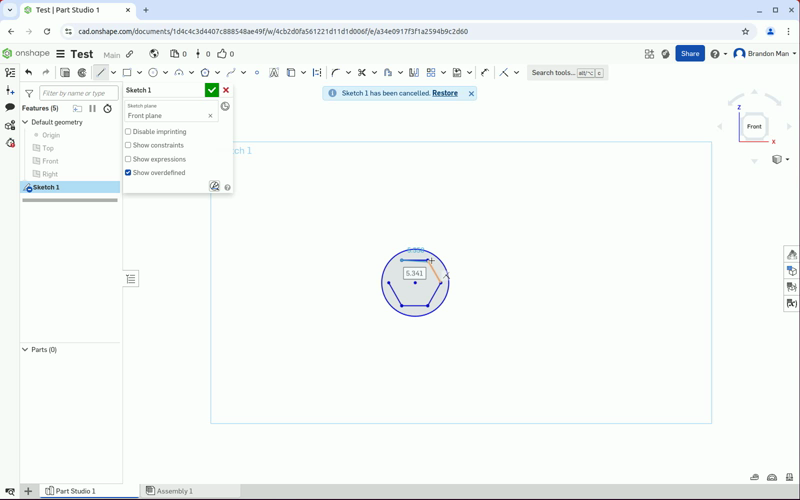
key_down(shift)
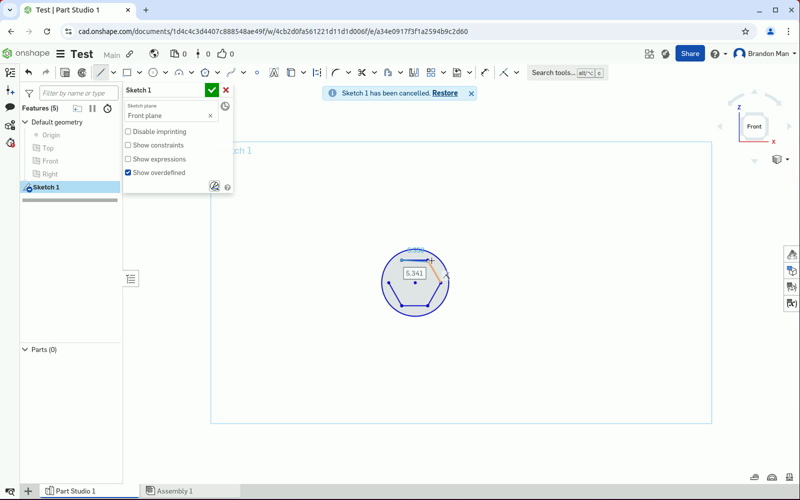
mouse_move(388, 282)
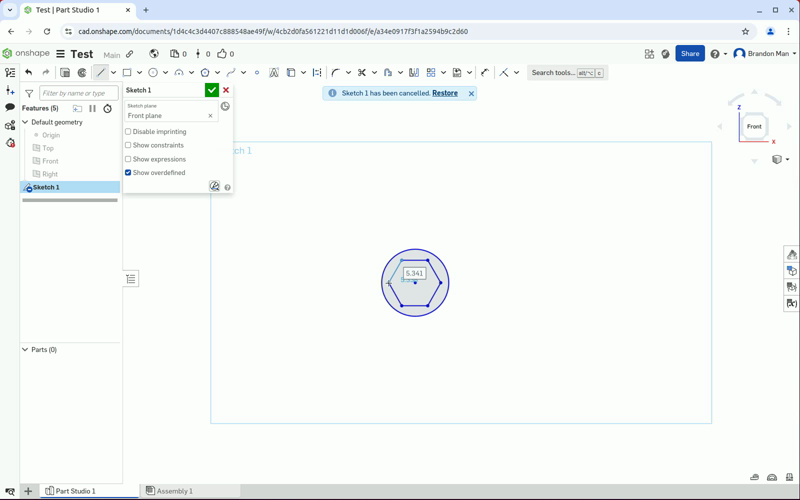
key_up(shift)
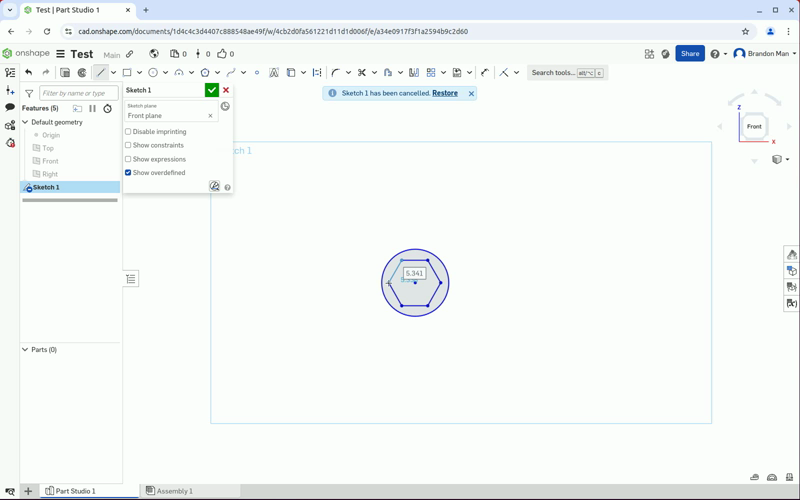
click(388, 282)
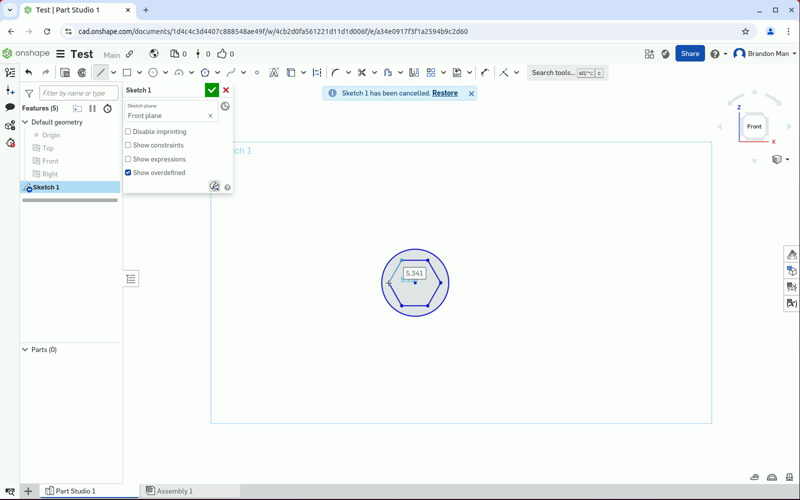
key(esc)
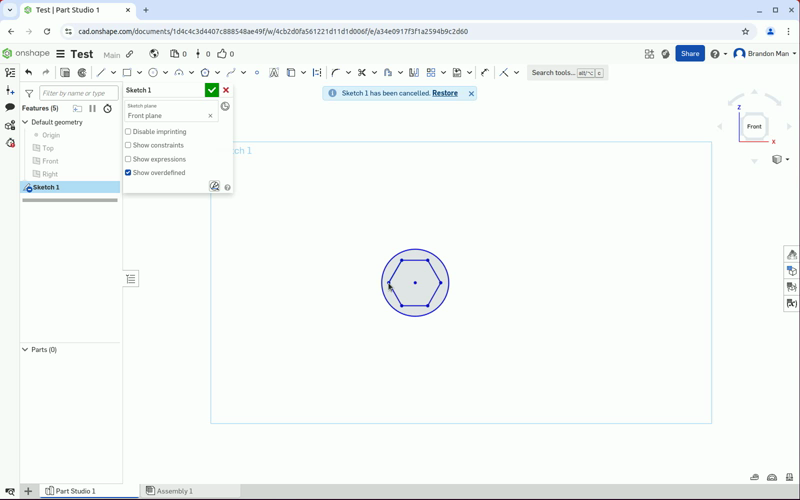
mouse_move(399, 255)
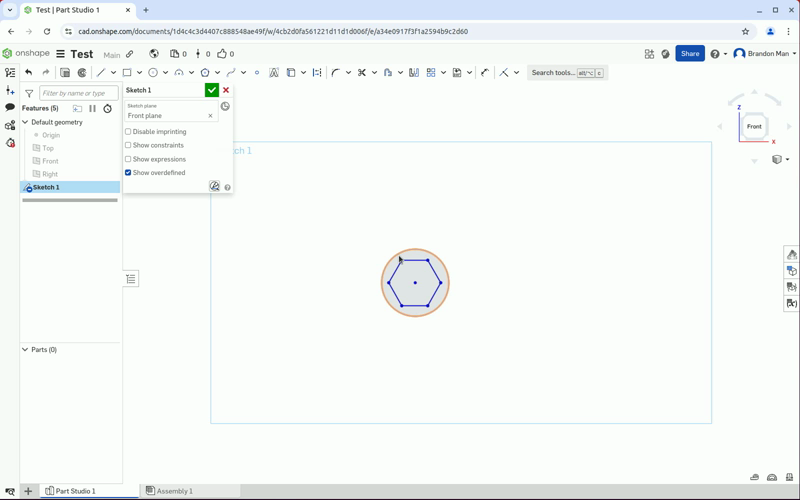
scroll(6)
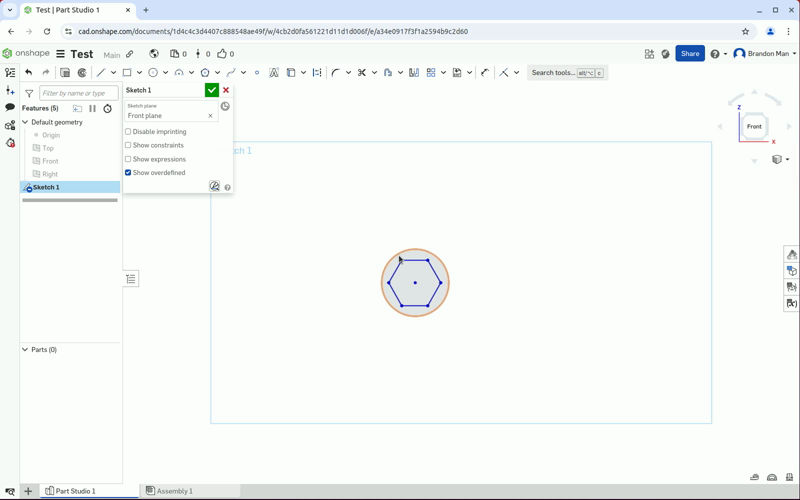
scroll(6)
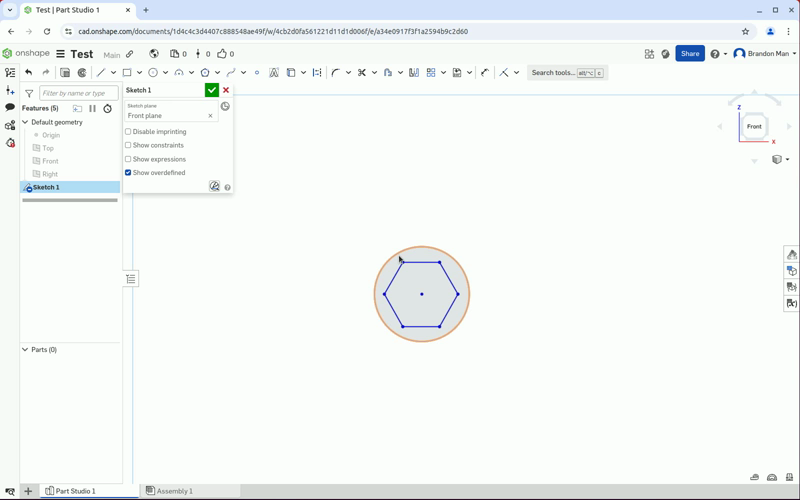
scroll(6)
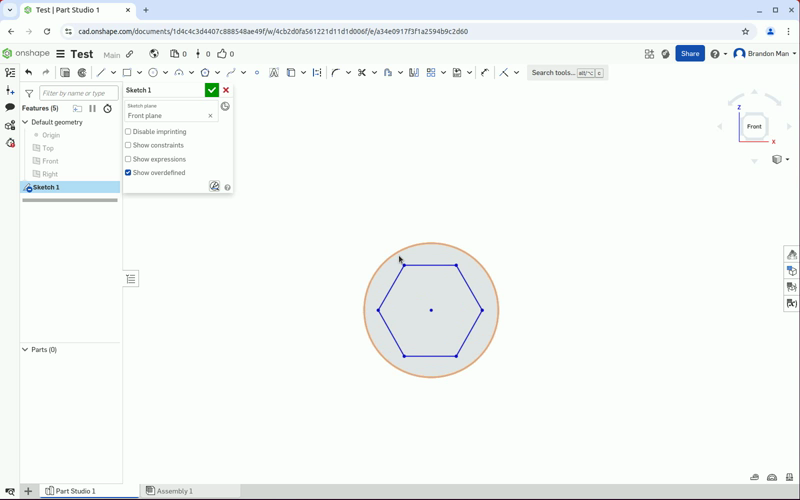
scroll(6)
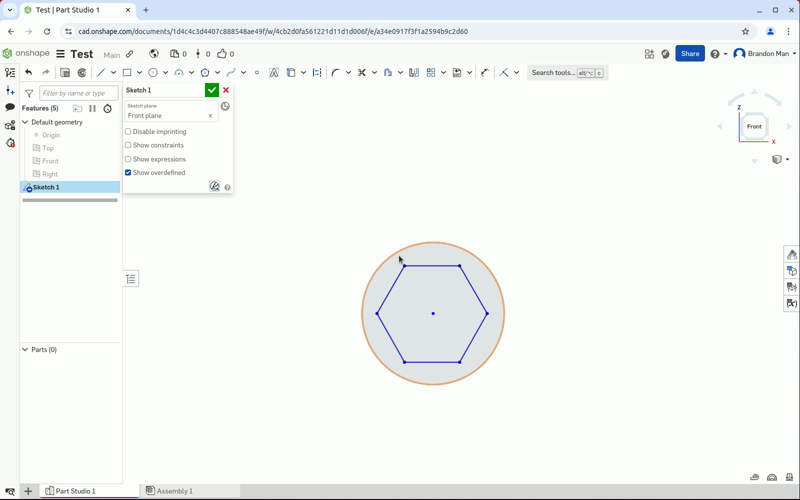
scroll(6)
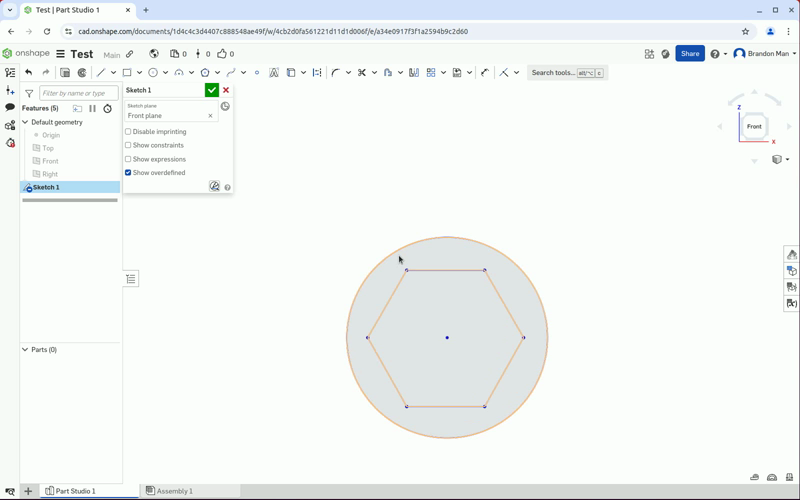
scroll(6)
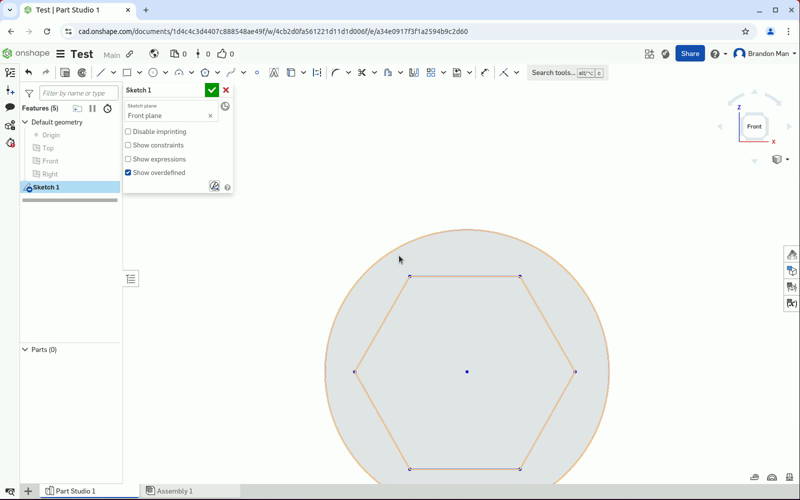
scroll(6)
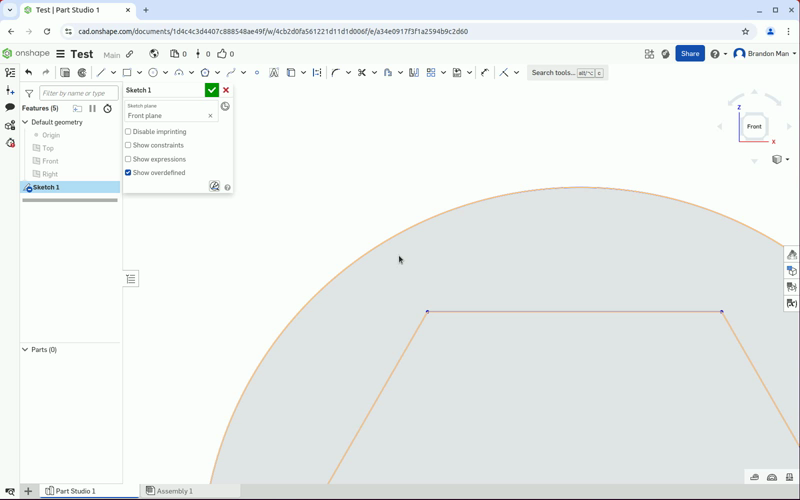
click(399, 255)
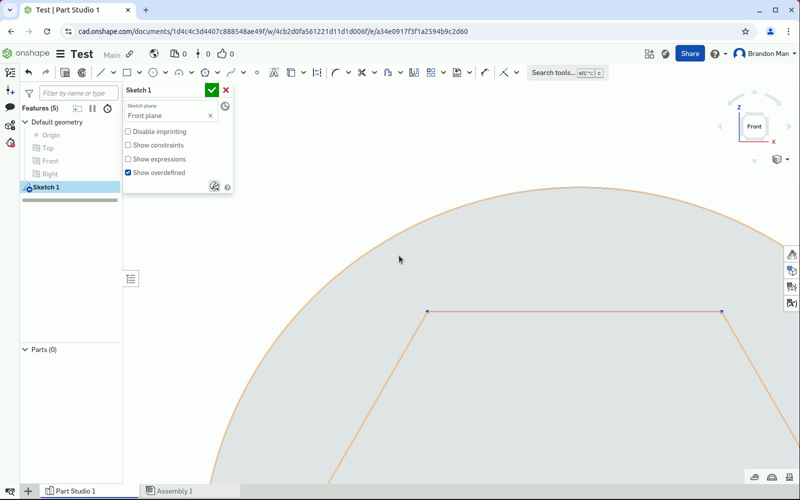
scroll(-6)
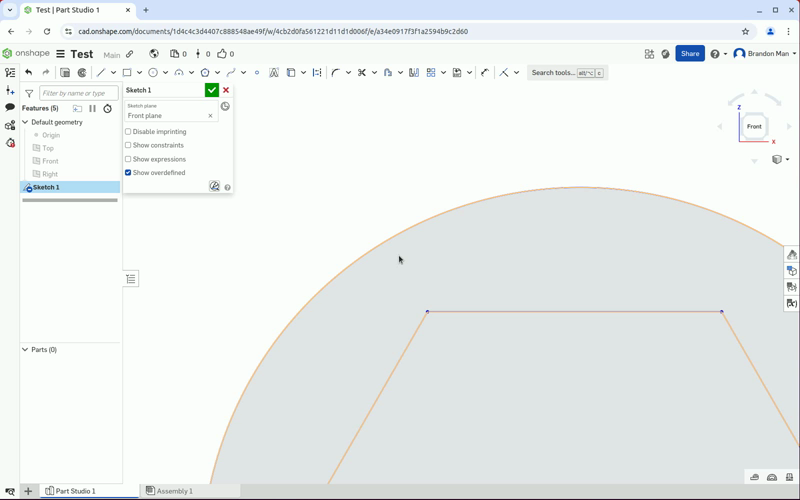
scroll(-6)
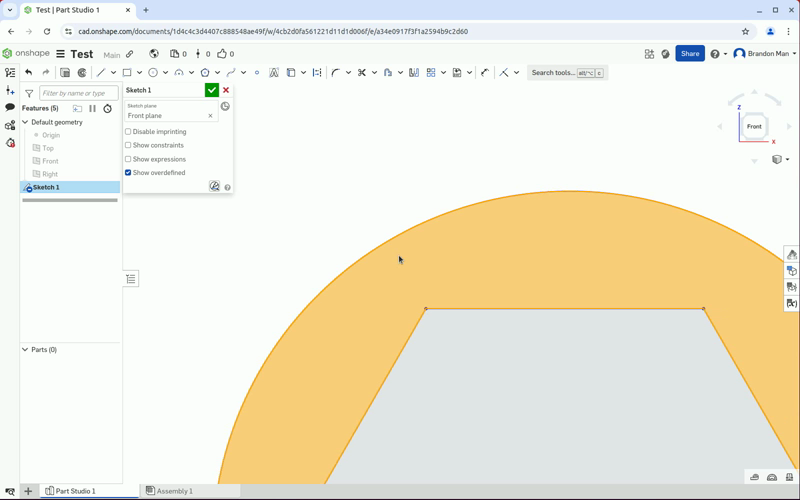
scroll(-6)
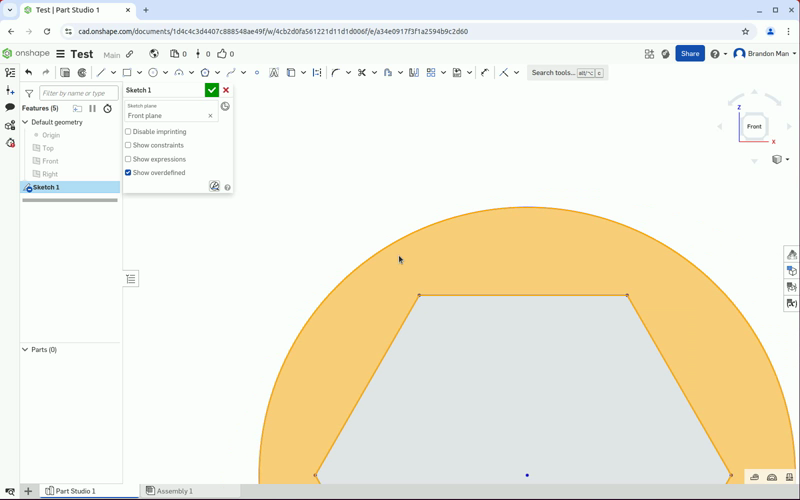
scroll(-6)
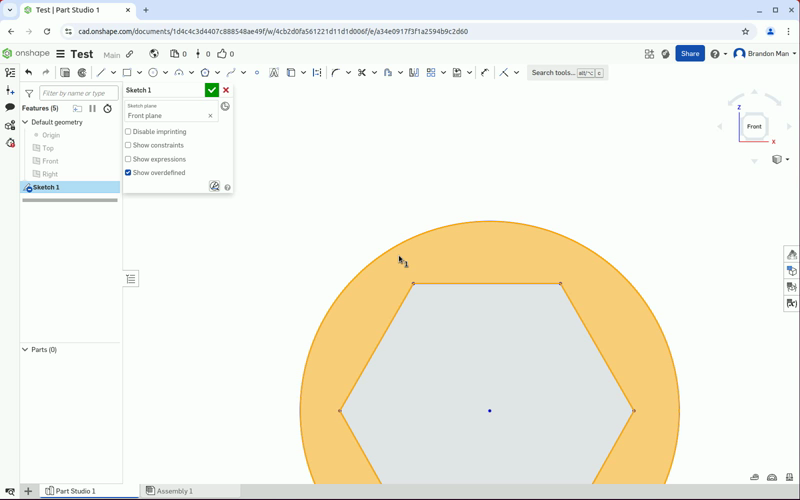
scroll(-6)
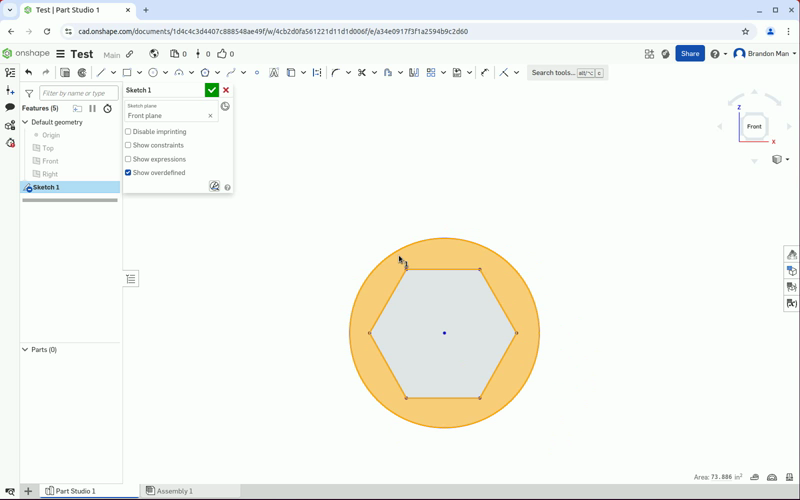
scroll(-6)
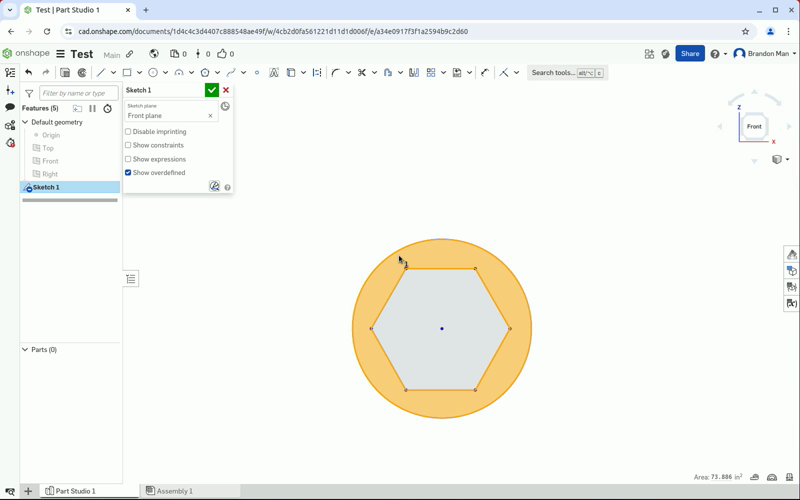
scroll(-6)
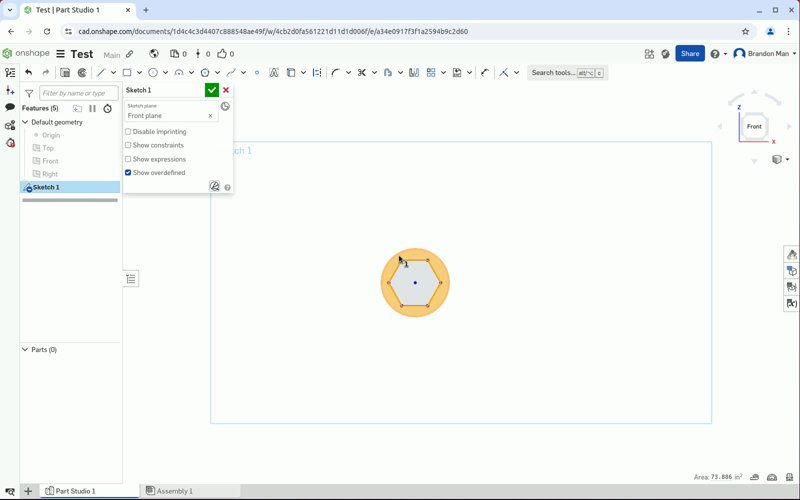
mouse_move(73, 352)
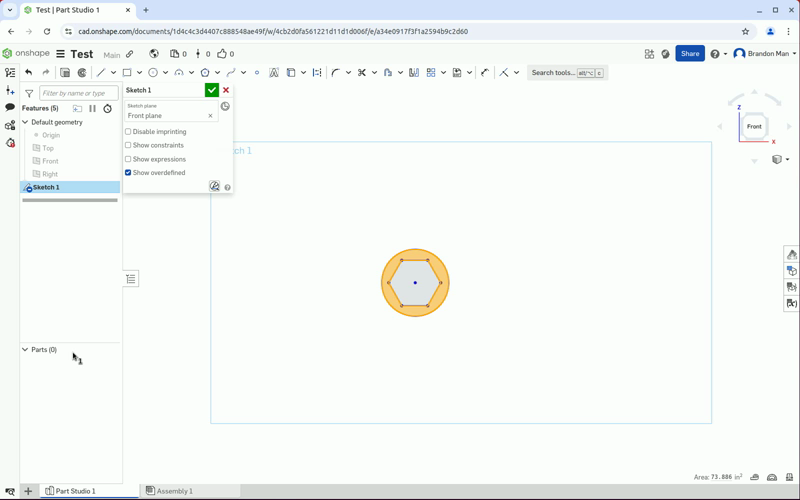
key(shift+y)
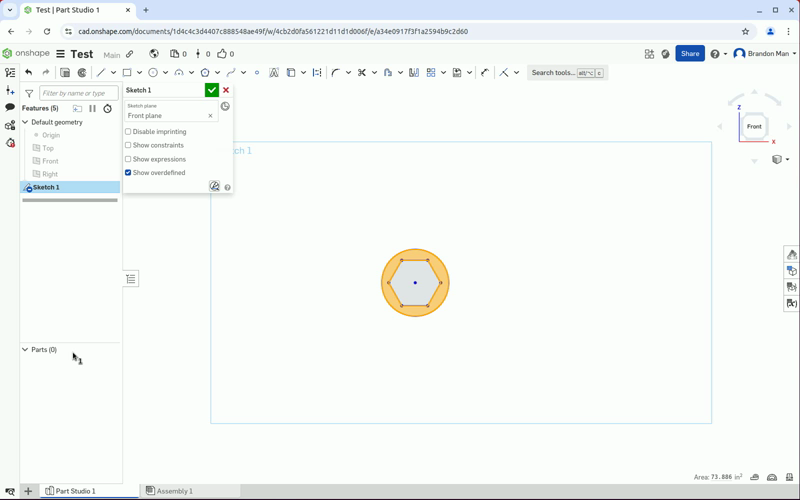
key(shift+e)
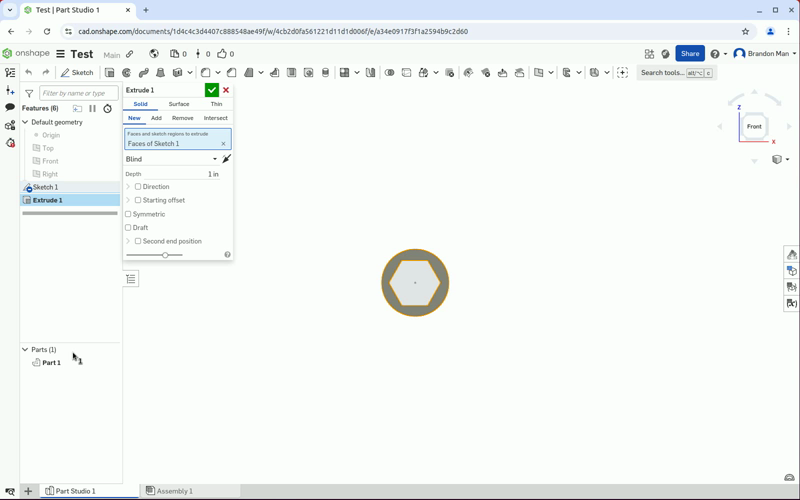
mouse_move(143, 106)
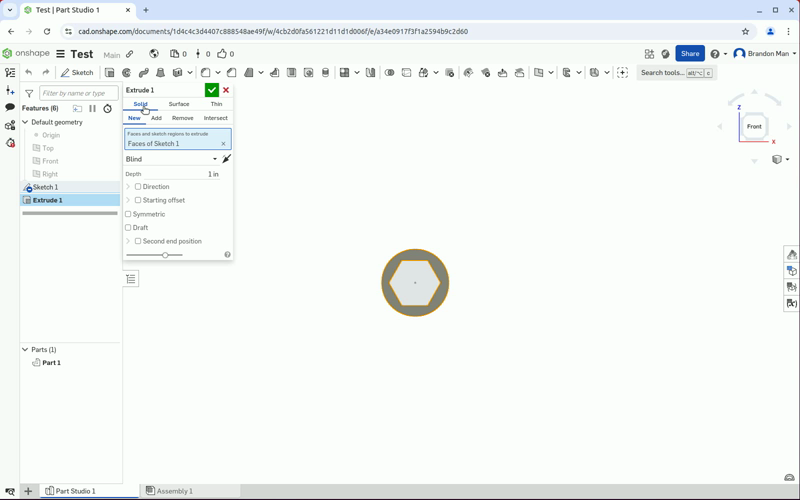
click(143, 106)
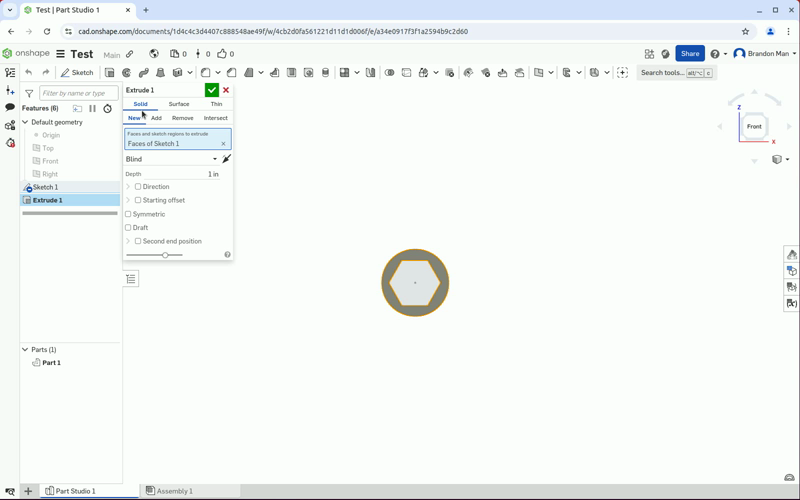
mouse_move(137, 120)
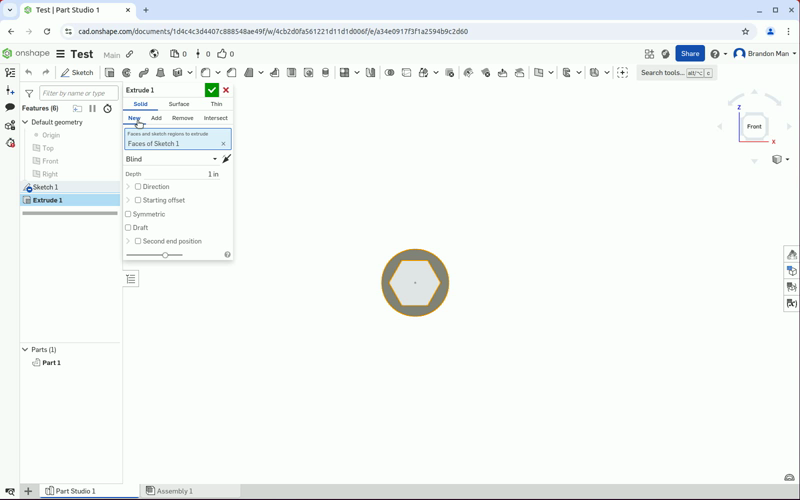
click(137, 120)
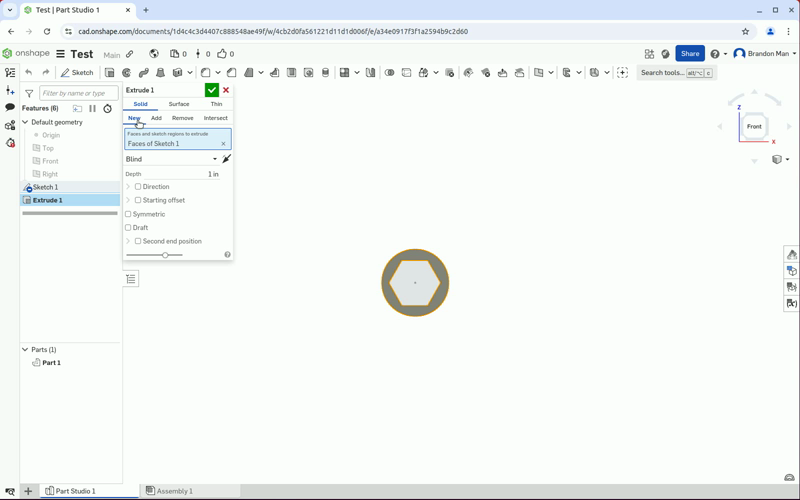
key(tab, 4)
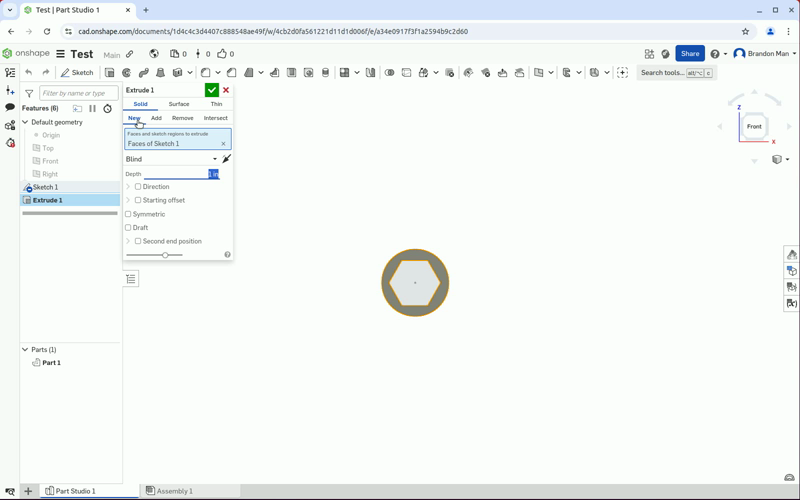
text(6.74)
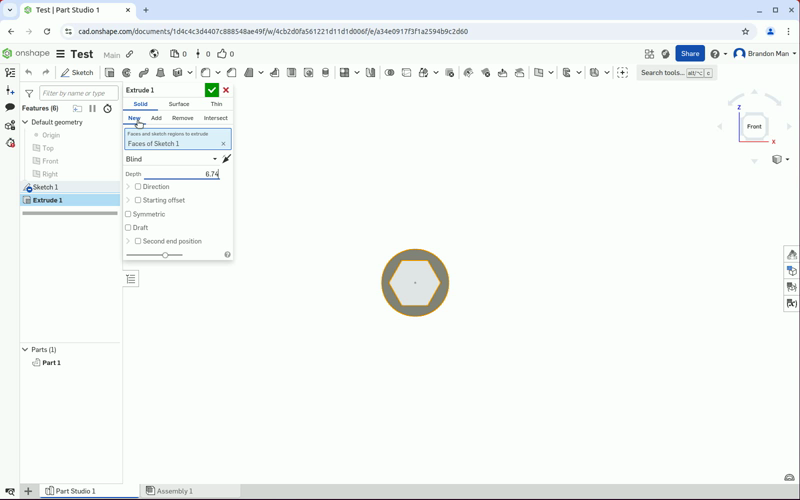
key(enter)
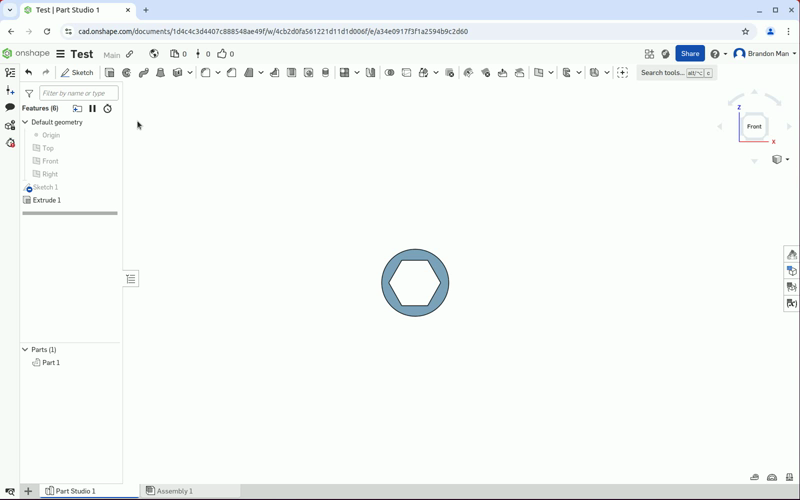
key(shift+h)
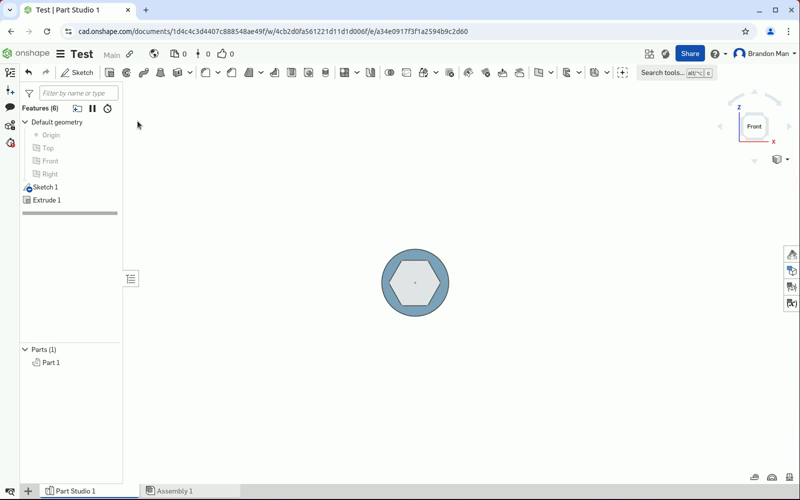
key(shift+h)
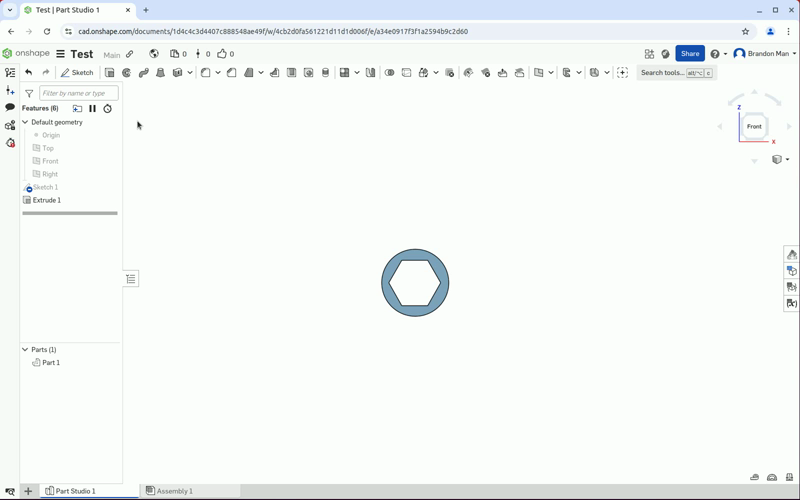
mouse_move(73, 189)
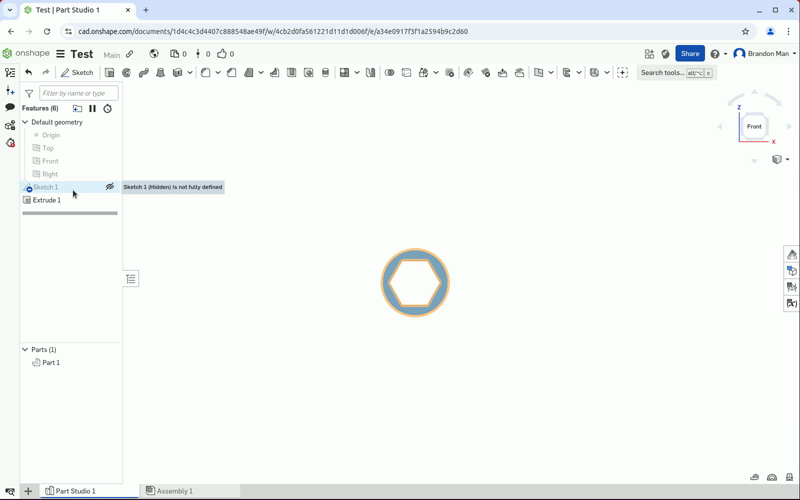
click(73, 189)
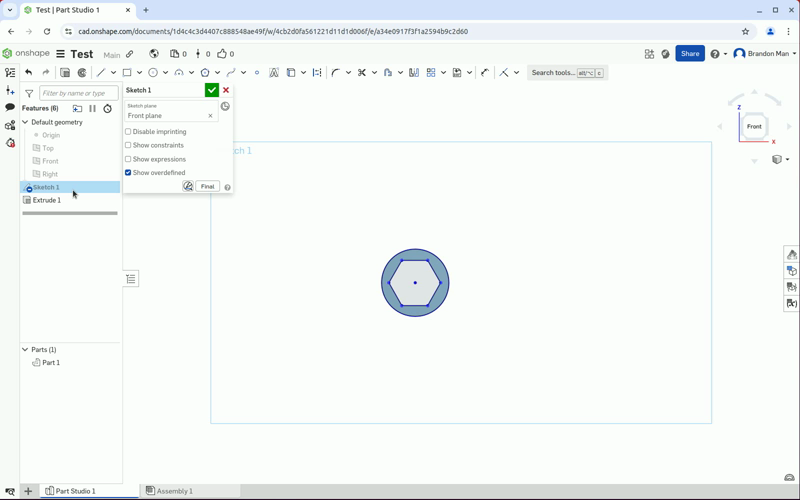
mouse_move(229, 92)
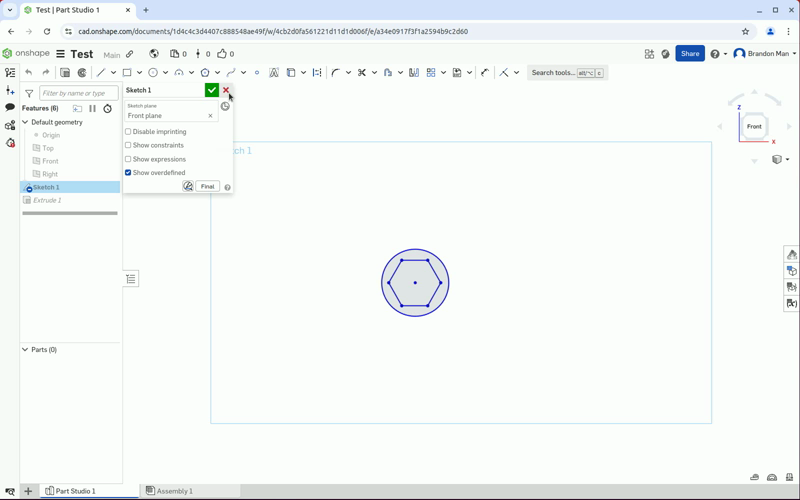
click(229, 92)
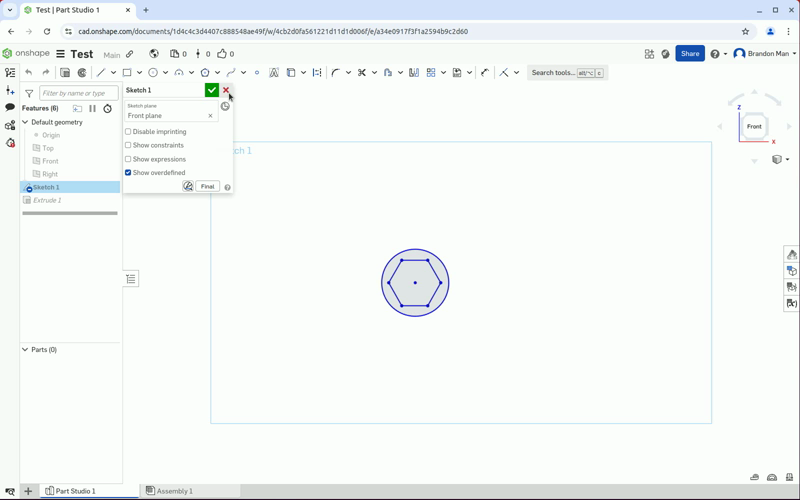
key(shift+s)
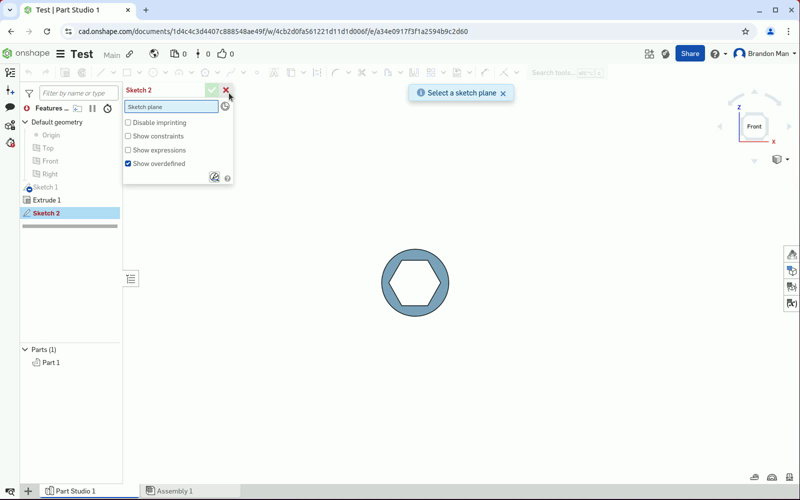
mouse_move(73, 163)
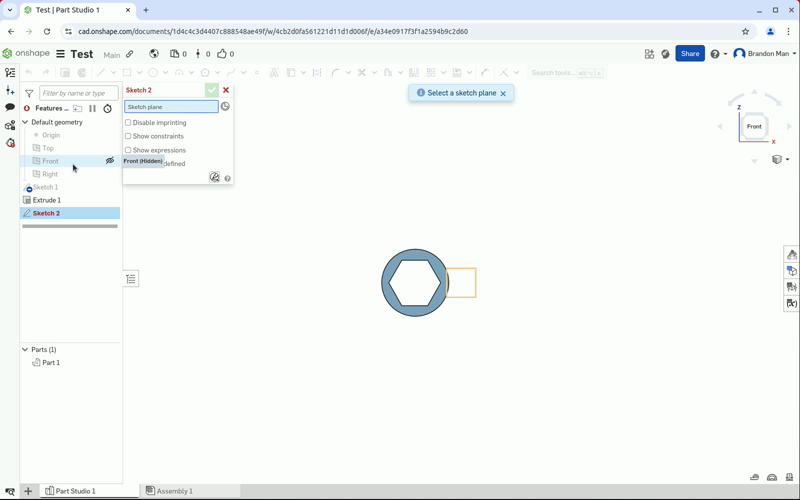
click(73, 163)
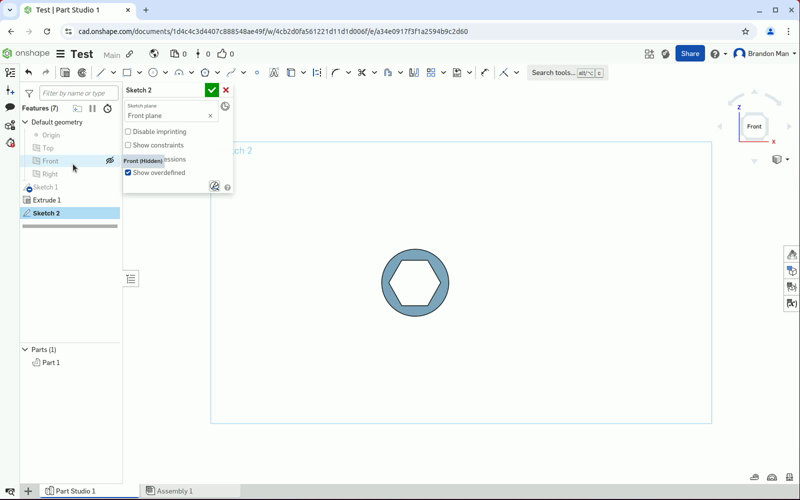
mouse_move(73, 352)
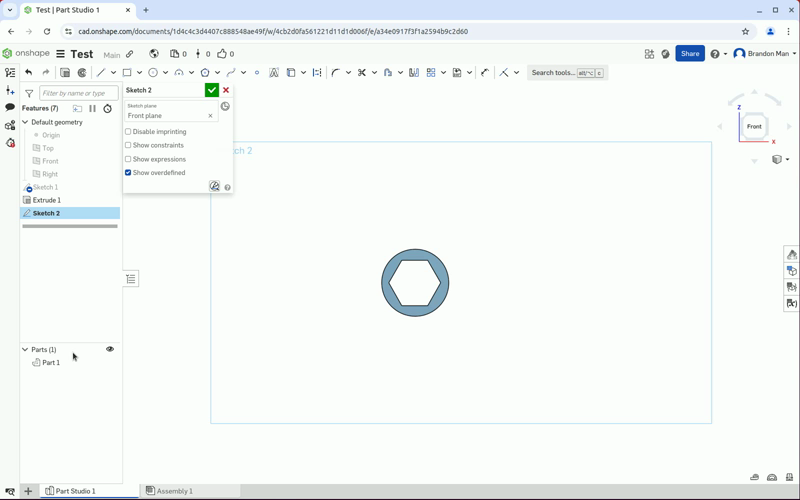
key(y)
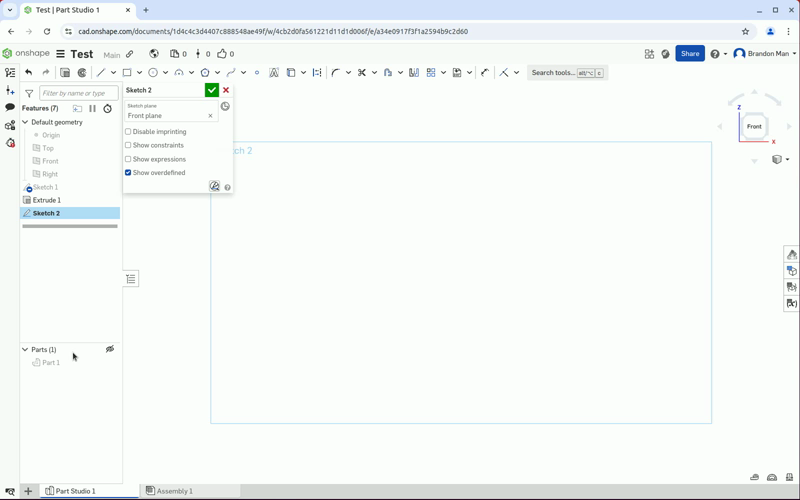
key(c)
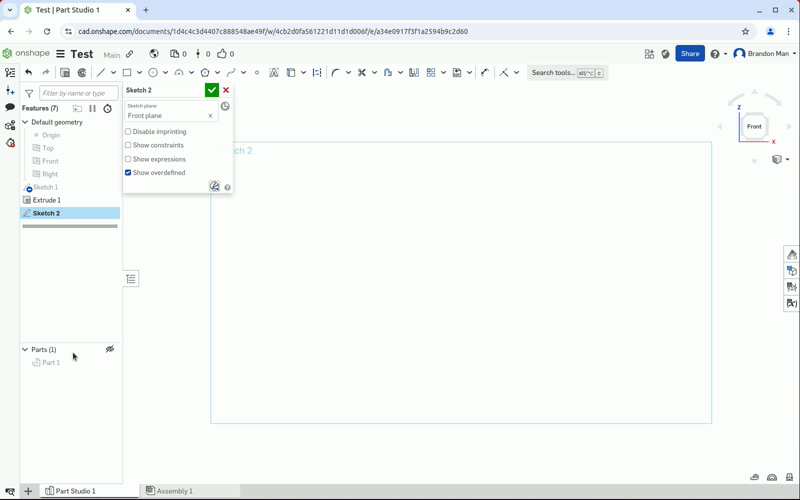
key_down(shift)
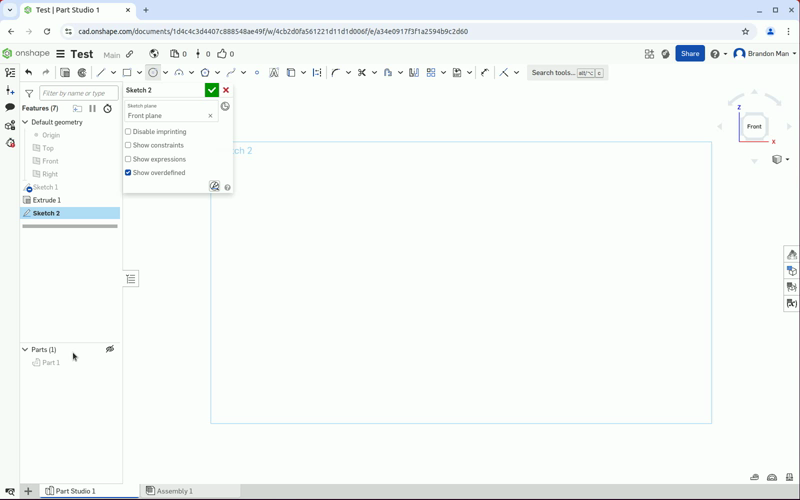
mouse_move(551, 282)
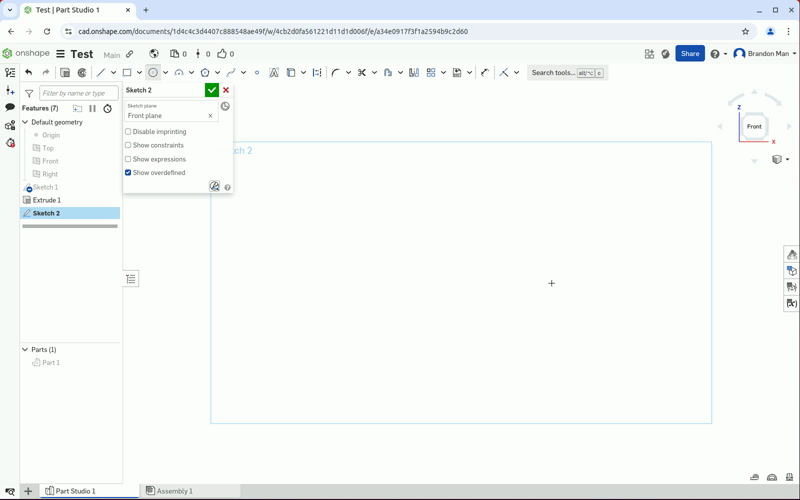
click(551, 282)
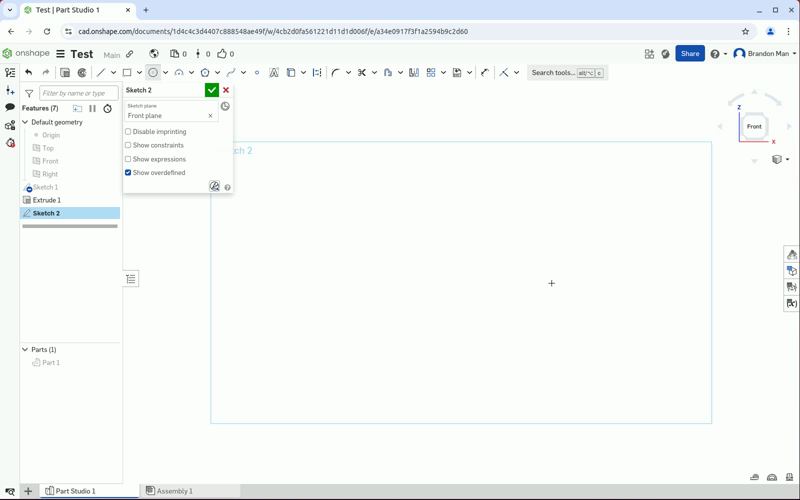
key_up(shift)
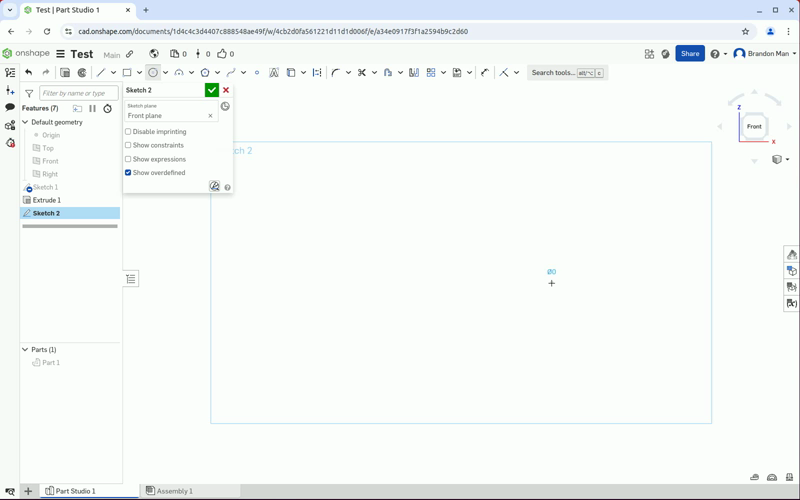
mouse_move(574, 282)
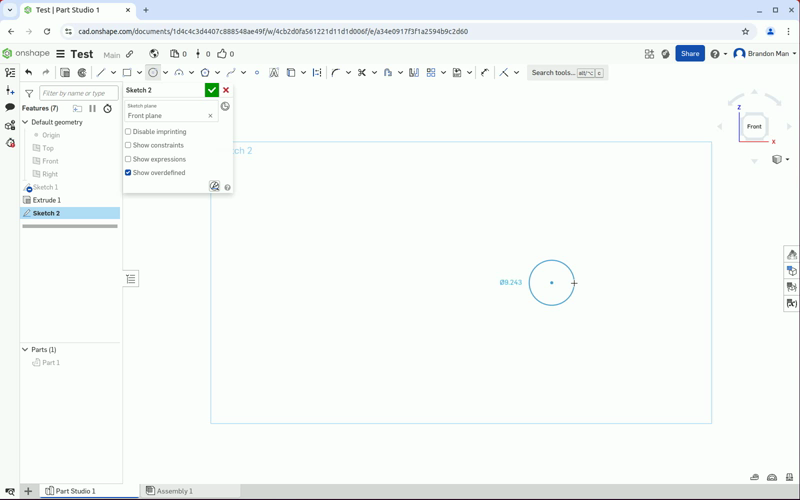
click(574, 282)
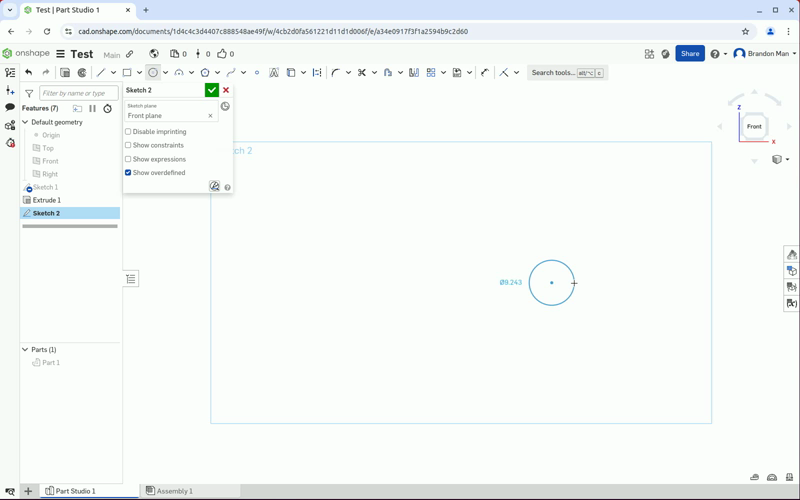
key(esc)
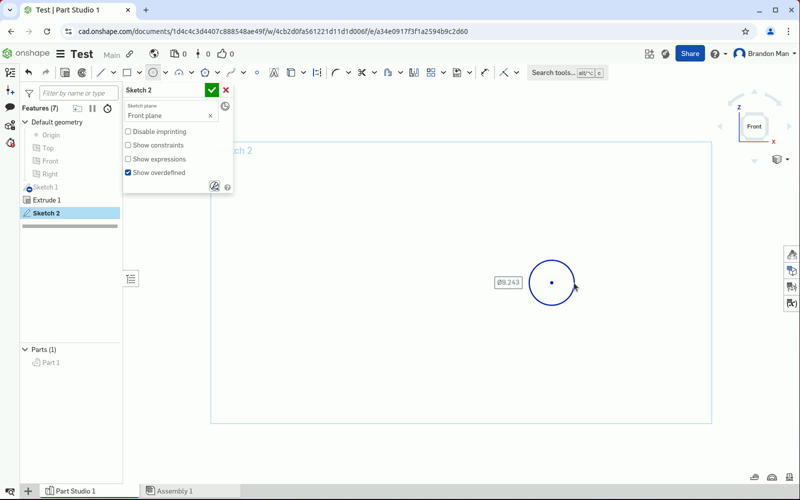
key(l)
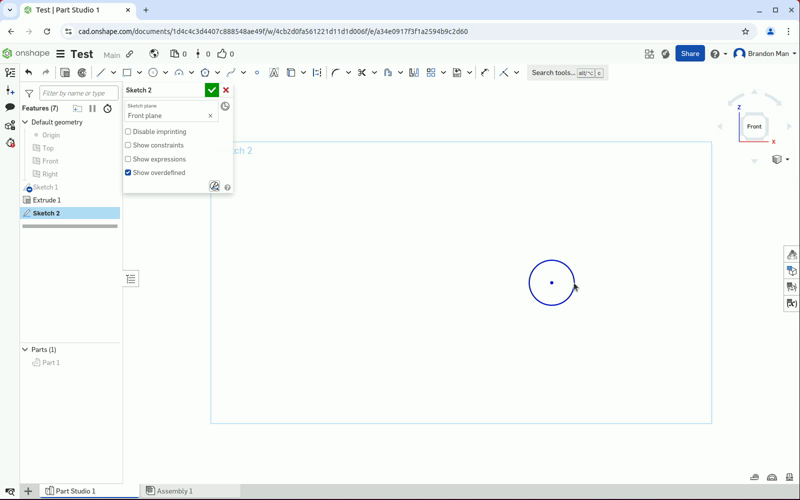
key_down(shift)
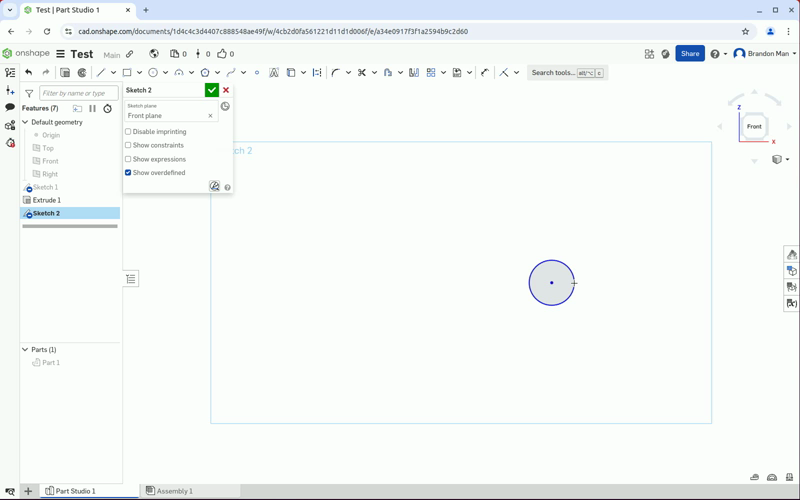
mouse_move(534, 294)
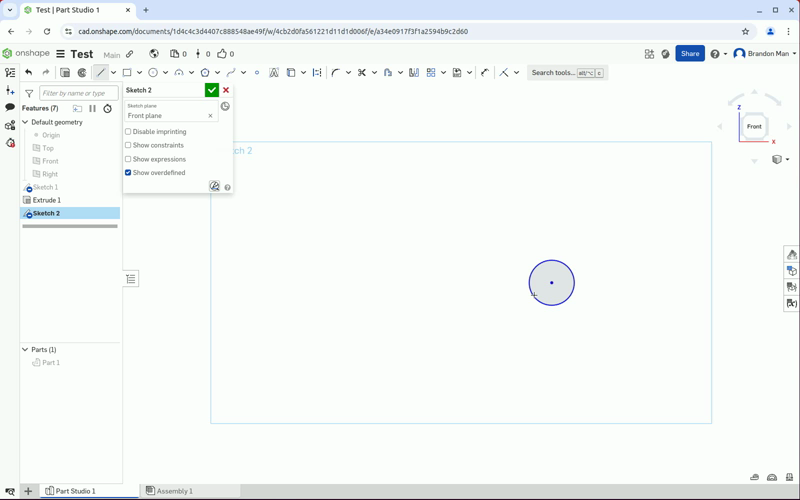
click(534, 294)
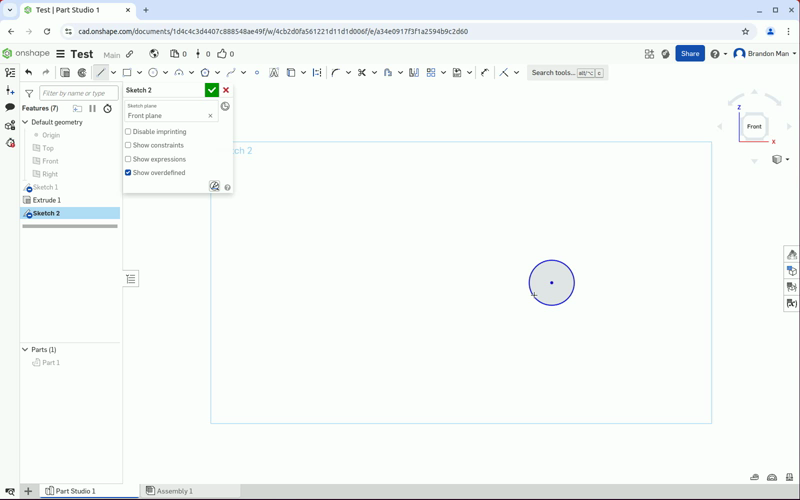
key_up(shift)
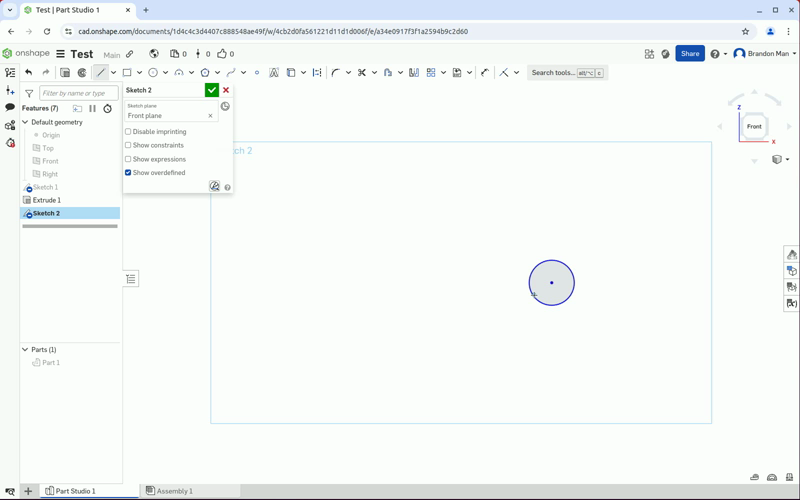
key_down(shift)
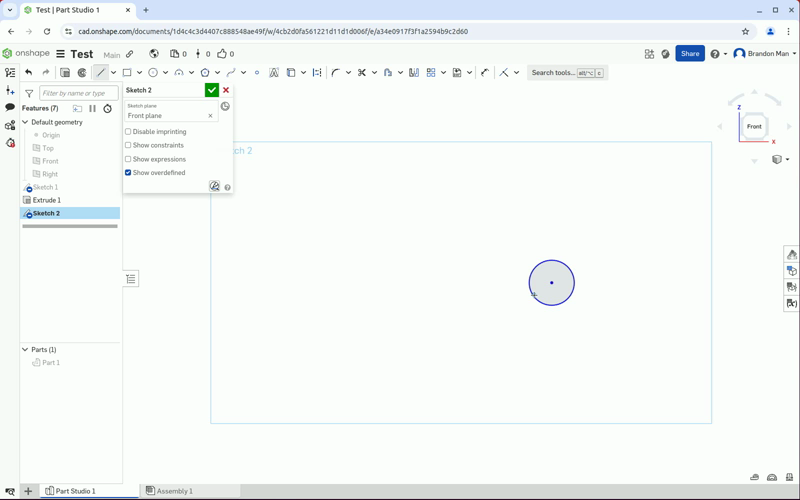
mouse_move(564, 294)
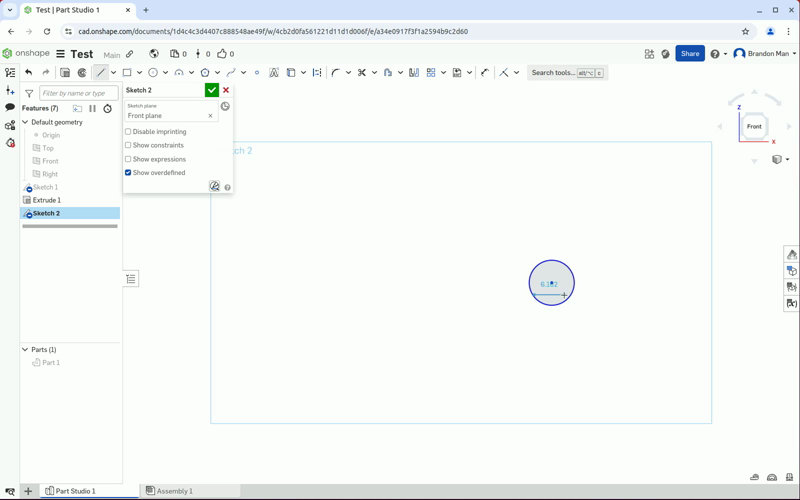
mouse_move(557, 303)
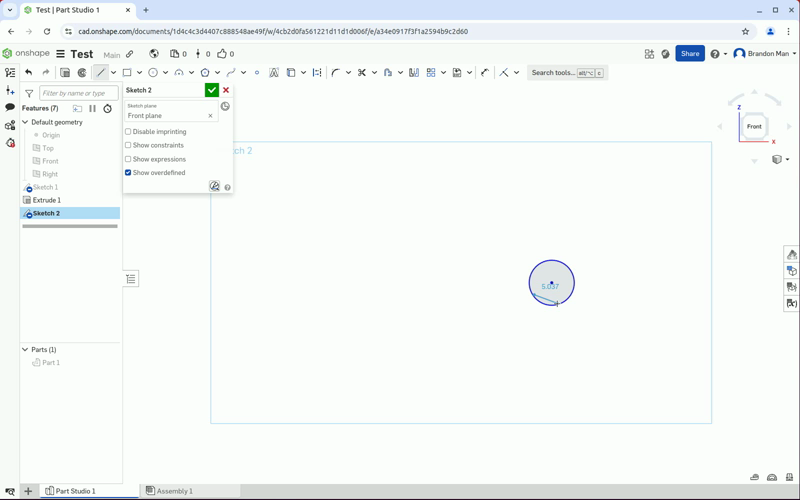
click(557, 303)
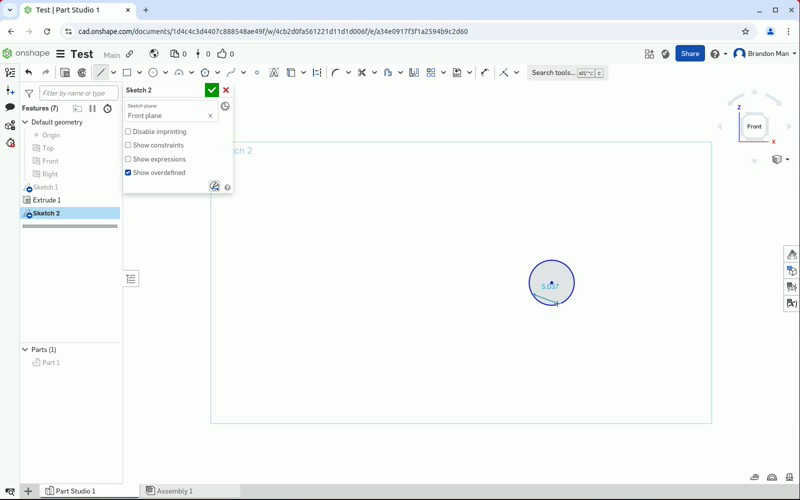
key_up(shift)
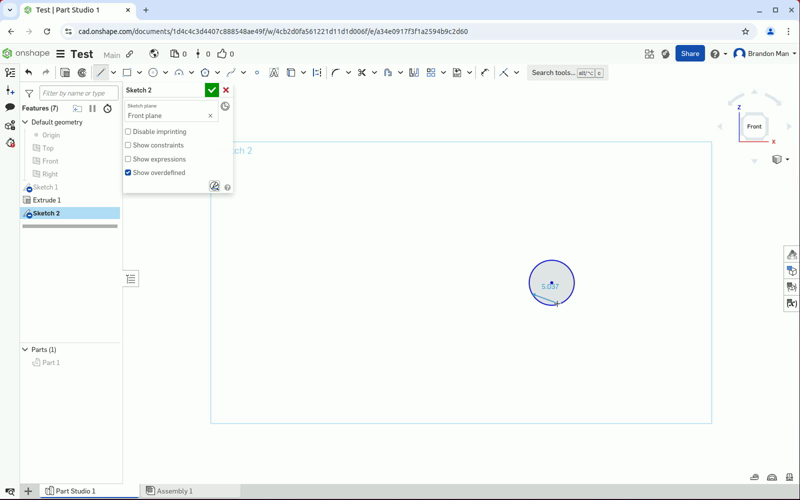
key_down(shift)
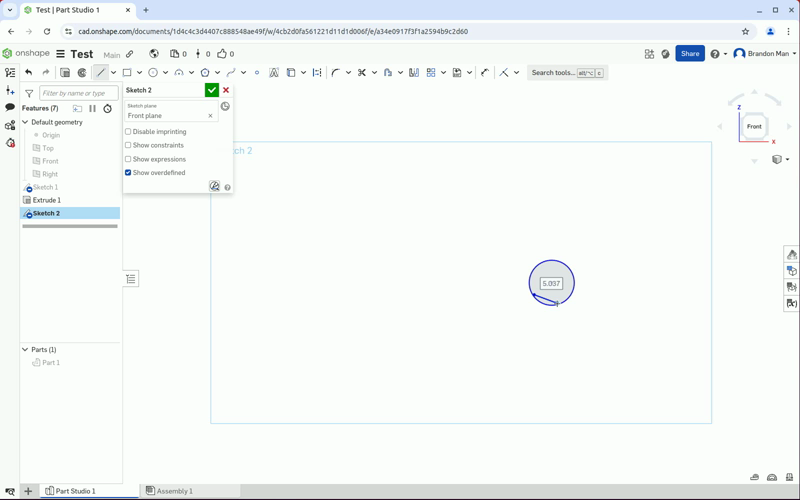
mouse_move(587, 303)
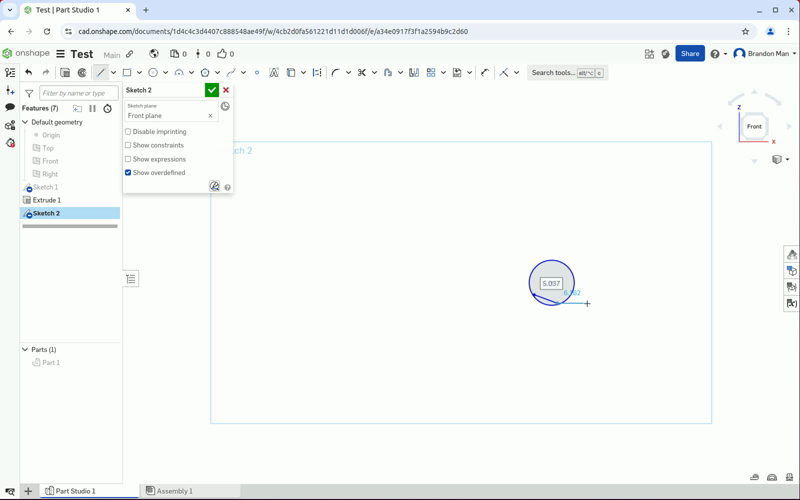
mouse_move(572, 283)
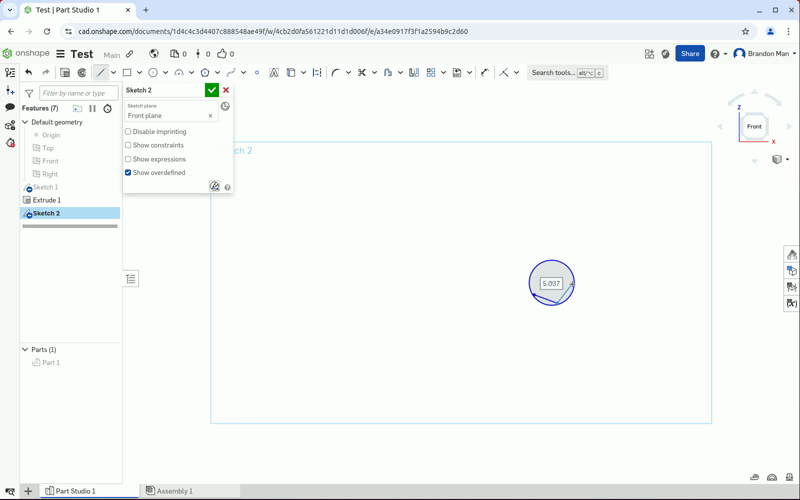
scroll(6)
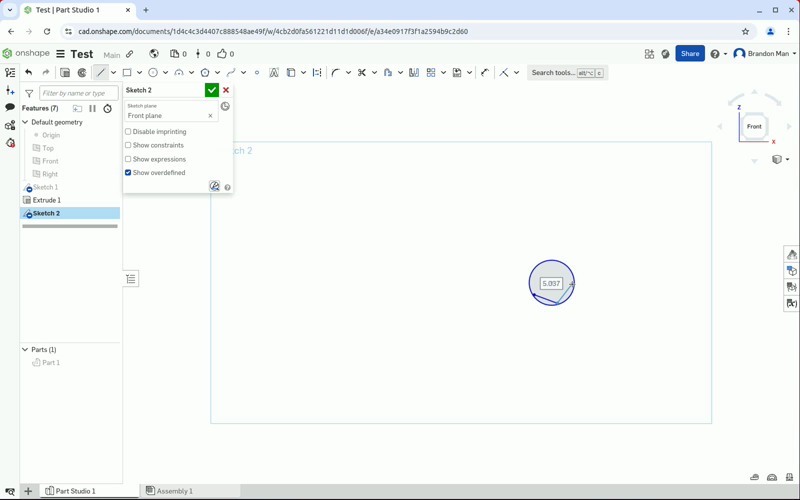
scroll(6)
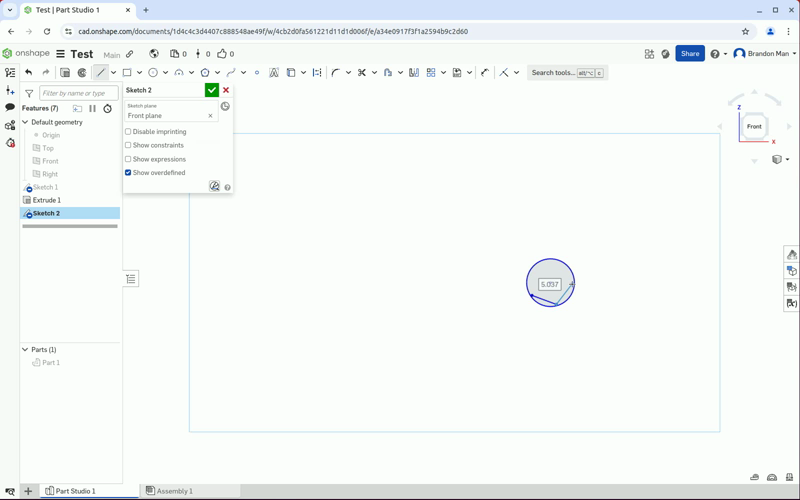
scroll(6)
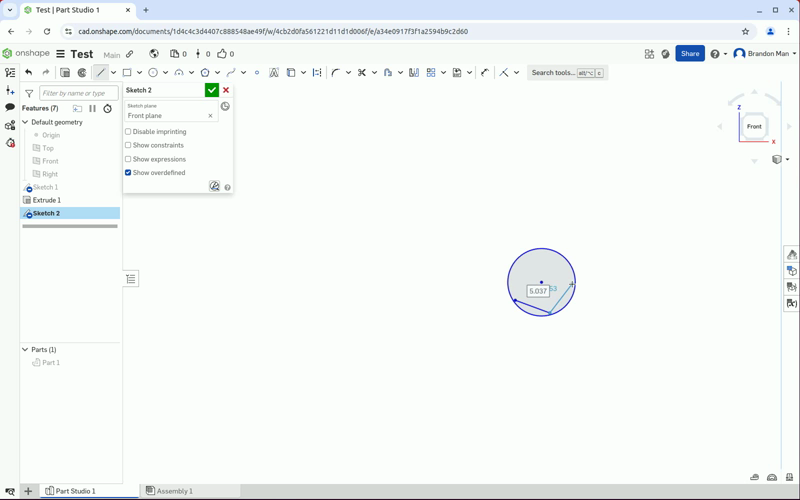
scroll(6)
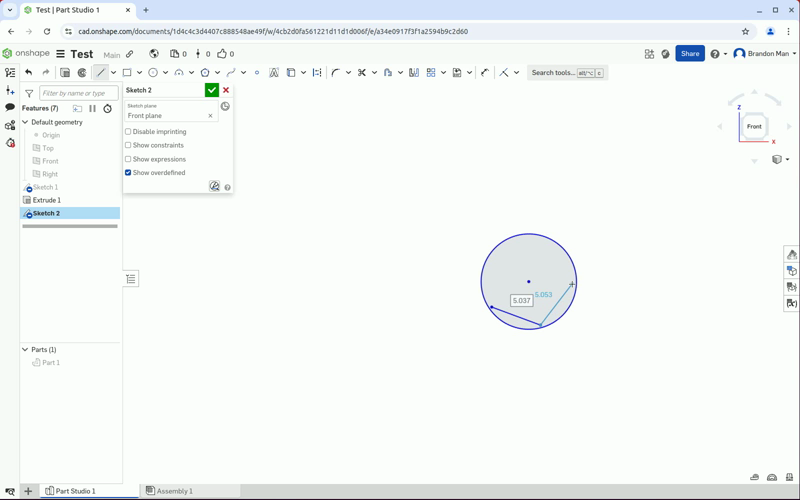
scroll(6)
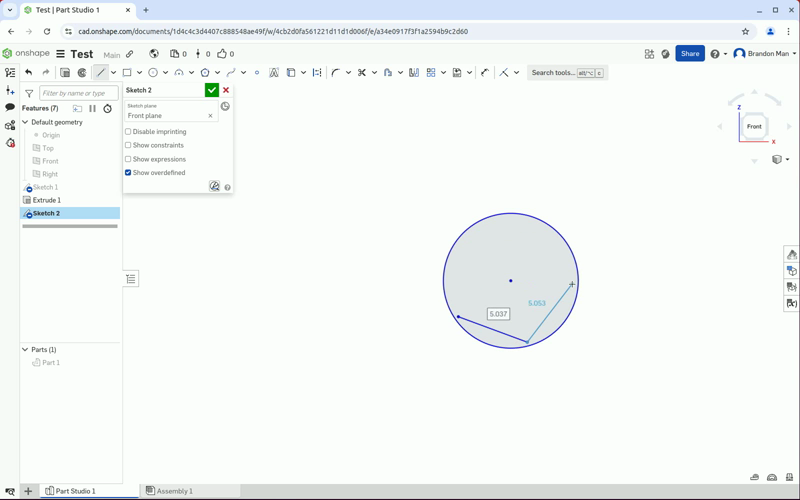
scroll(6)
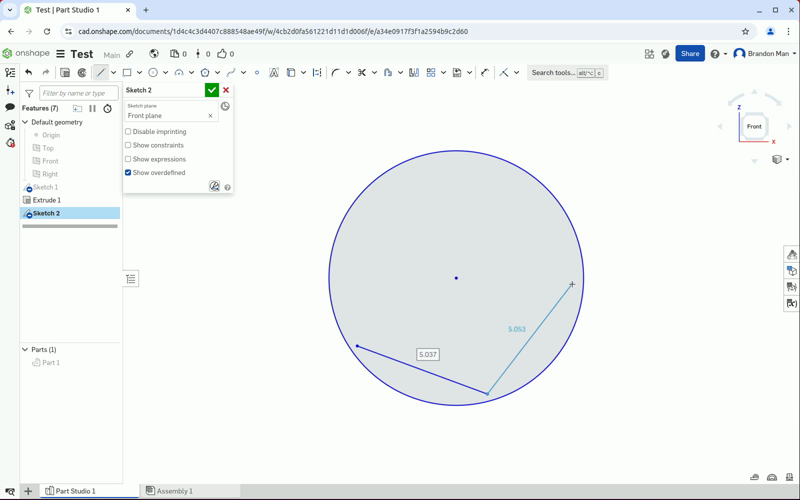
scroll(6)
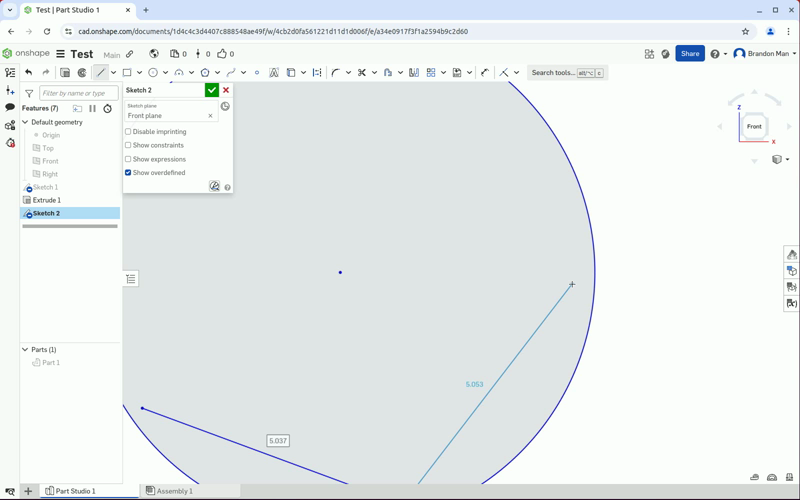
click(572, 283)
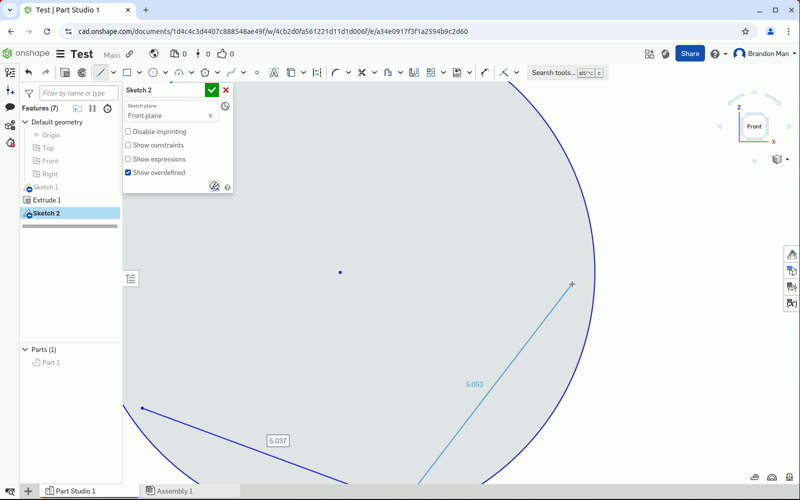
scroll(-6)
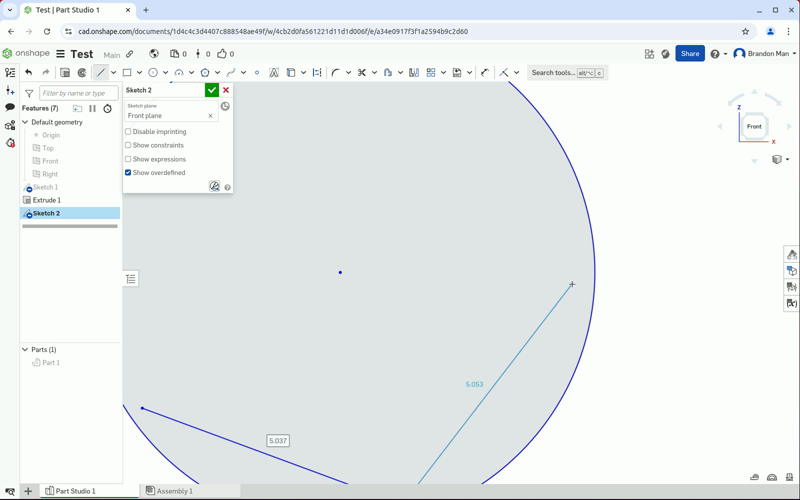
scroll(-6)
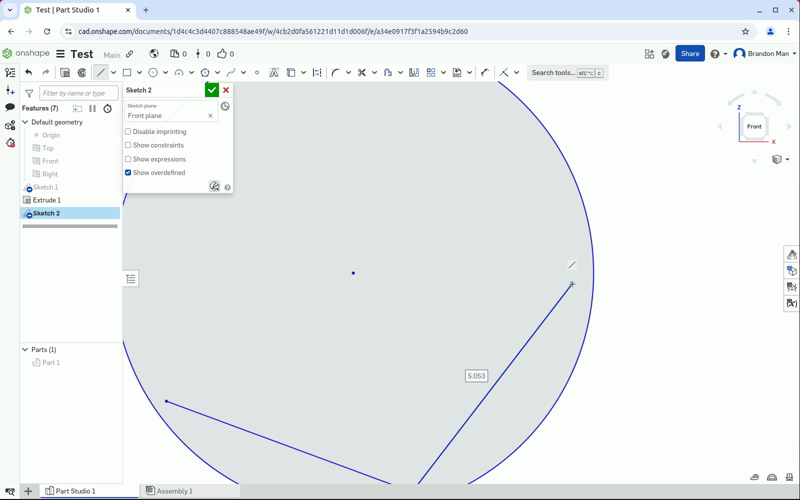
scroll(-6)
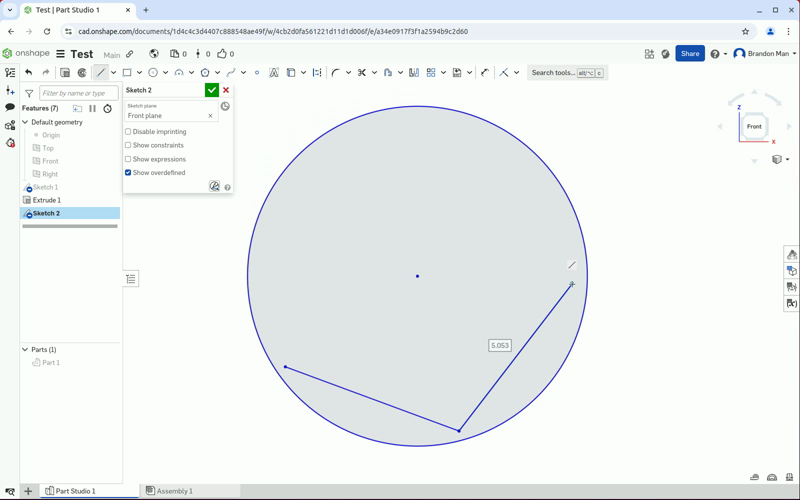
scroll(-6)
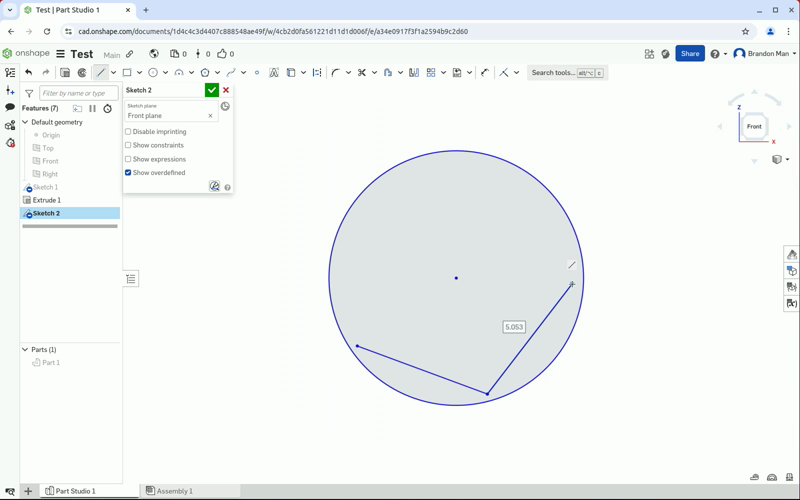
scroll(-6)
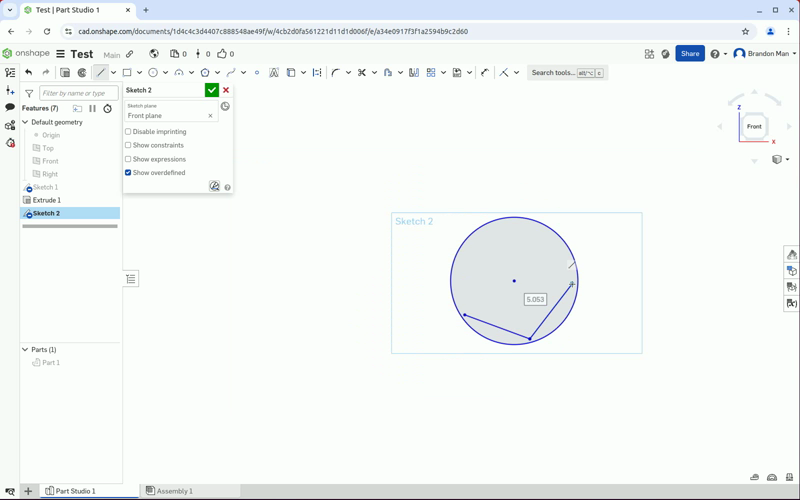
scroll(-6)
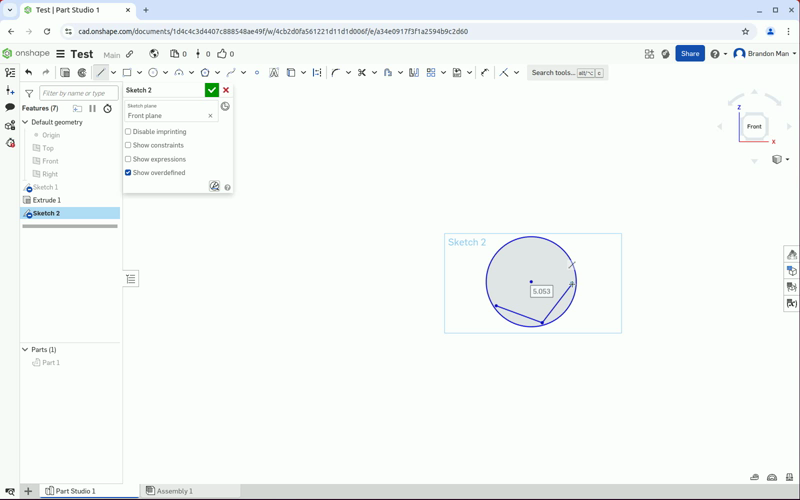
scroll(-6)
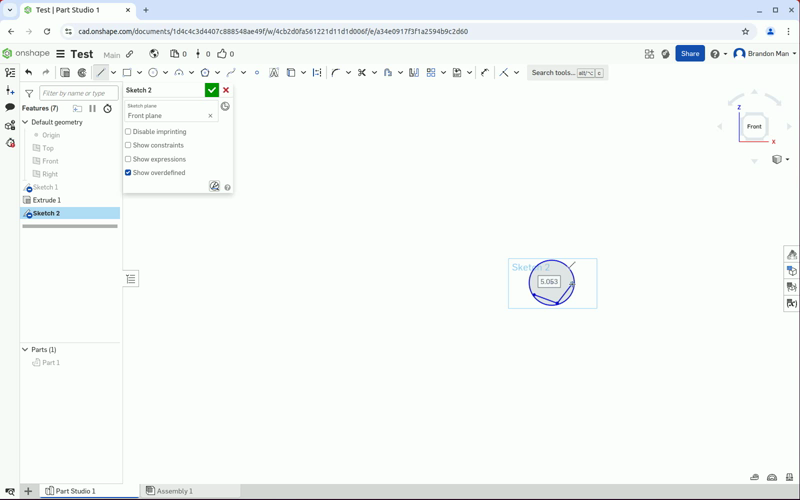
key_up(shift)
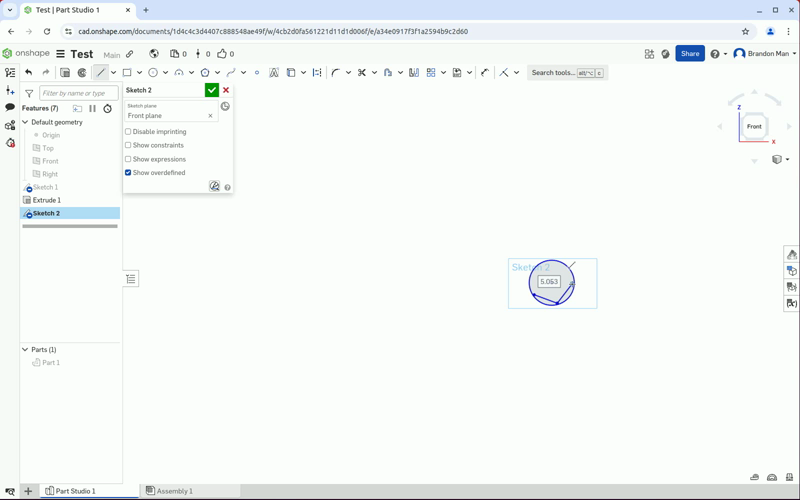
key_down(shift)
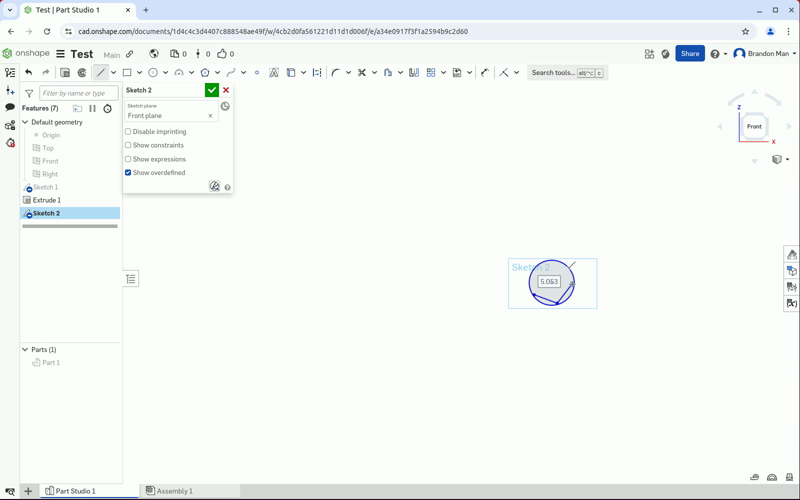
mouse_move(589, 283)
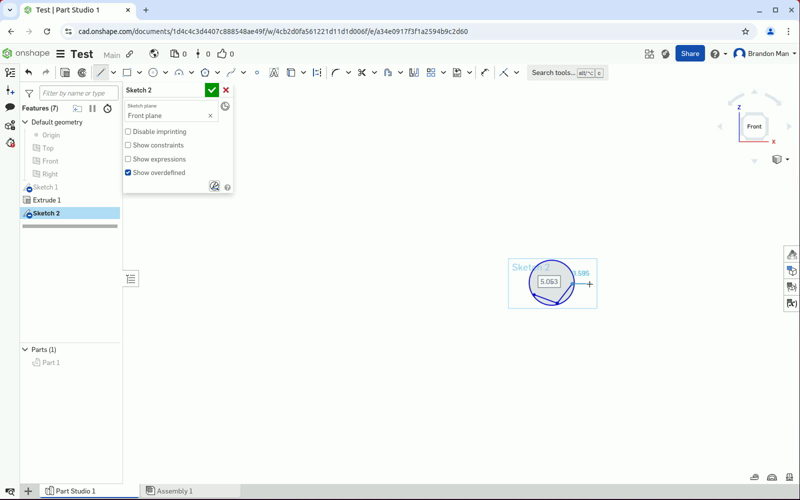
mouse_move(558, 262)
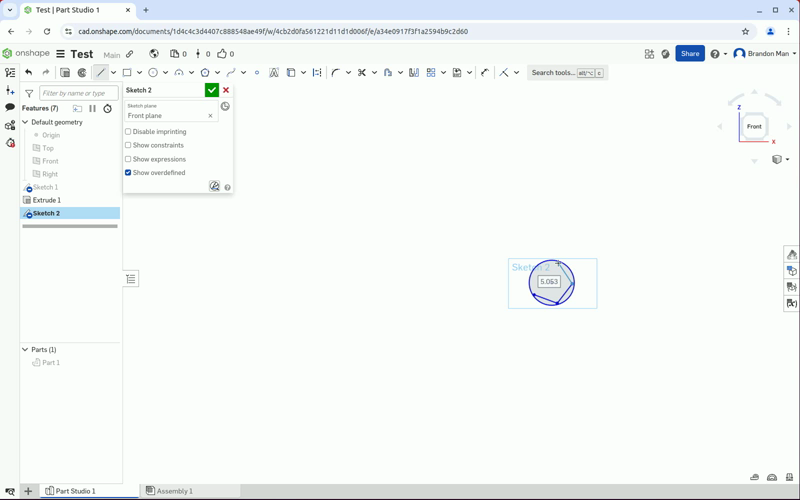
click(558, 262)
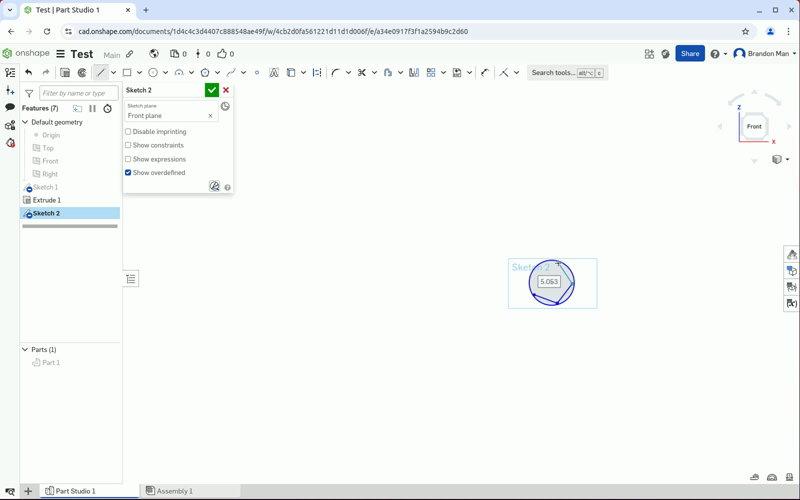
key_up(shift)
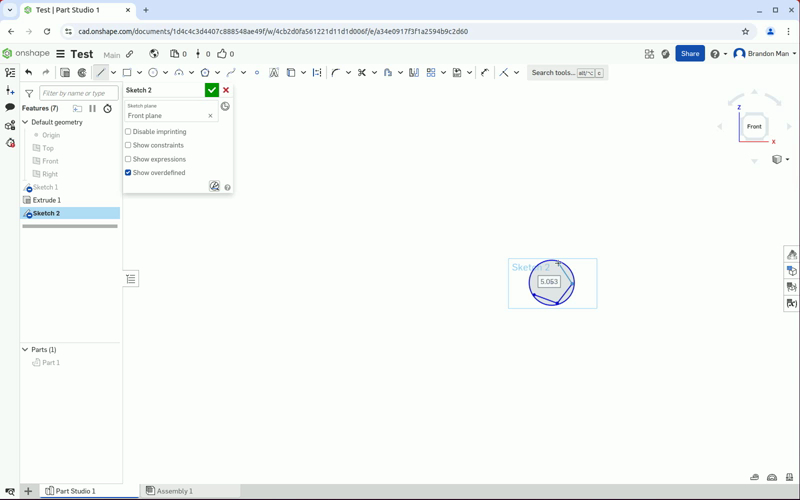
key_down(shift)
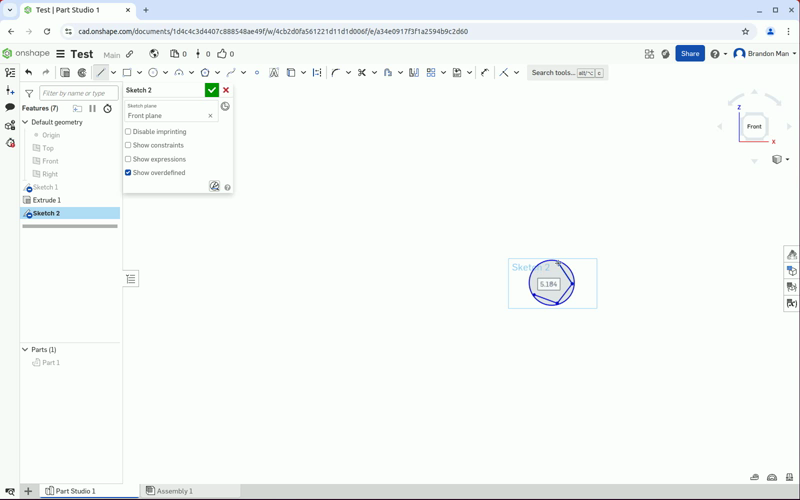
mouse_move(588, 262)
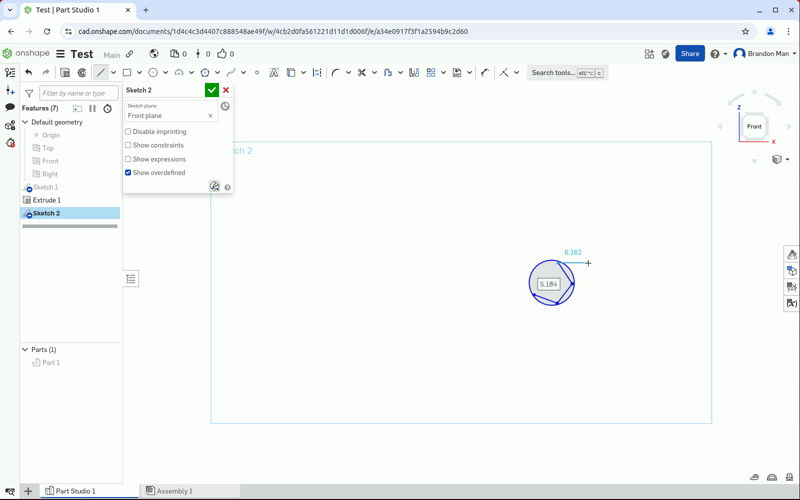
mouse_move(534, 270)
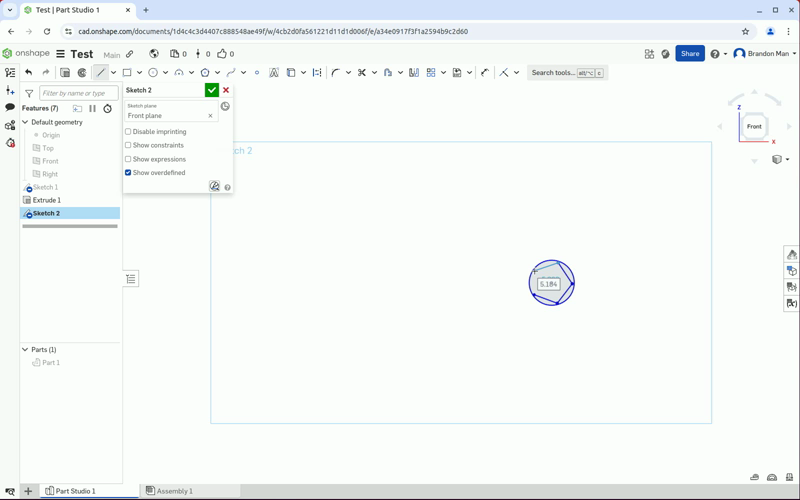
click(534, 270)
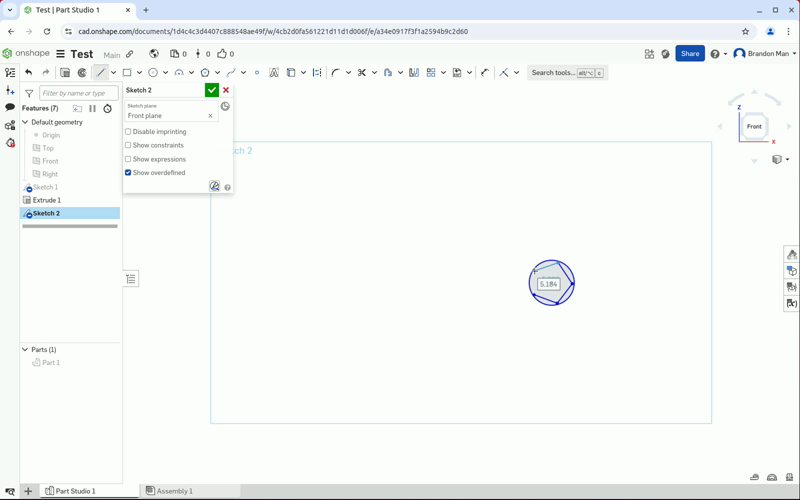
key_up(shift)
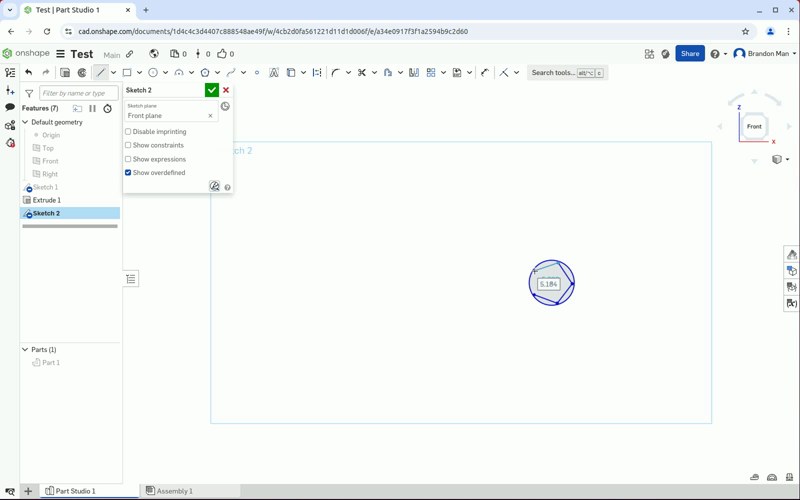
key_down(shift)
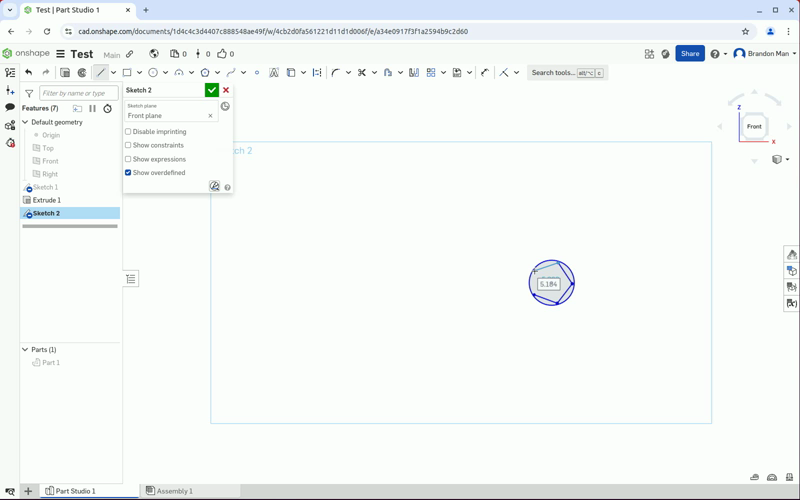
mouse_move(564, 270)
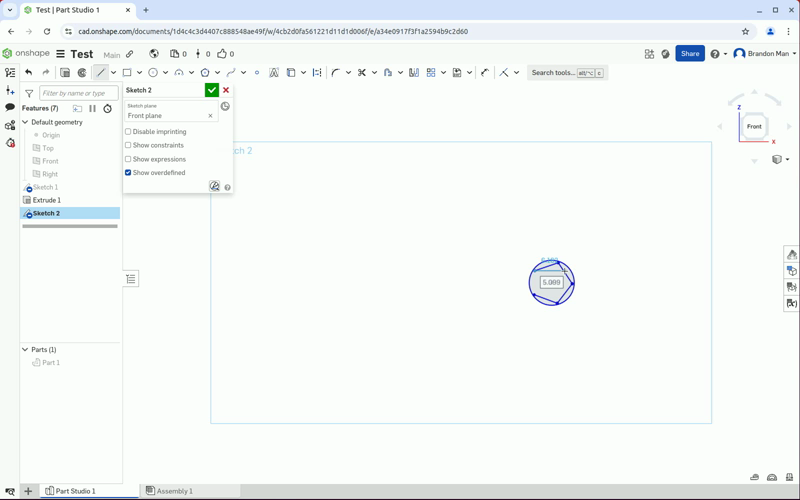
mouse_move(534, 282)
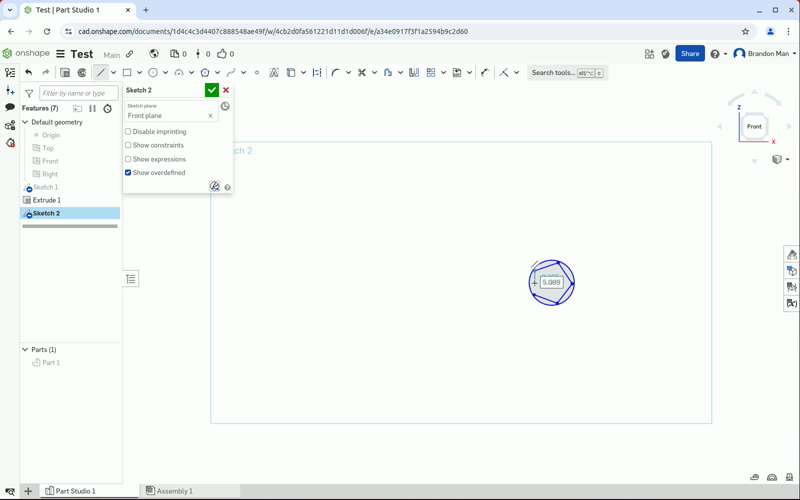
click(534, 282)
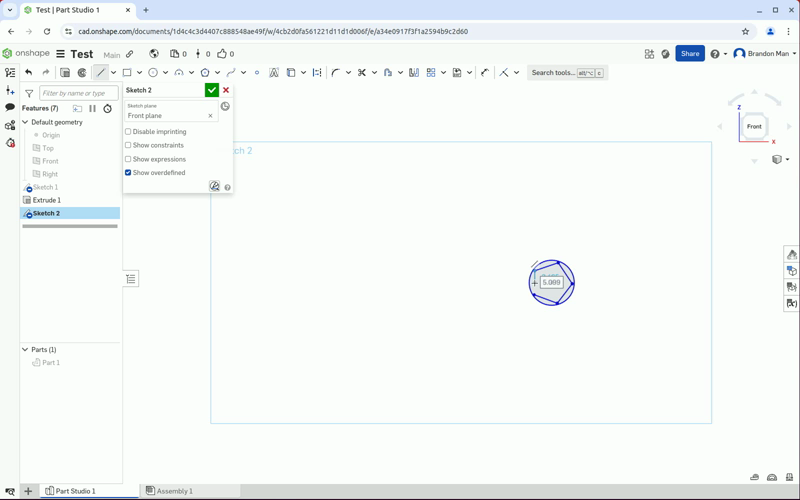
key_up(shift)
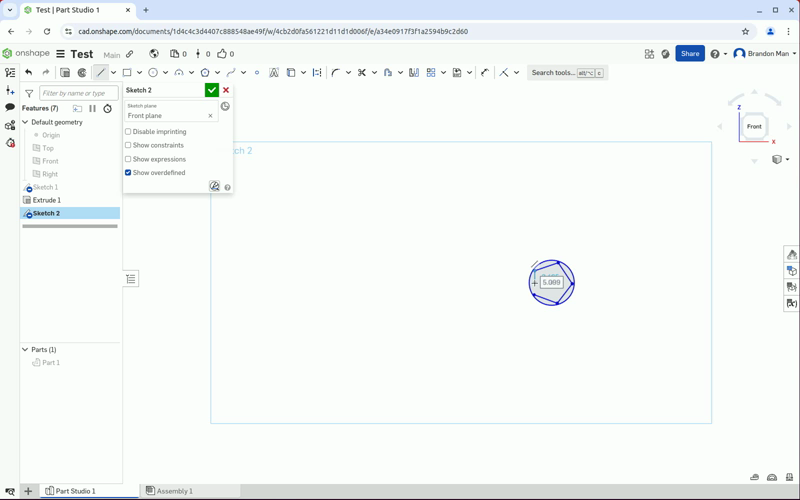
mouse_move(564, 282)
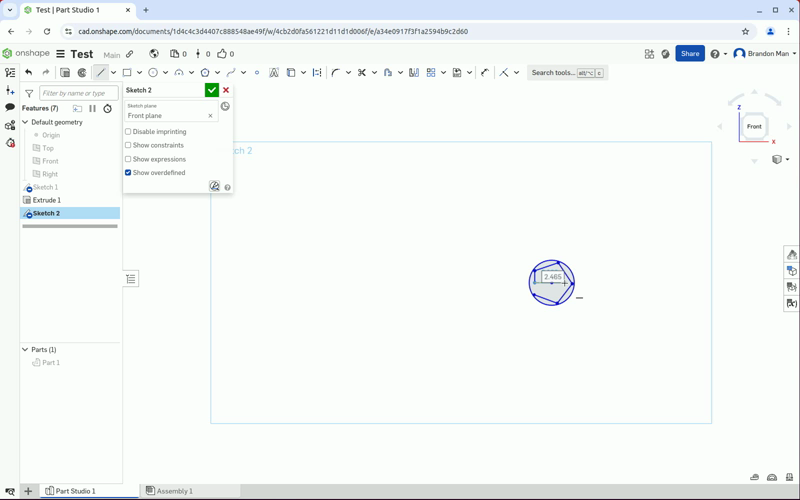
key_down(shift)
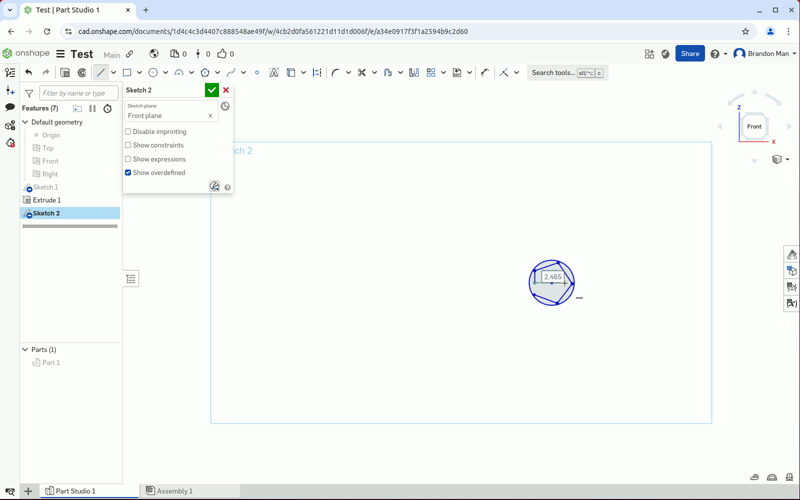
mouse_move(534, 294)
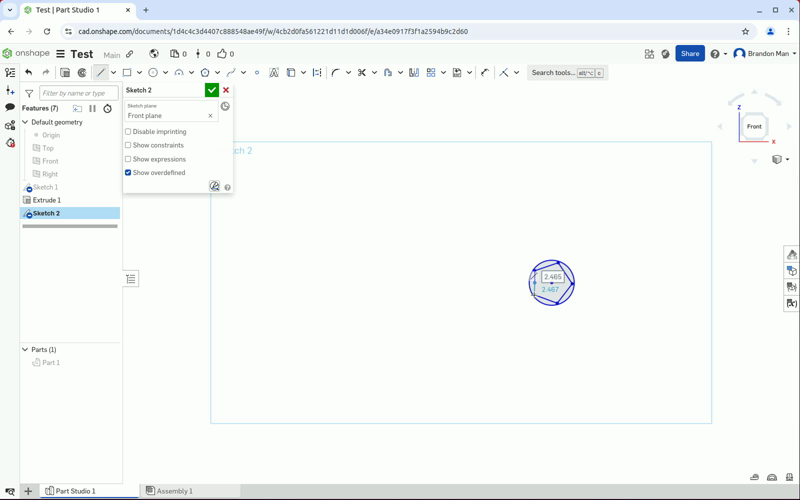
key_up(shift)
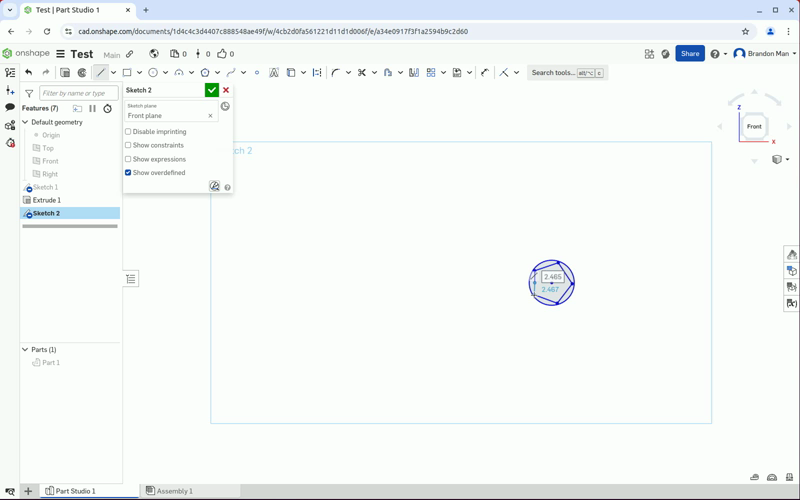
click(534, 294)
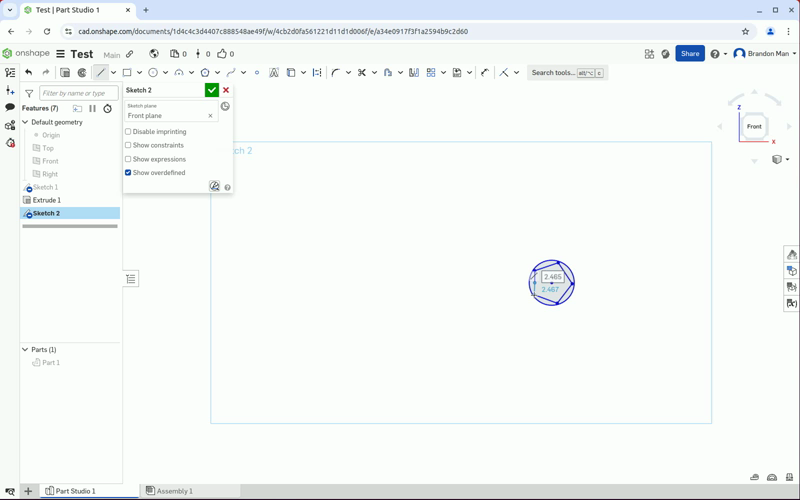
key(esc)
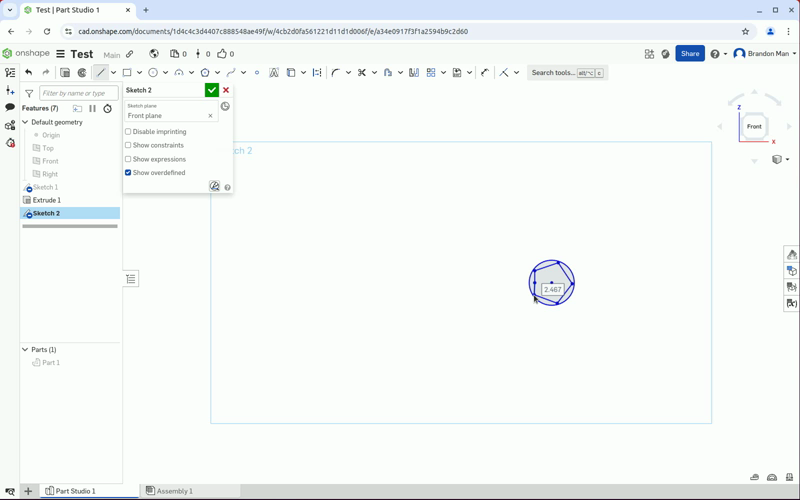
mouse_move(562, 263)
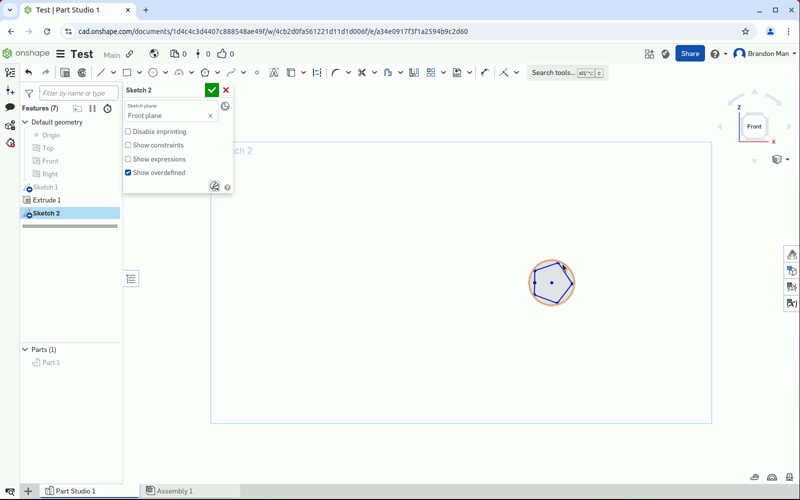
scroll(6)
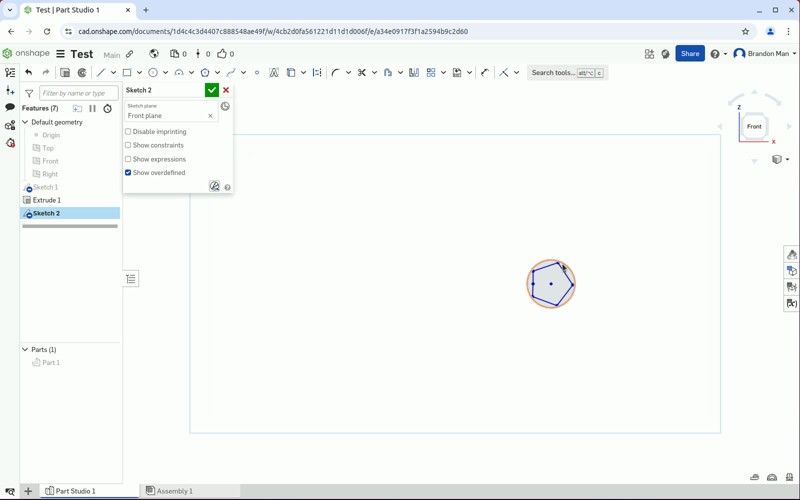
scroll(6)
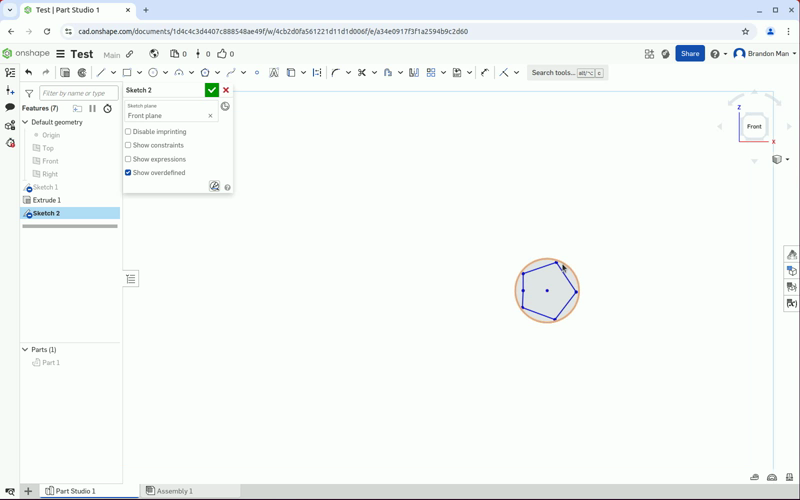
scroll(6)
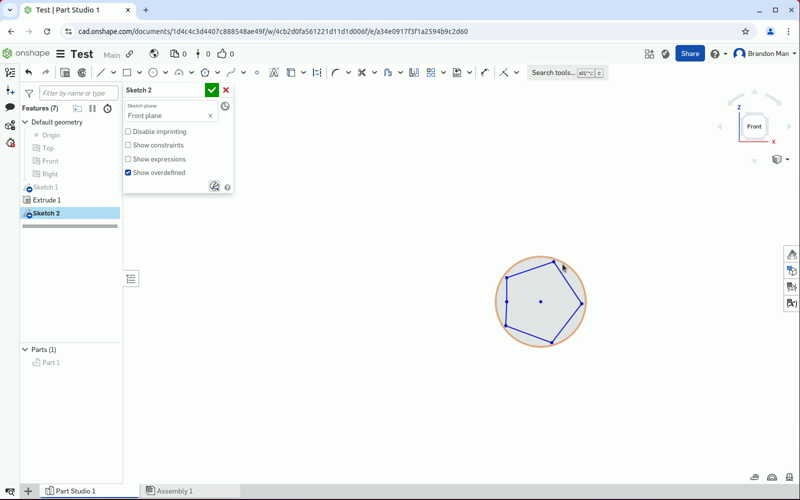
scroll(6)
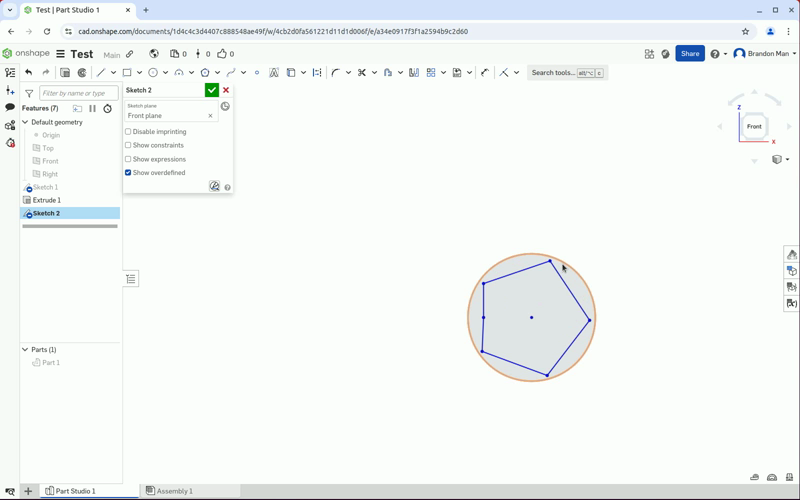
scroll(6)
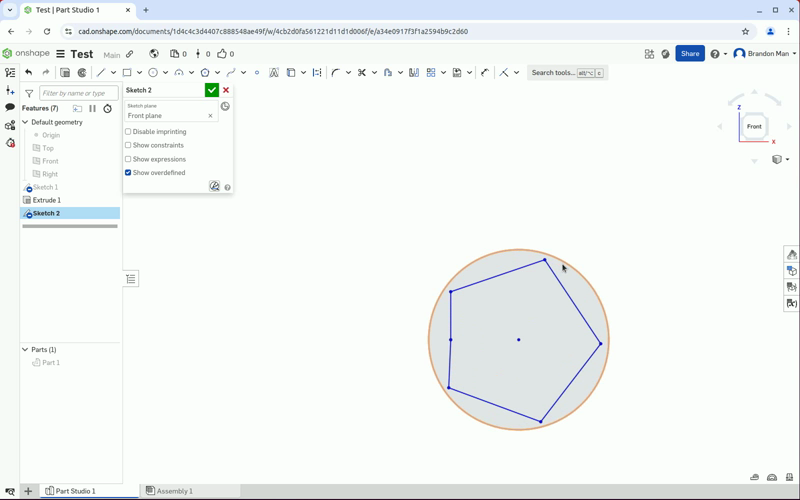
scroll(6)
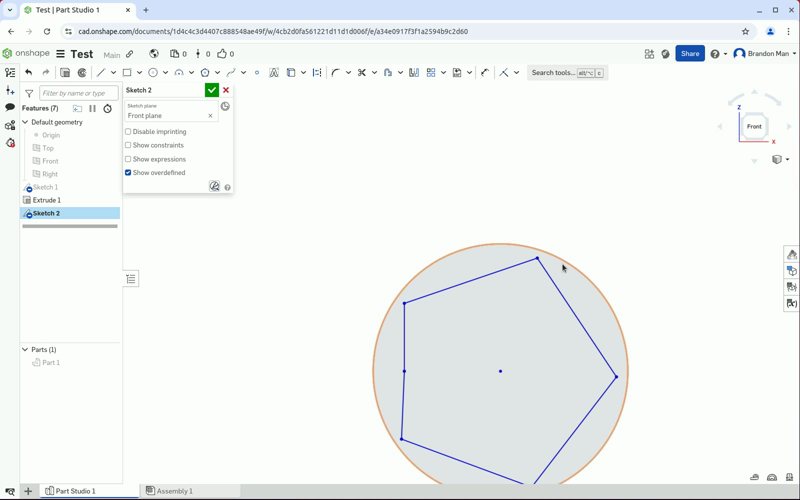
scroll(6)
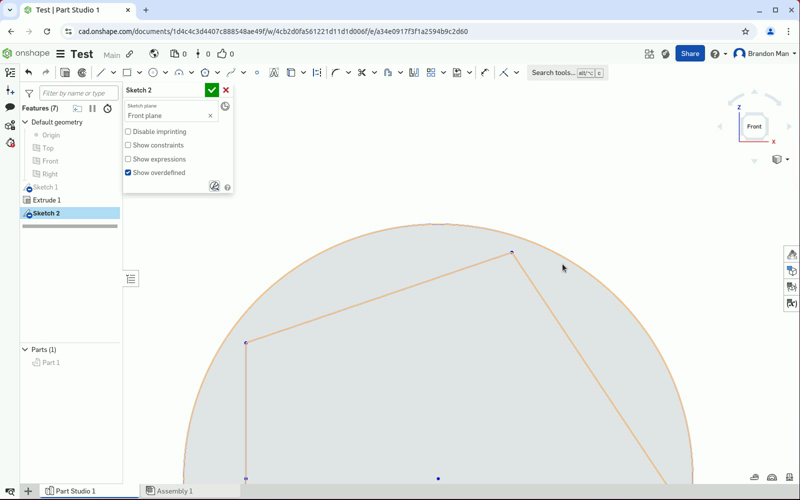
click(562, 263)
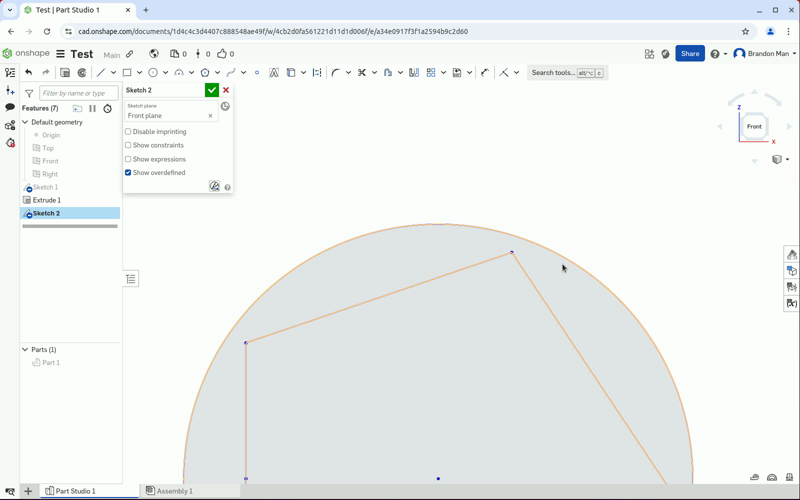
scroll(-6)
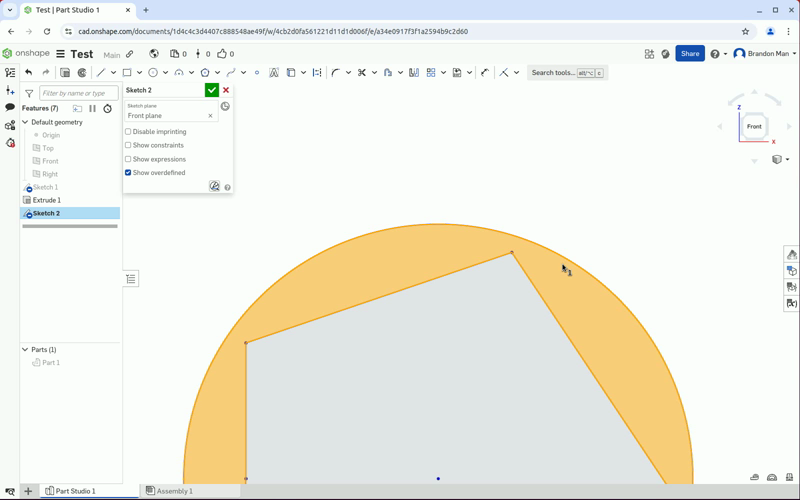
scroll(-6)
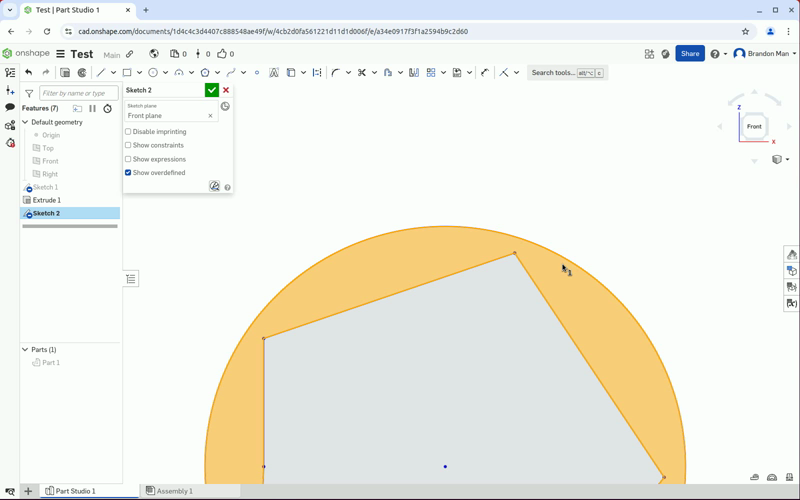
scroll(-6)
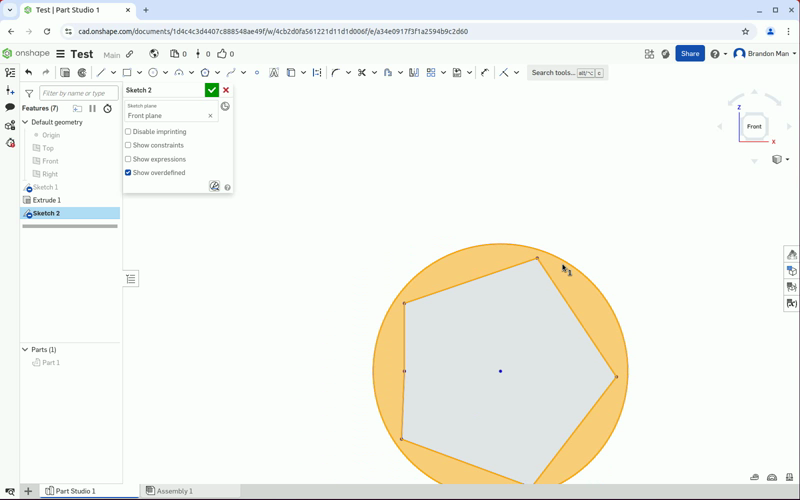
scroll(-6)
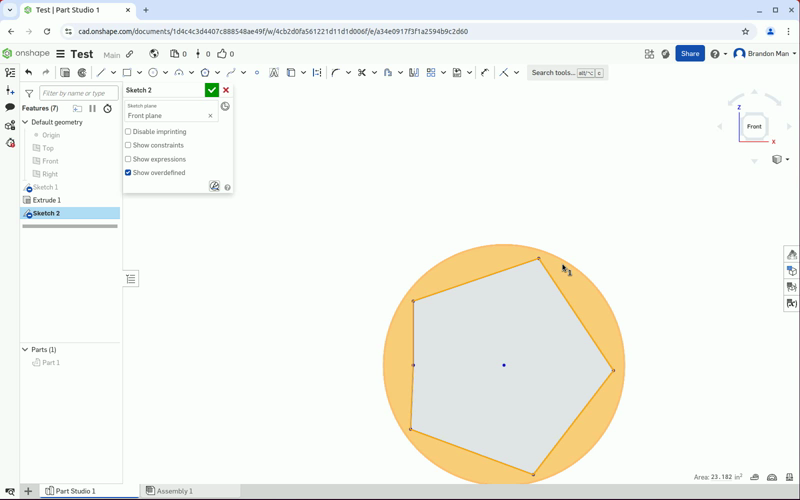
scroll(-6)
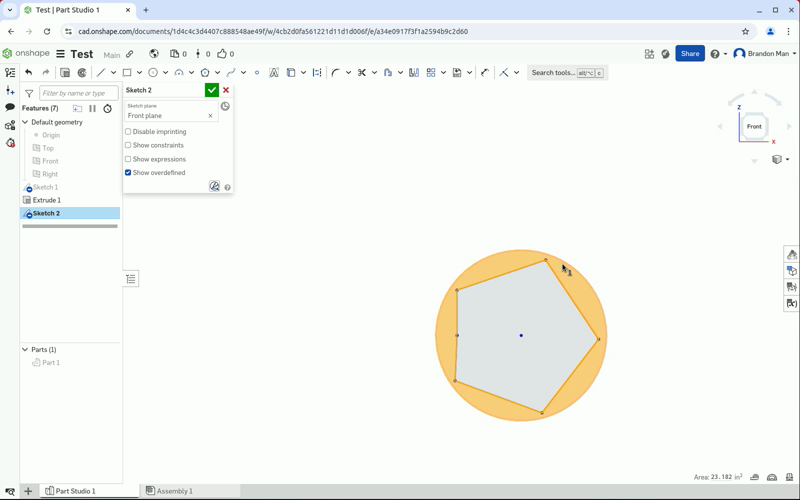
scroll(-6)
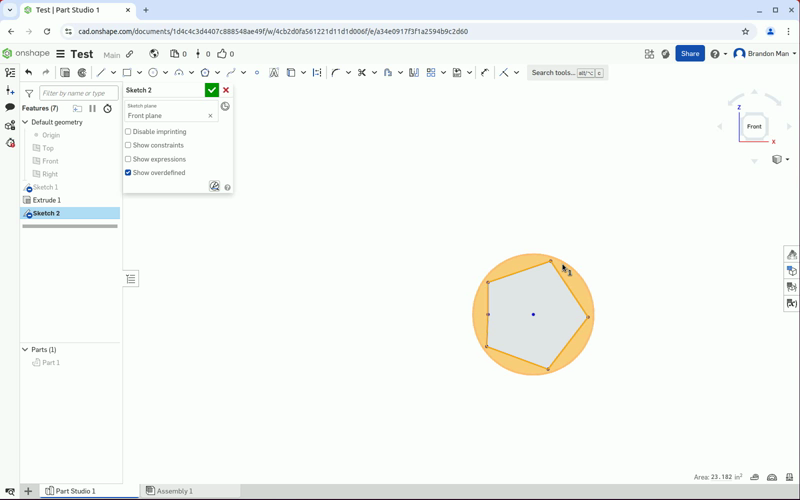
scroll(-6)
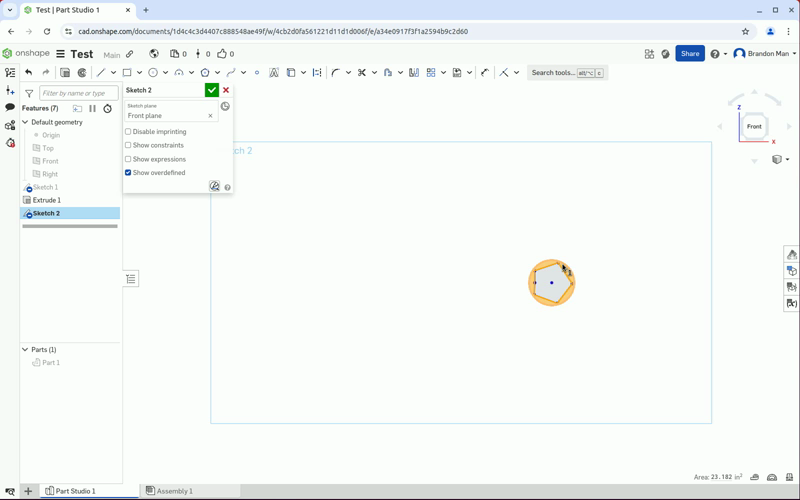
mouse_move(73, 352)
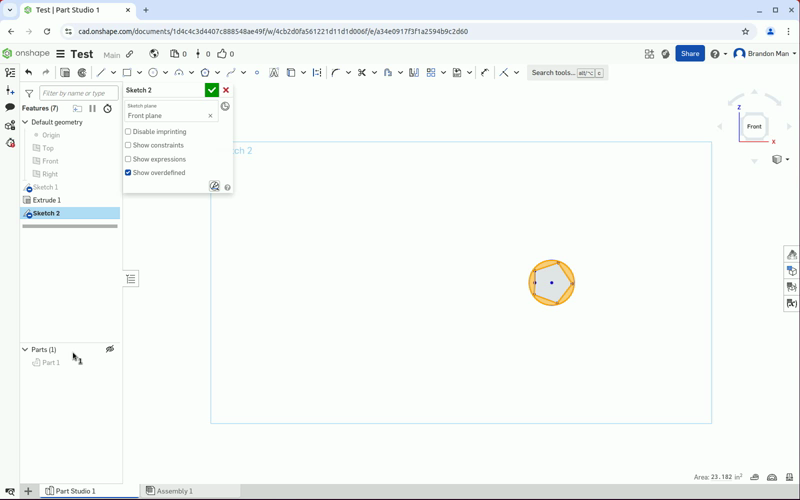
key(shift+y)
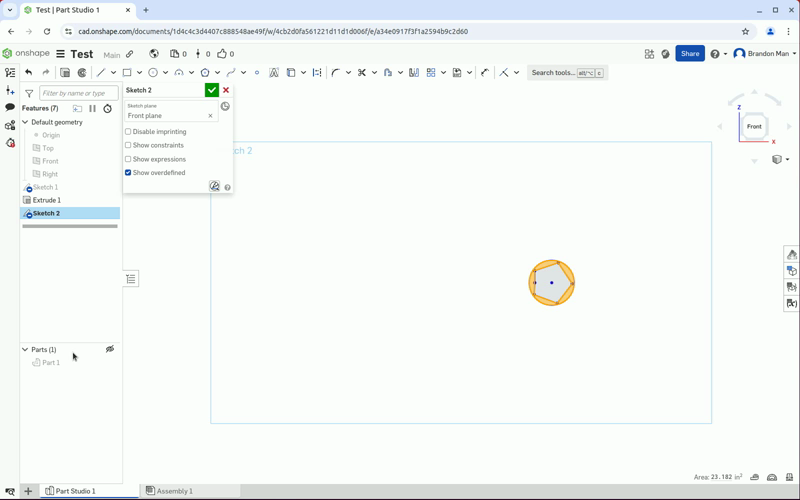
key(shift+e)
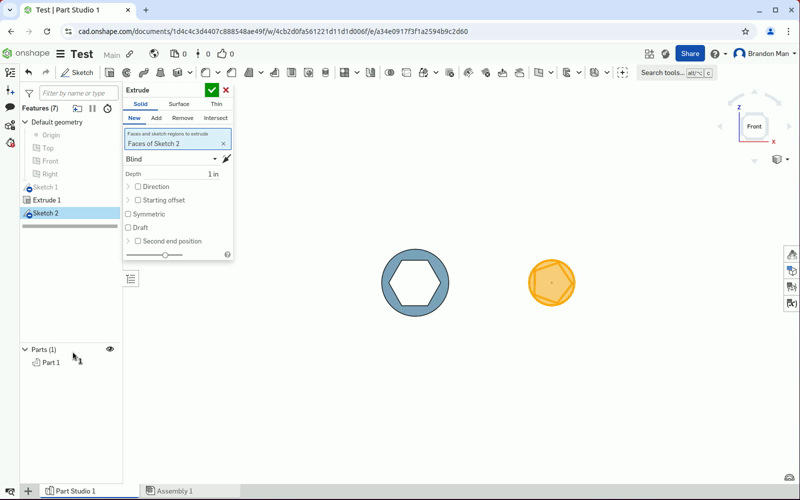
mouse_move(143, 106)
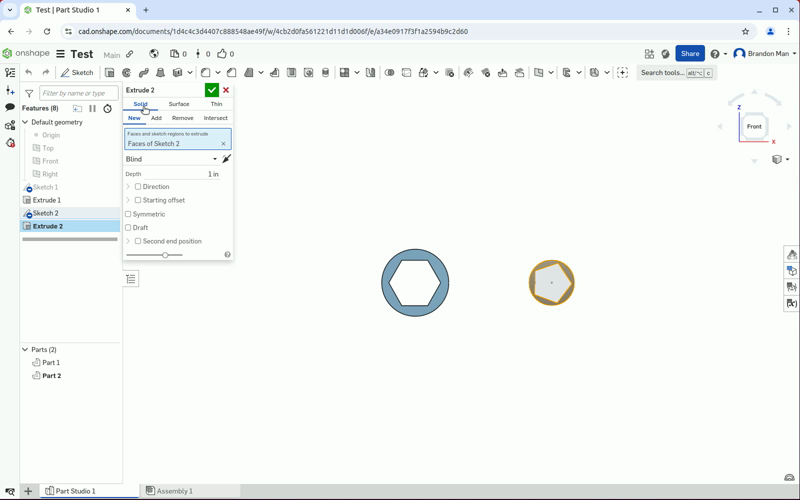
click(143, 106)
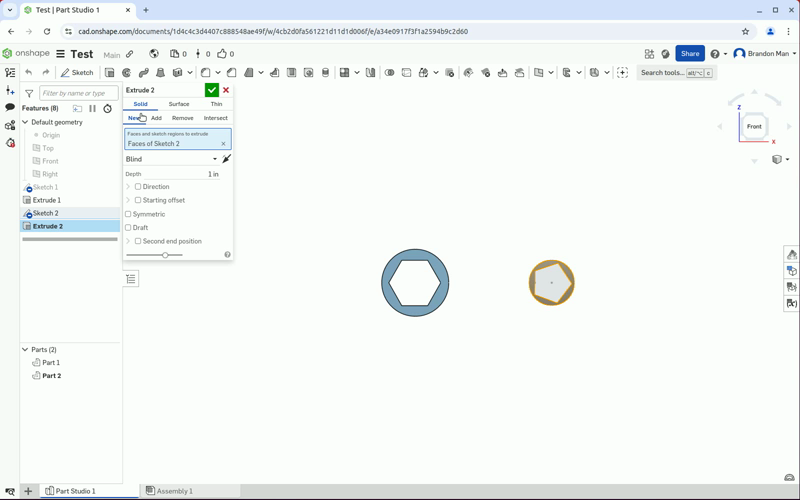
mouse_move(137, 120)
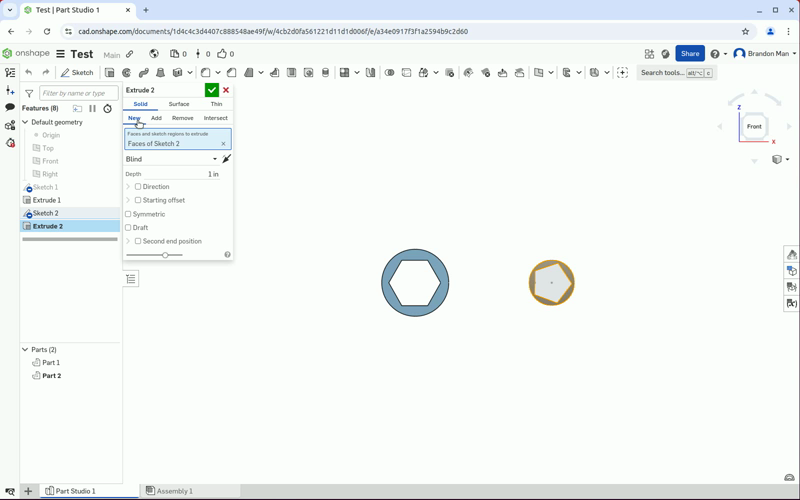
click(137, 120)
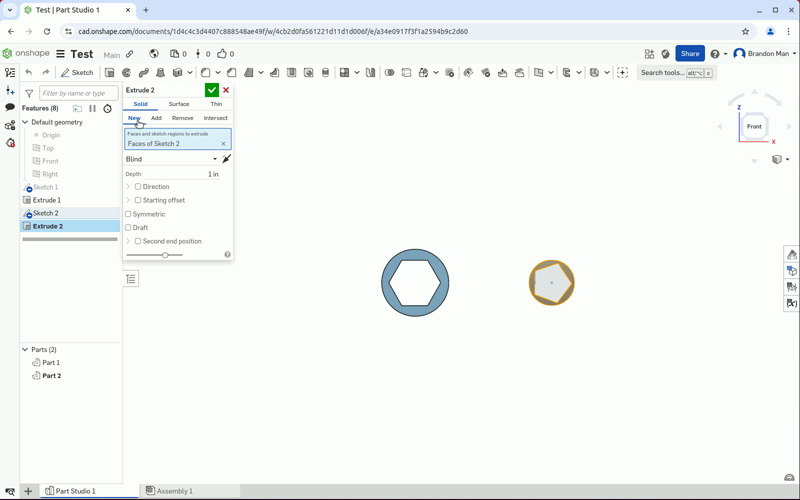
key(tab, 4)
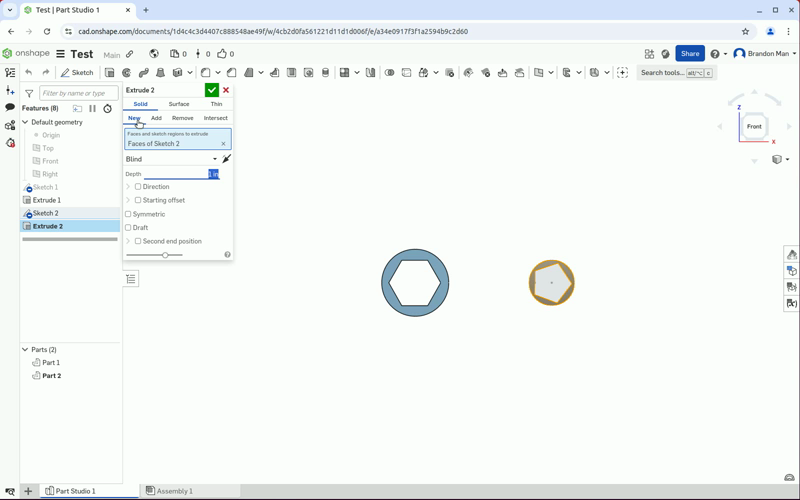
text(6.74)
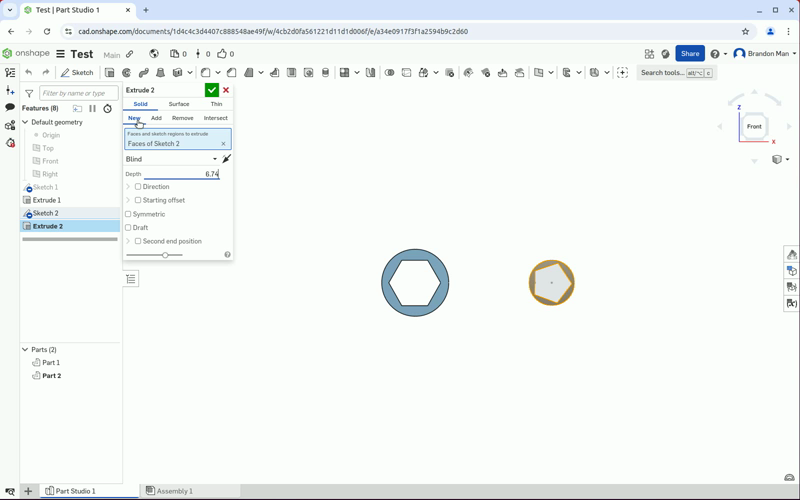
key(enter)
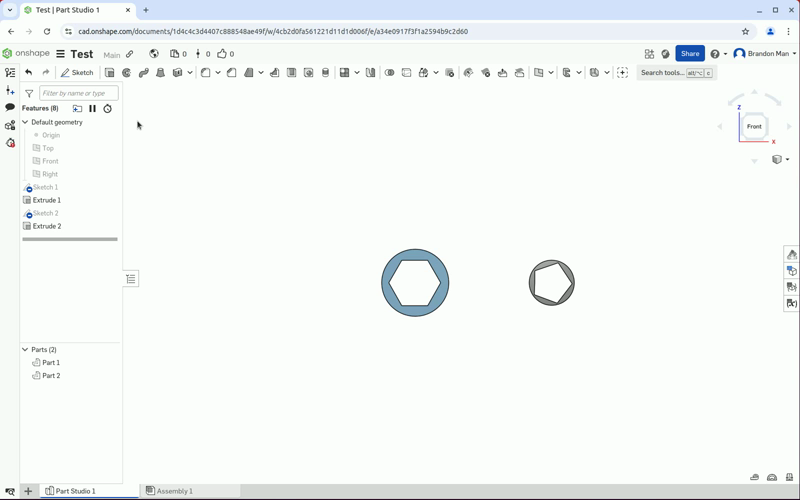
key(shift+h)
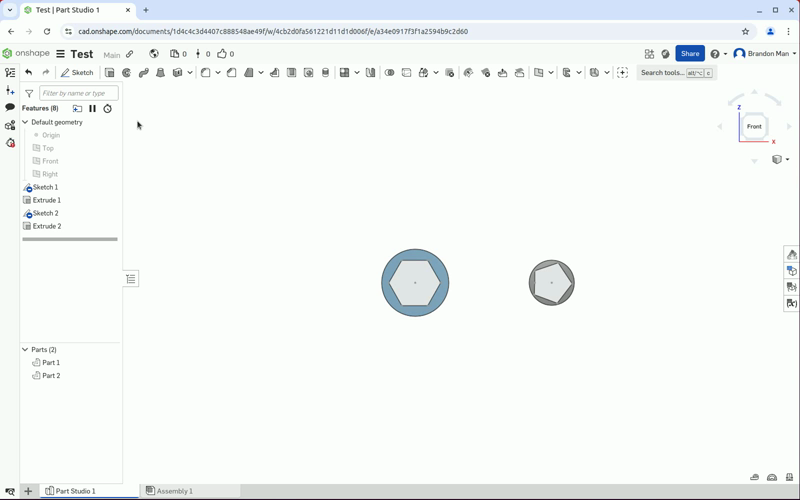
key(shift+h)
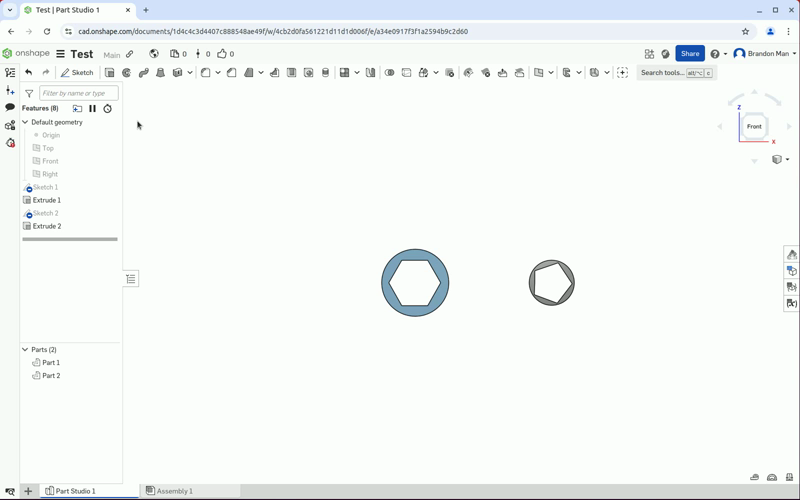
mouse_move(73, 189)
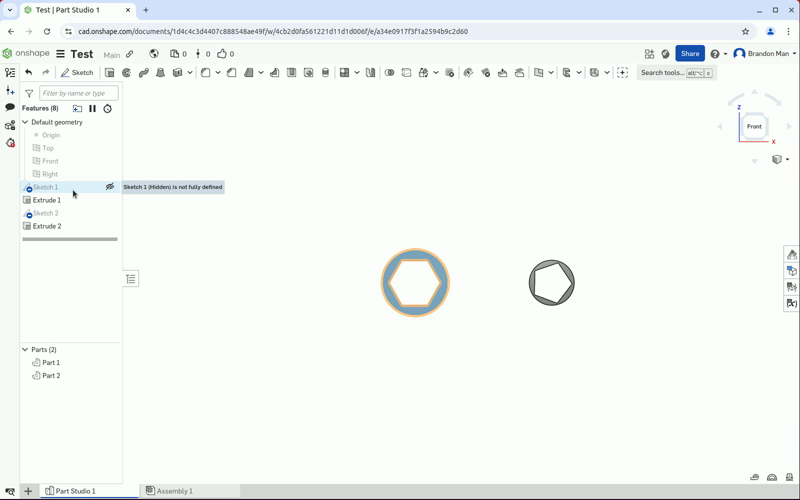
click(73, 189)
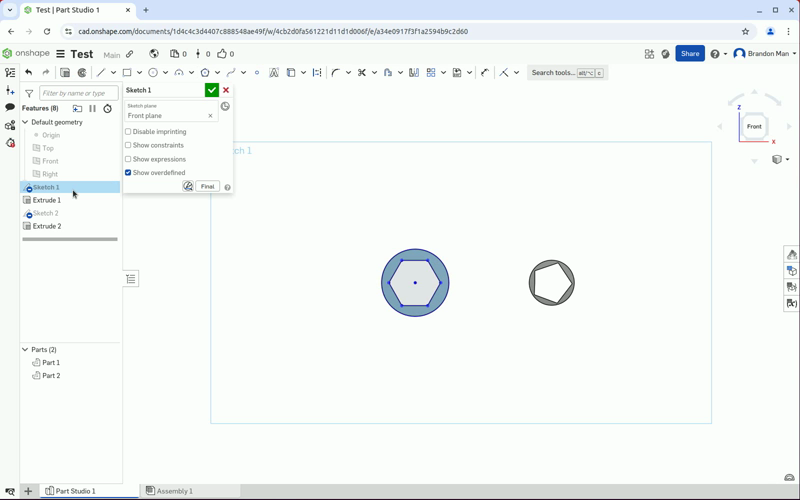
mouse_move(229, 92)
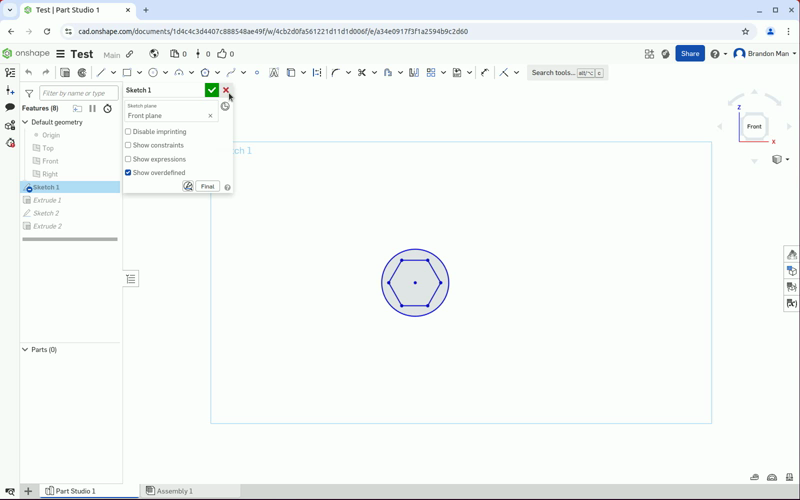
click(229, 92)
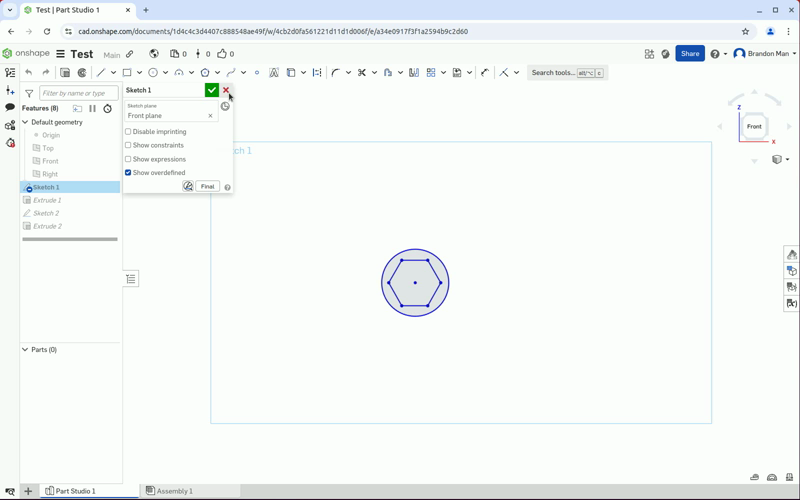
key(shift+s)
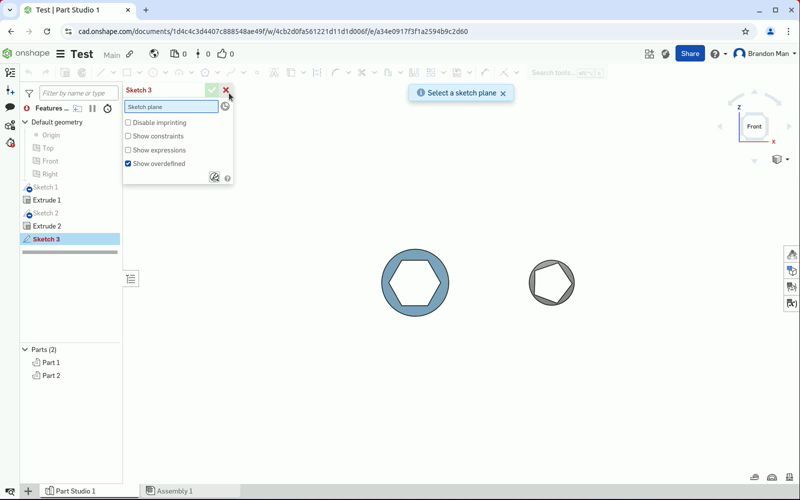
mouse_move(73, 163)
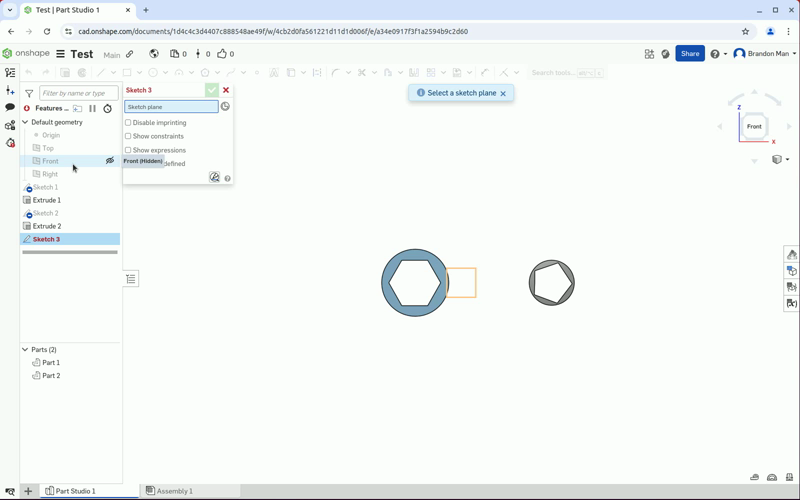
click(73, 163)
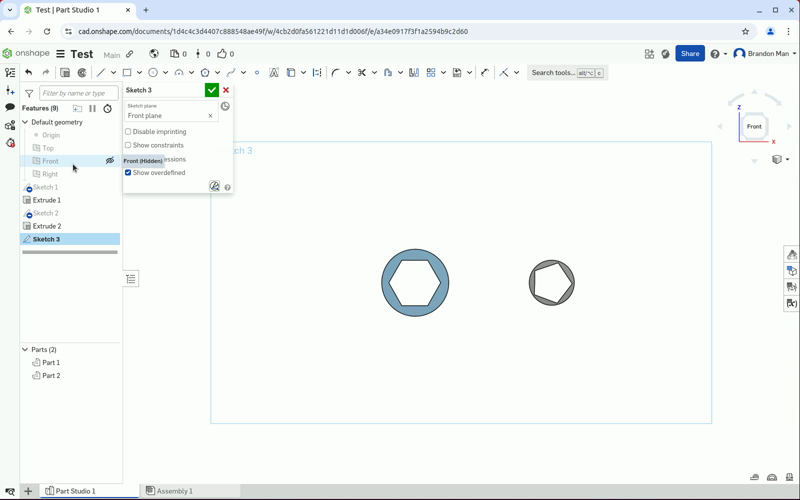
mouse_move(73, 352)
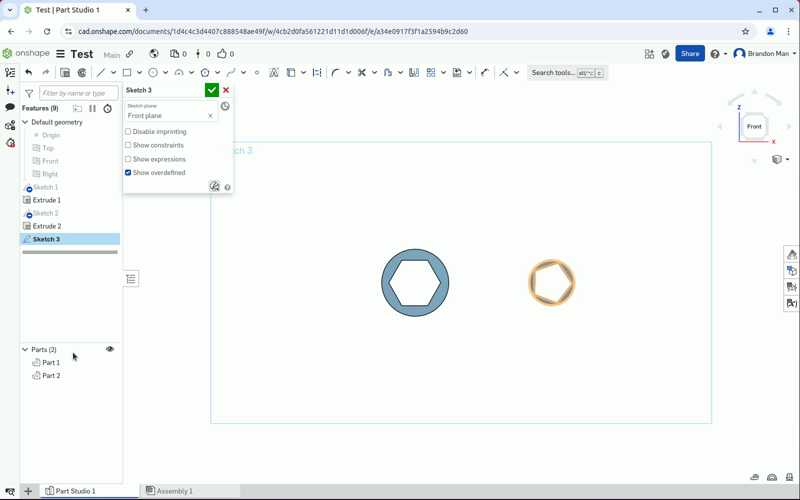
key(y)
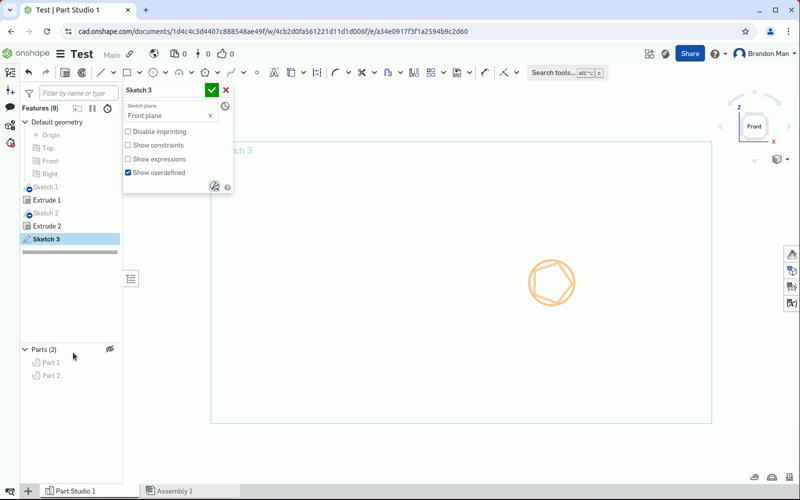
key(l)
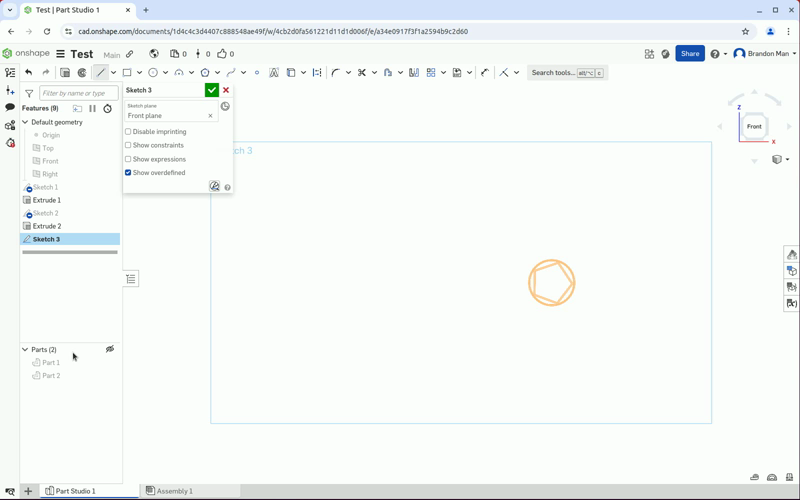
key_down(shift)
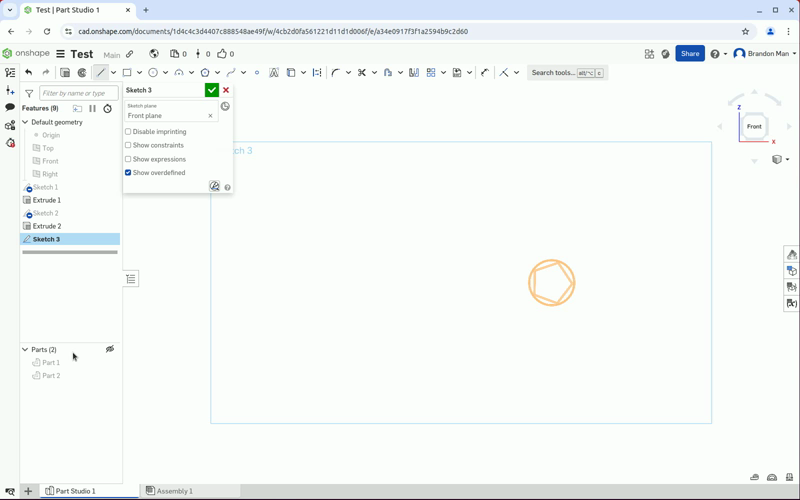
mouse_move(444, 295)
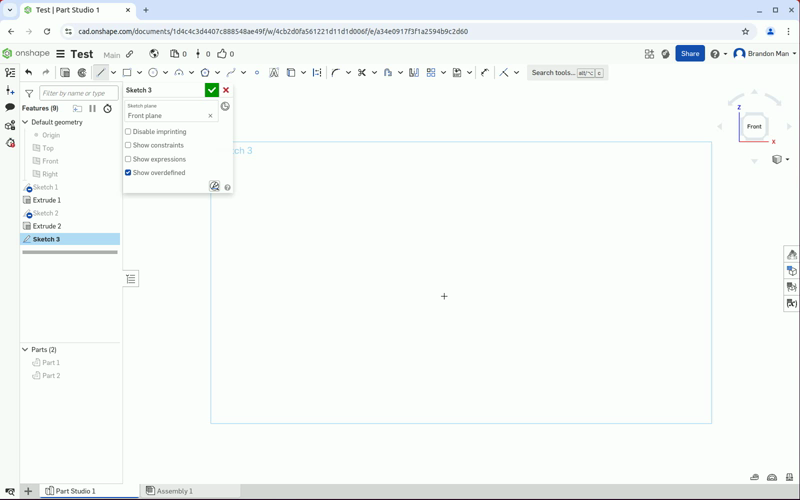
click(444, 295)
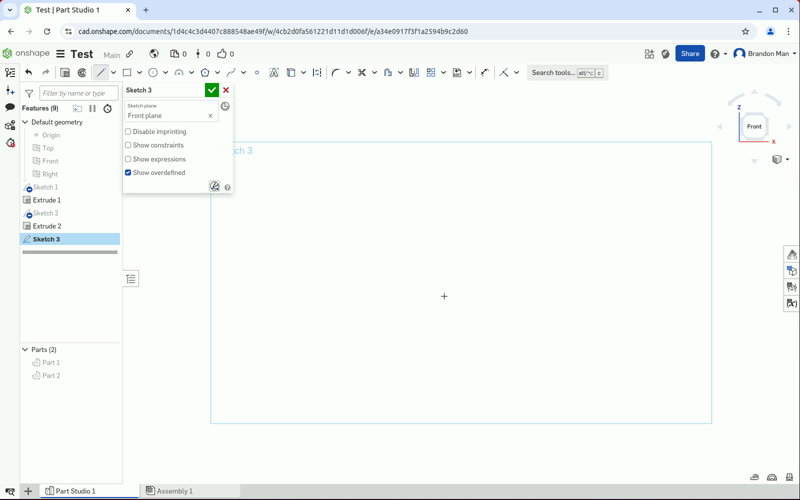
key_up(shift)
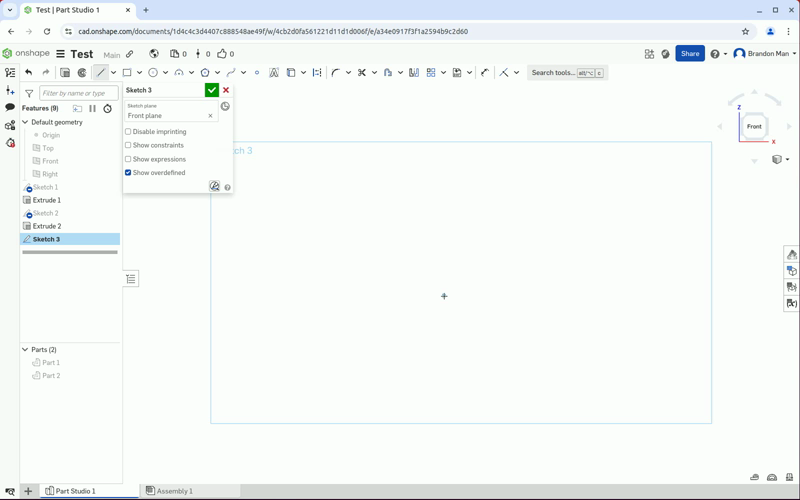
key_down(shift)
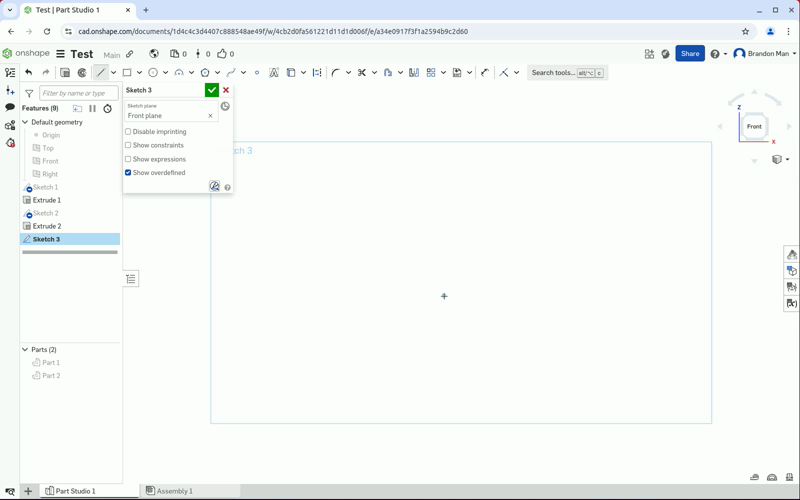
mouse_move(532, 294)
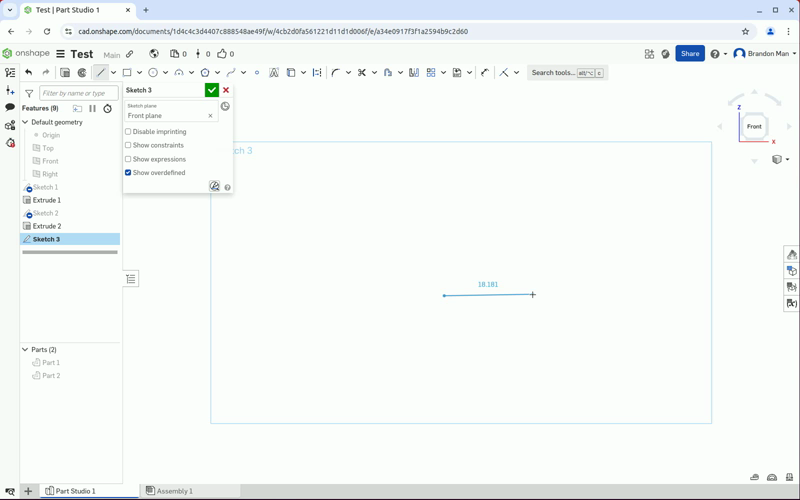
click(532, 294)
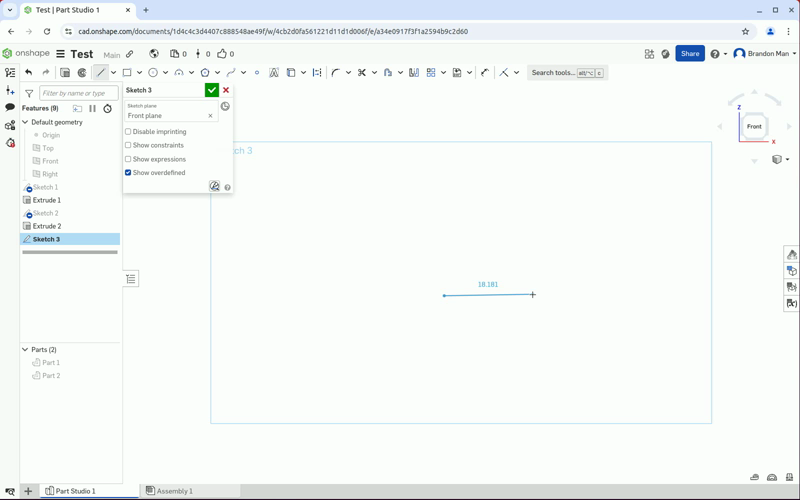
key_up(shift)
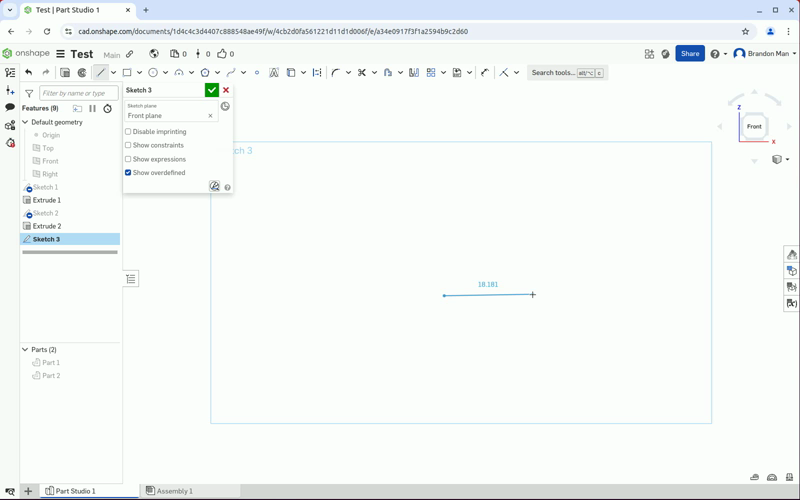
key(esc)
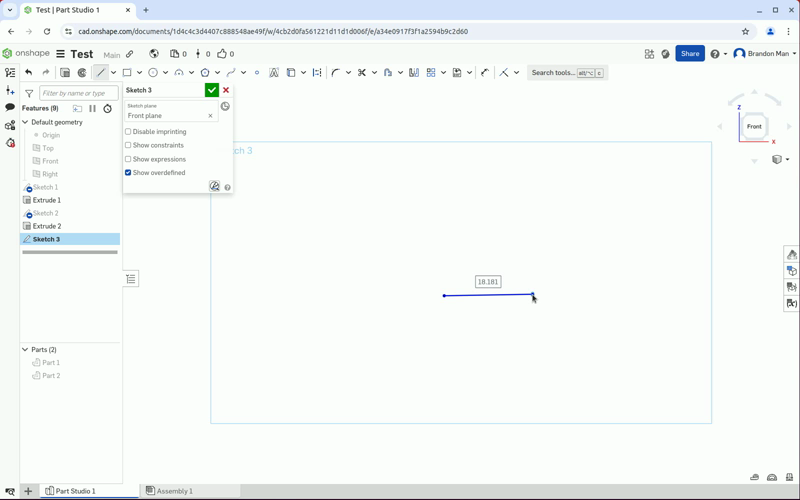
key(a)
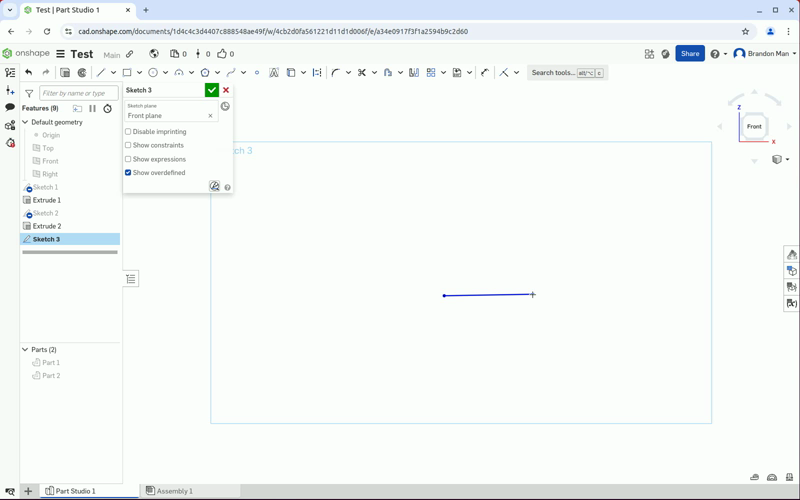
mouse_move(532, 294)
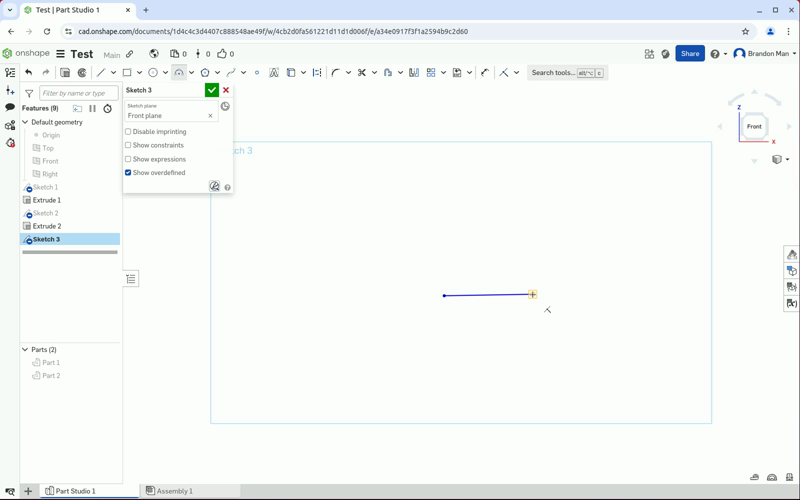
click(532, 294)
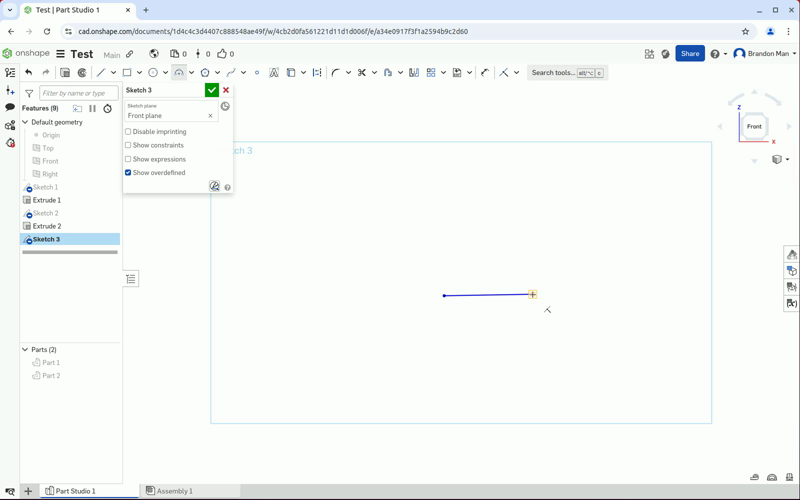
key_down(shift)
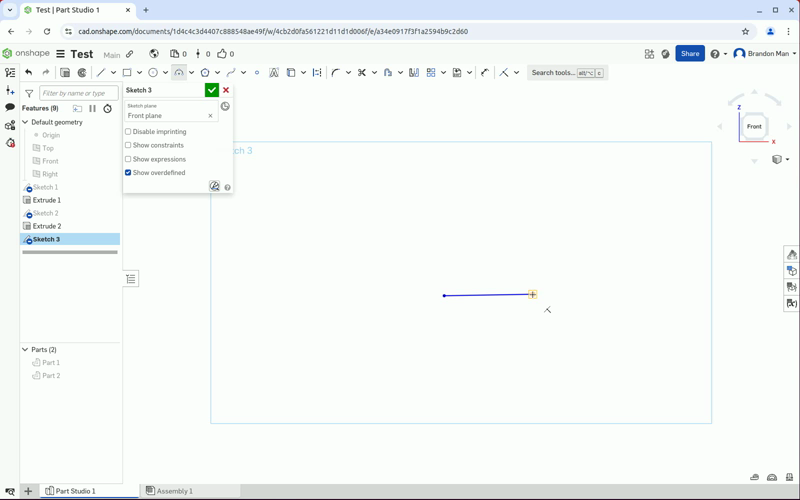
mouse_move(532, 269)
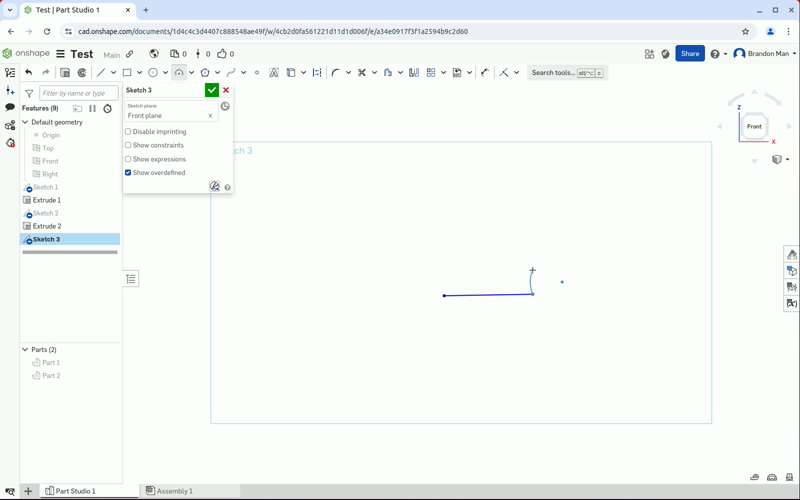
click(532, 269)
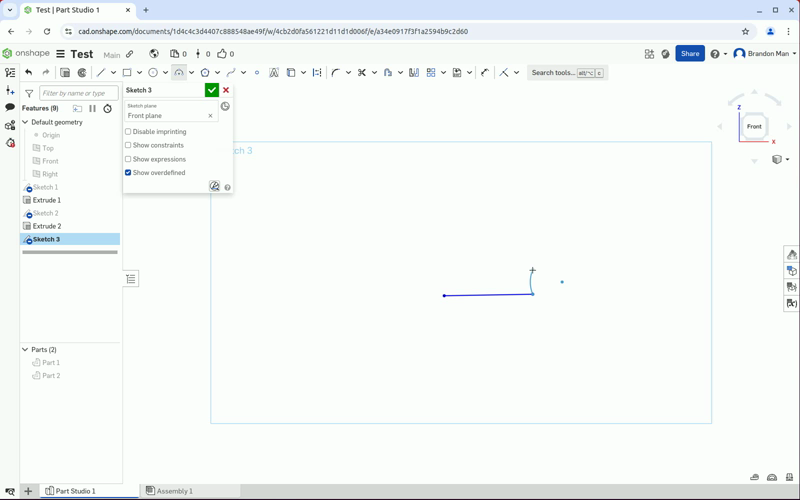
mouse_move(528, 282)
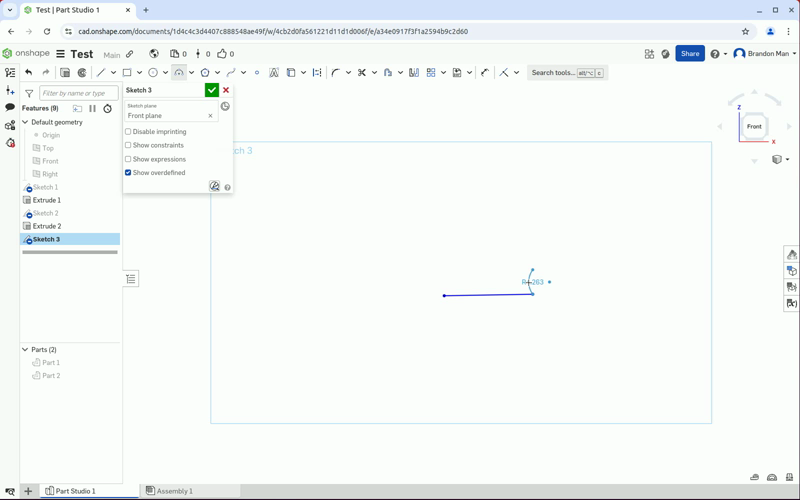
click(528, 282)
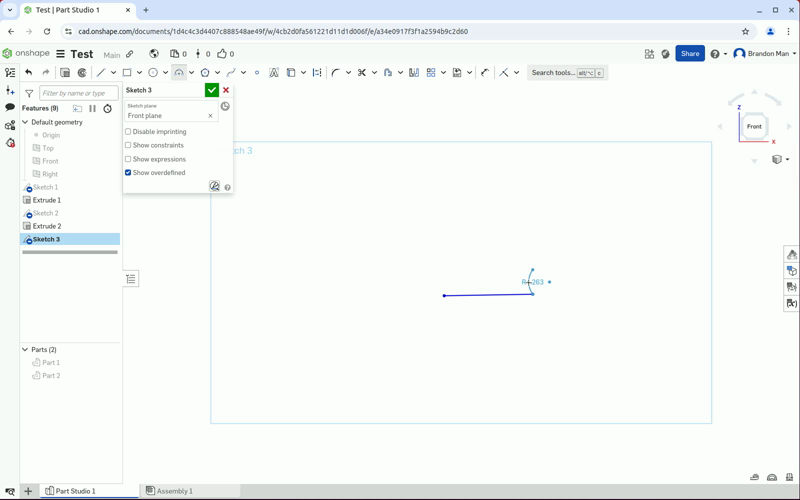
key_up(shift)
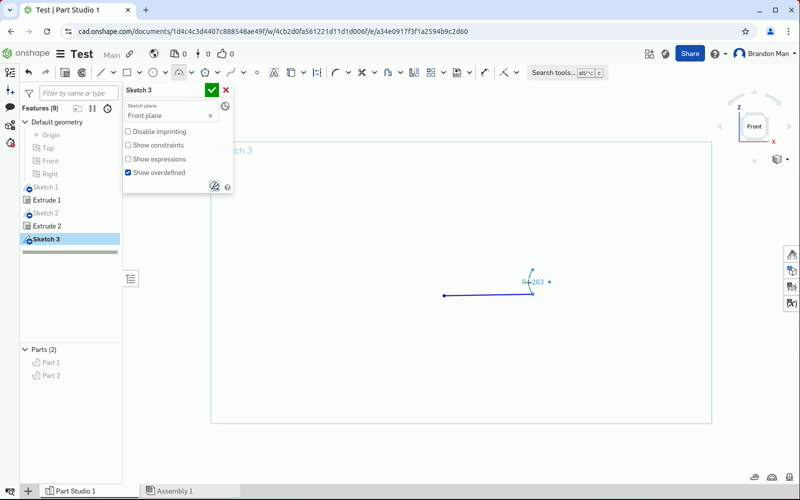
key(esc)
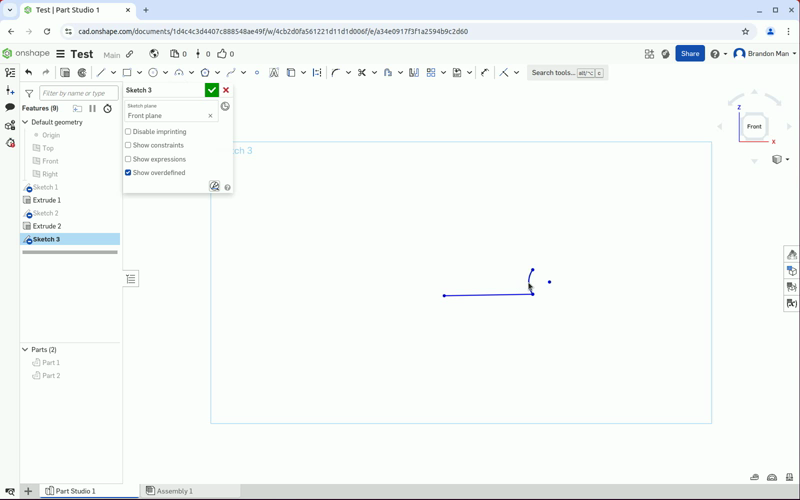
key(l)
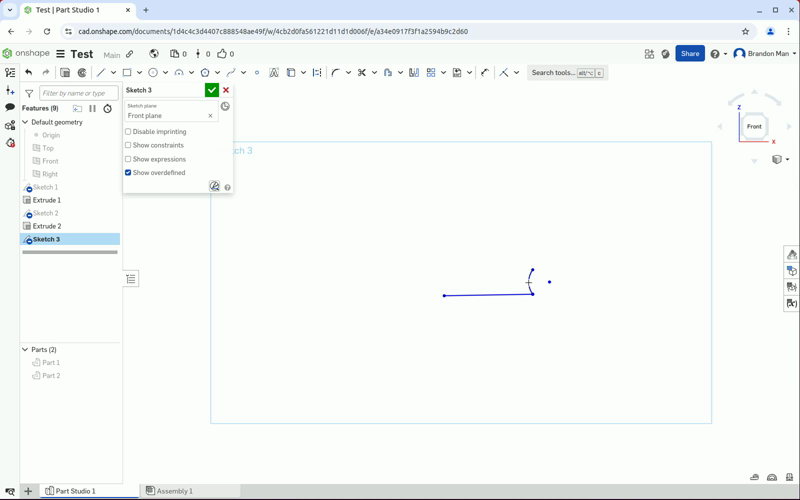
mouse_move(532, 269)
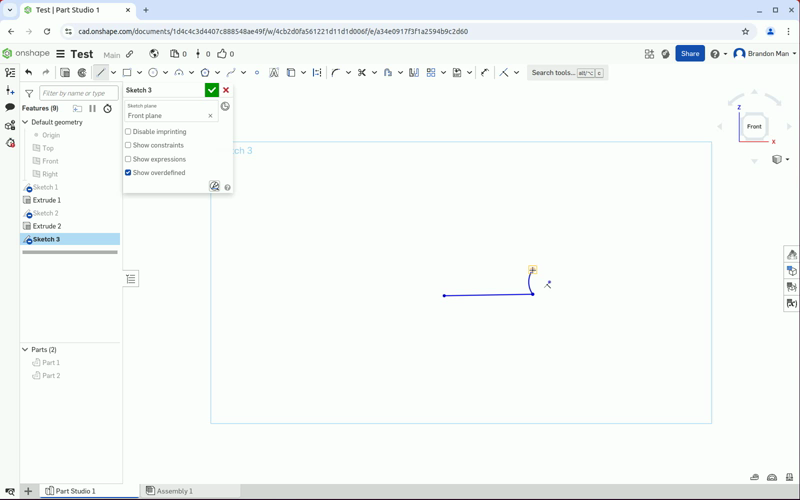
click(532, 269)
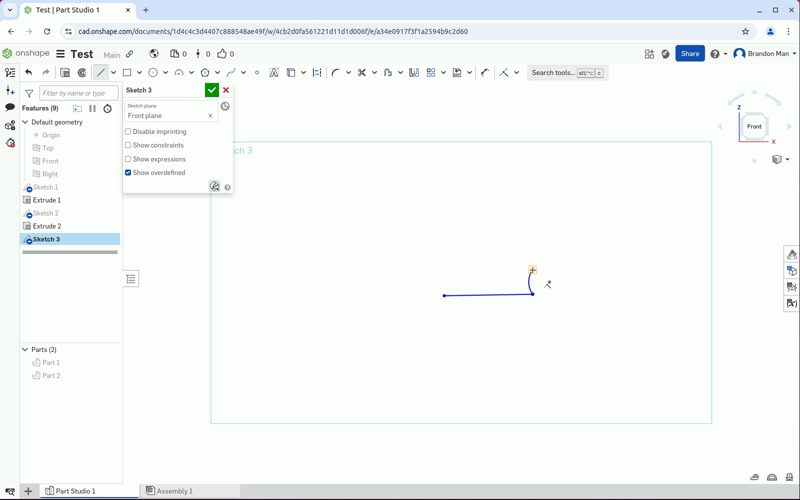
key_down(shift)
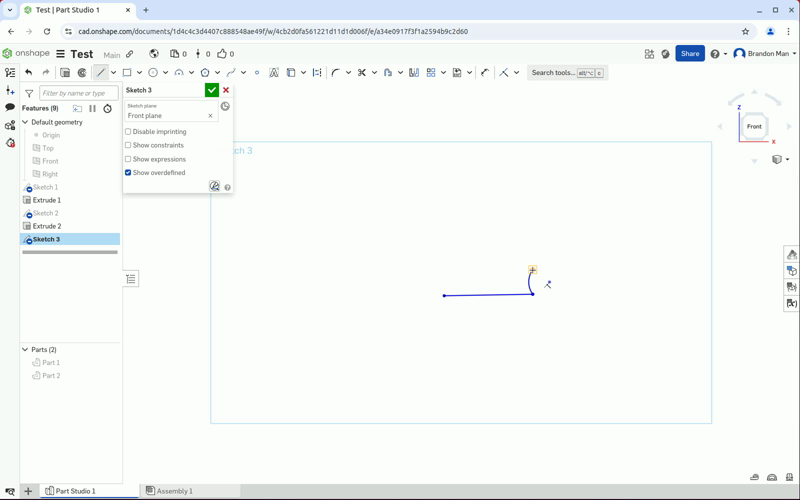
mouse_move(444, 269)
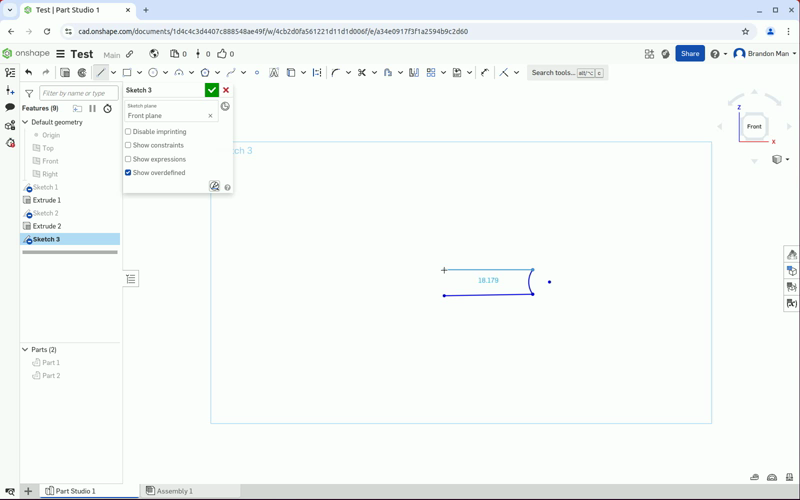
click(444, 269)
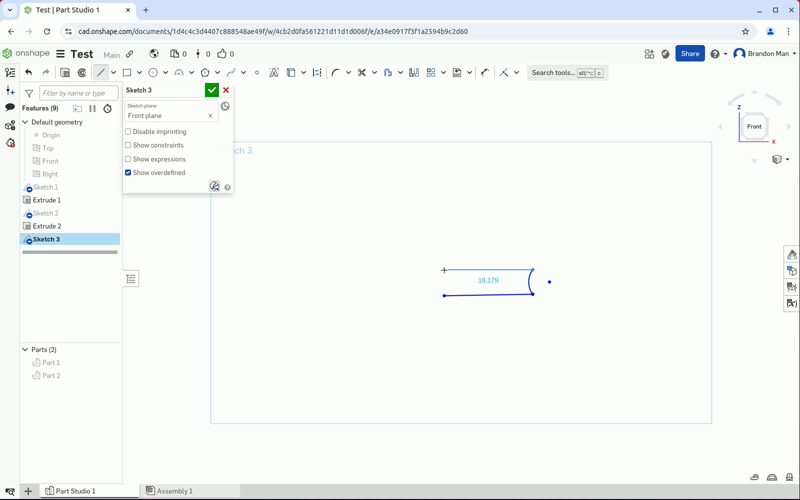
key_up(shift)
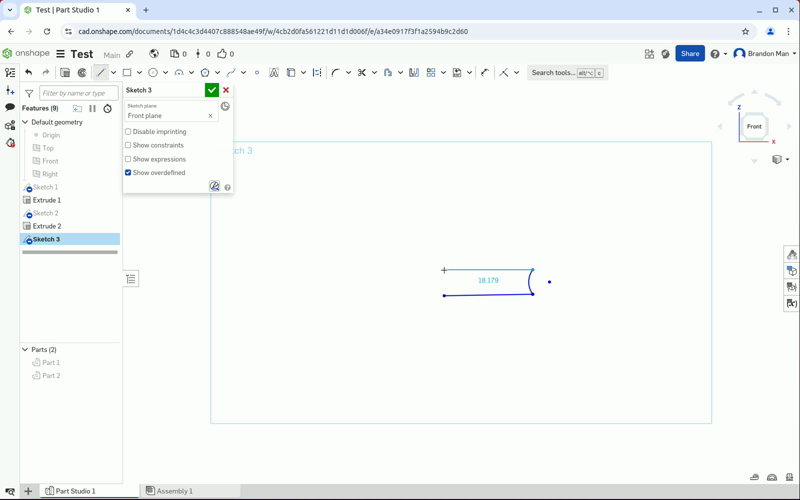
key(esc)
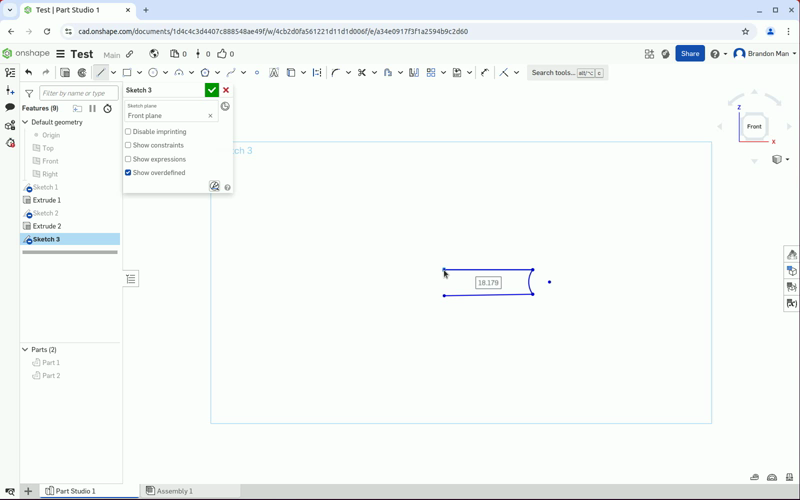
key(a)
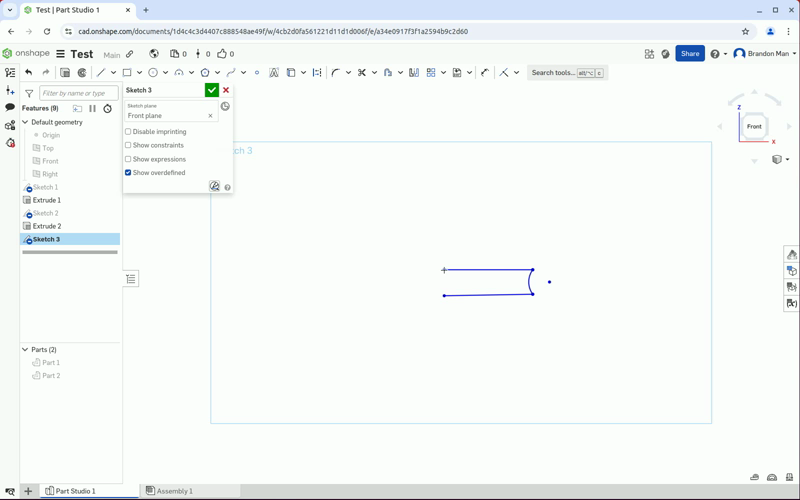
mouse_move(444, 269)
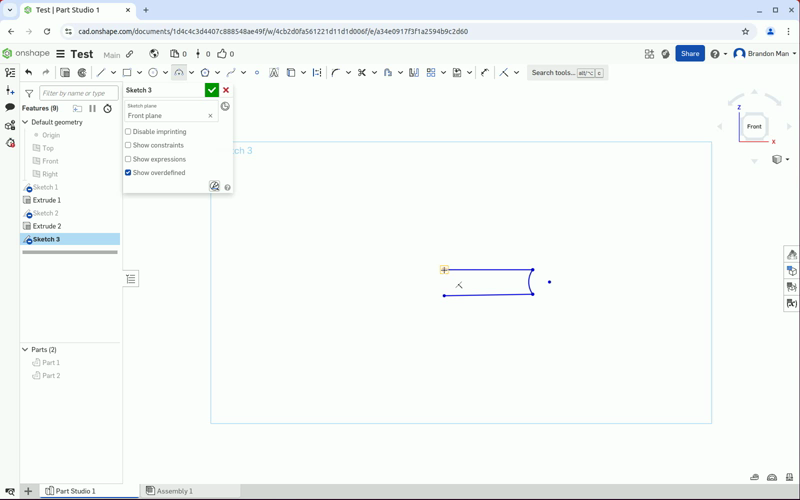
click(444, 269)
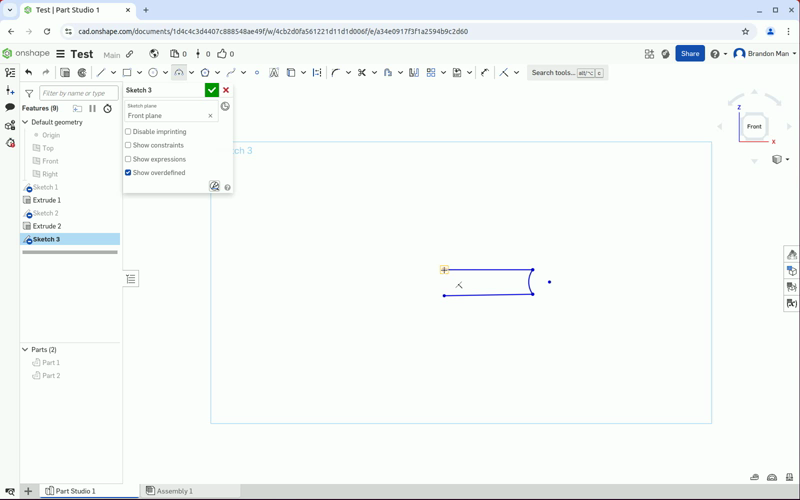
mouse_move(444, 295)
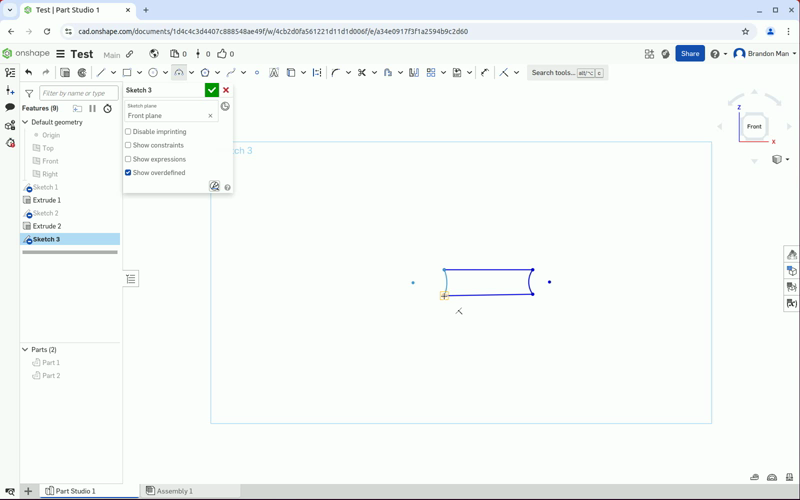
click(444, 295)
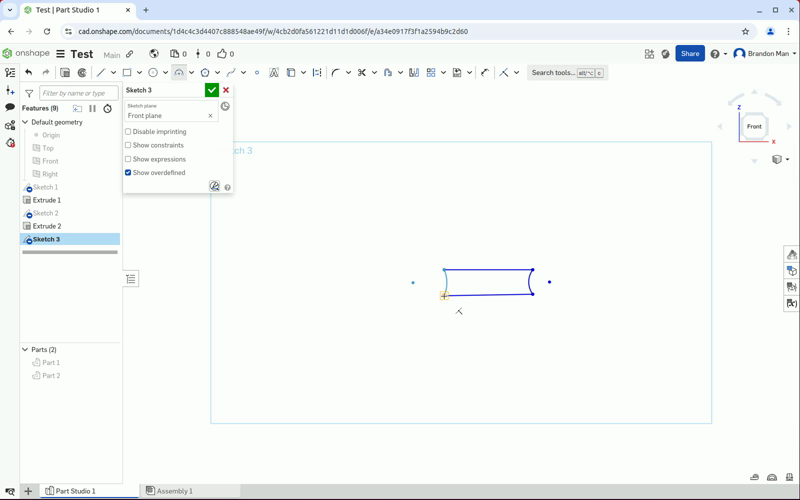
key_down(shift)
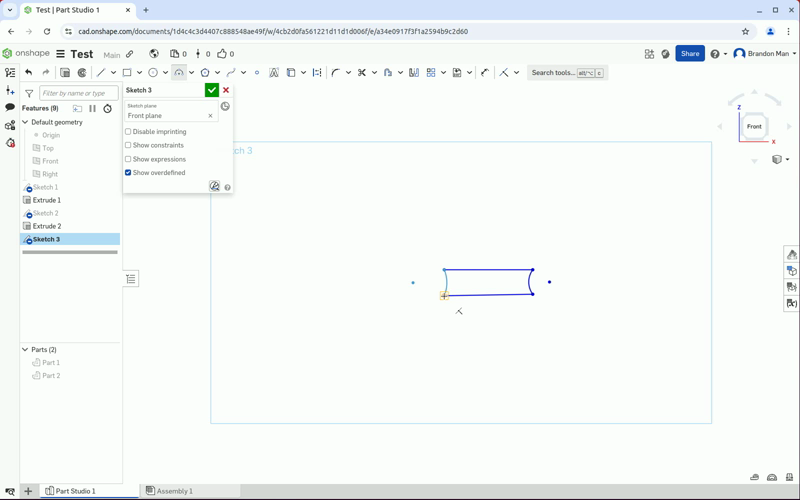
mouse_move(447, 282)
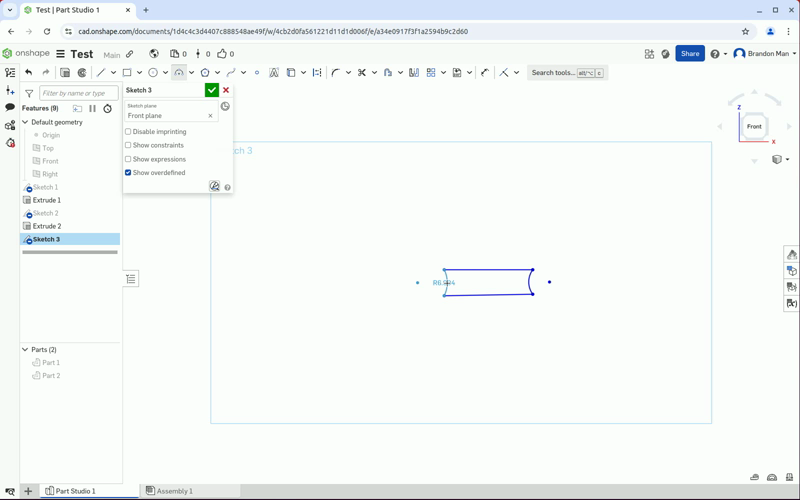
click(447, 282)
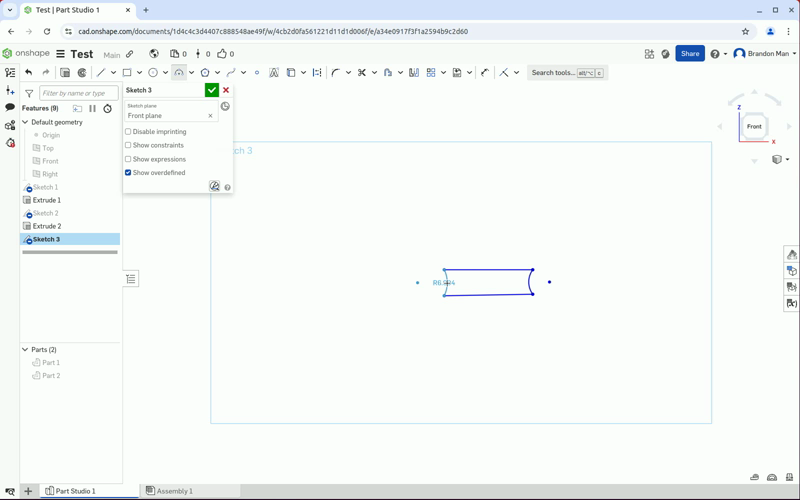
key_up(shift)
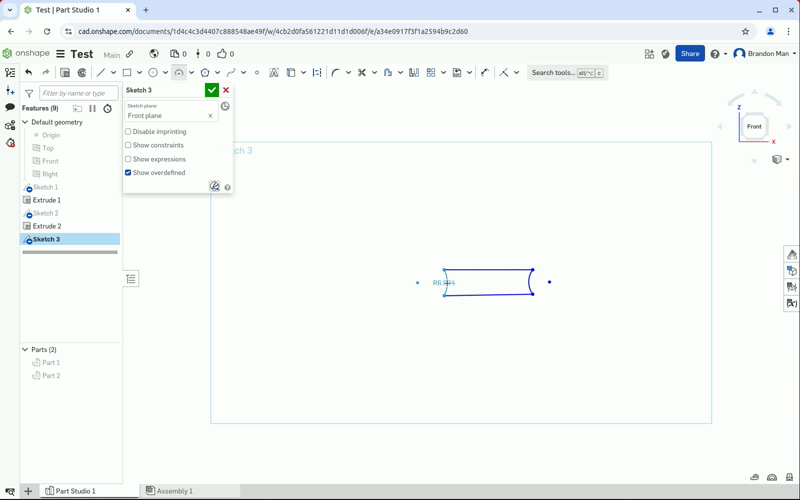
key(esc)
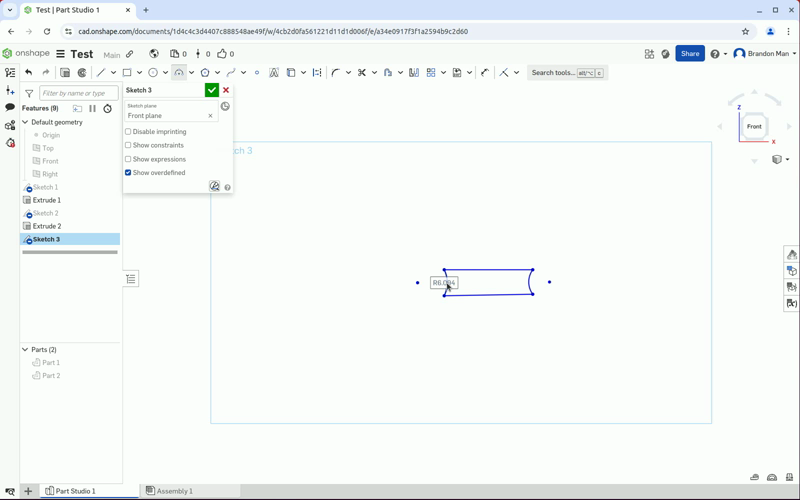
key(l)
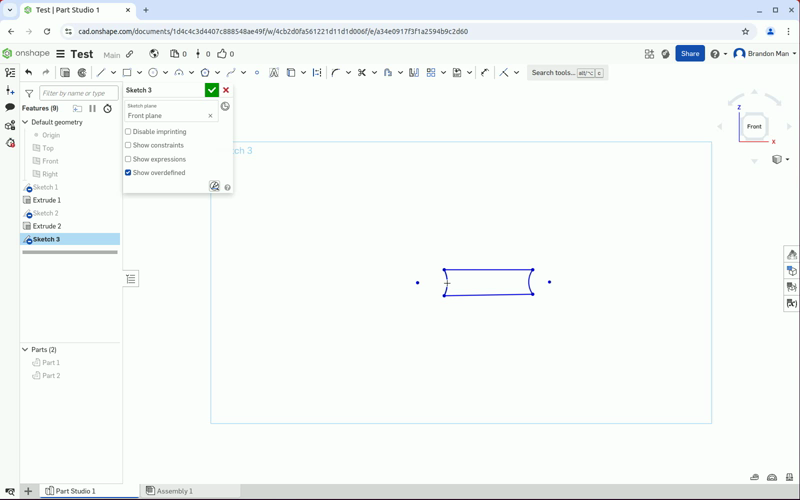
key_down(shift)
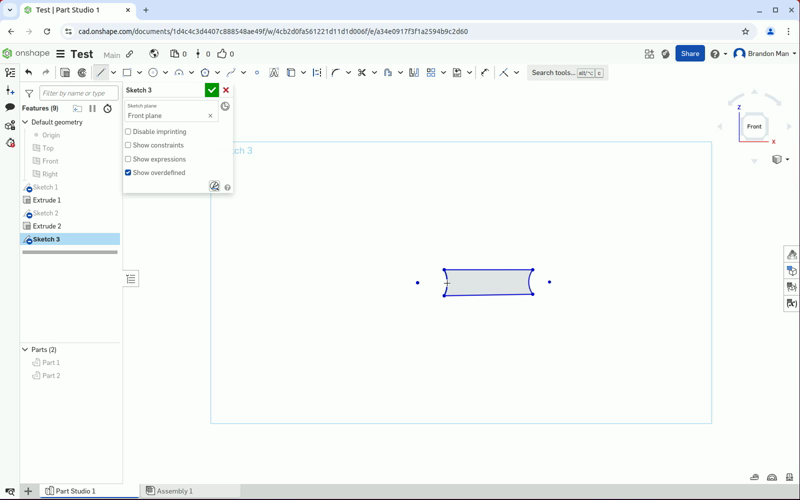
mouse_move(454, 287)
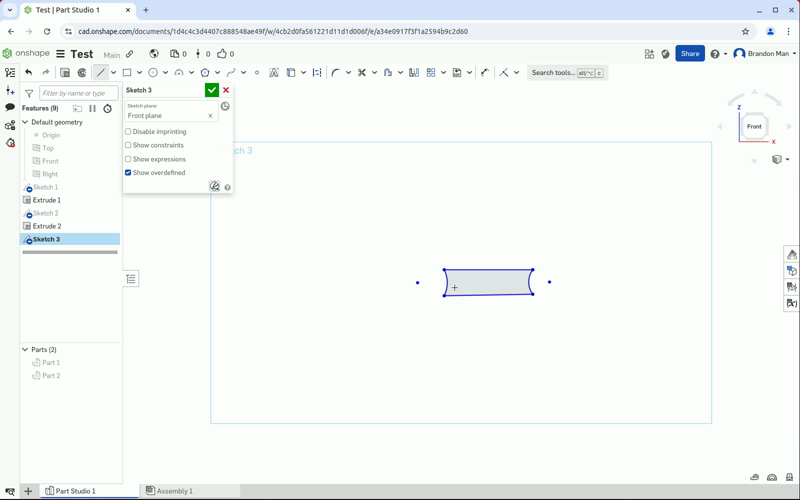
click(454, 287)
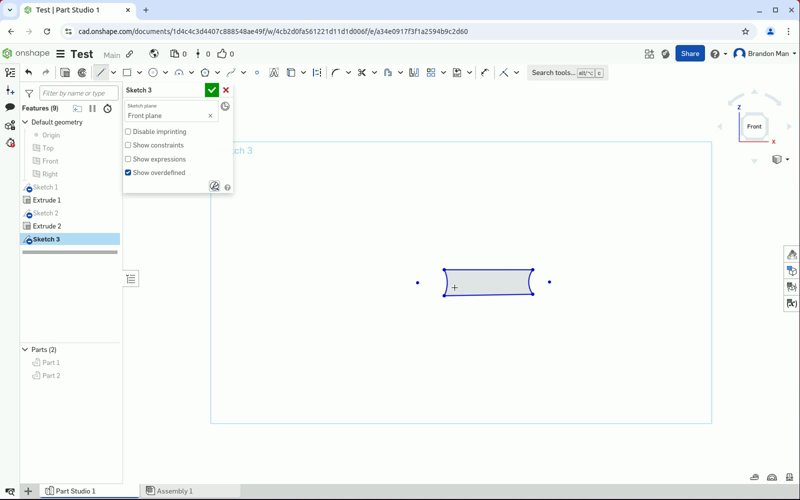
key_up(shift)
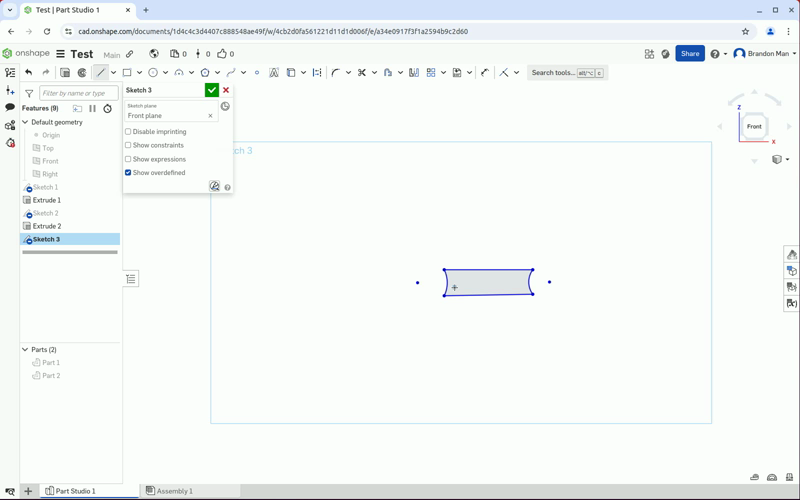
key_down(shift)
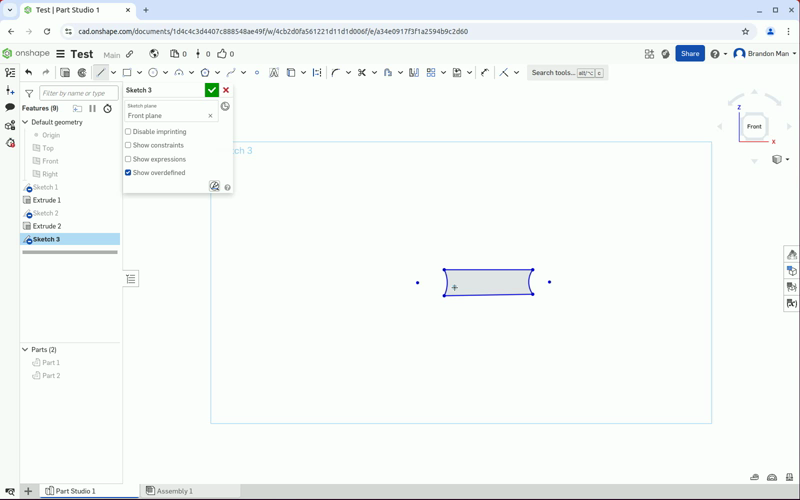
mouse_move(520, 287)
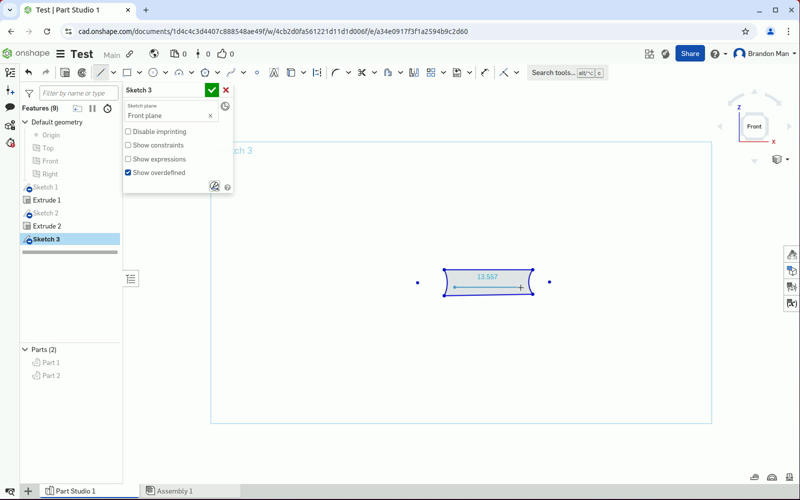
click(520, 287)
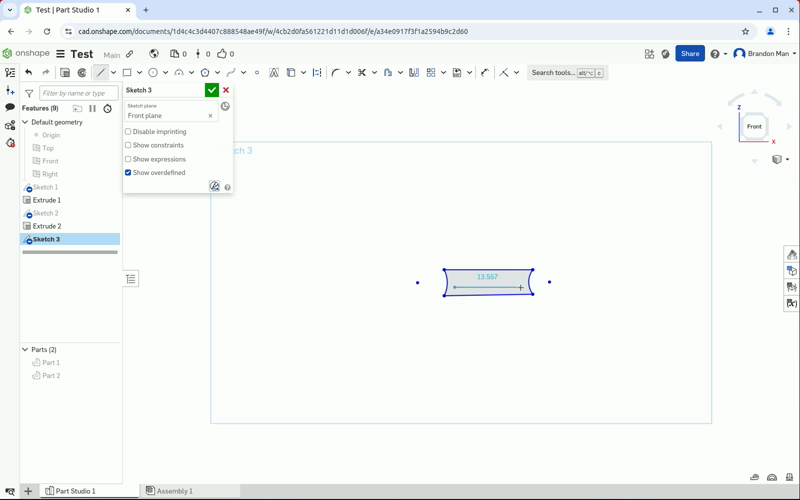
key_up(shift)
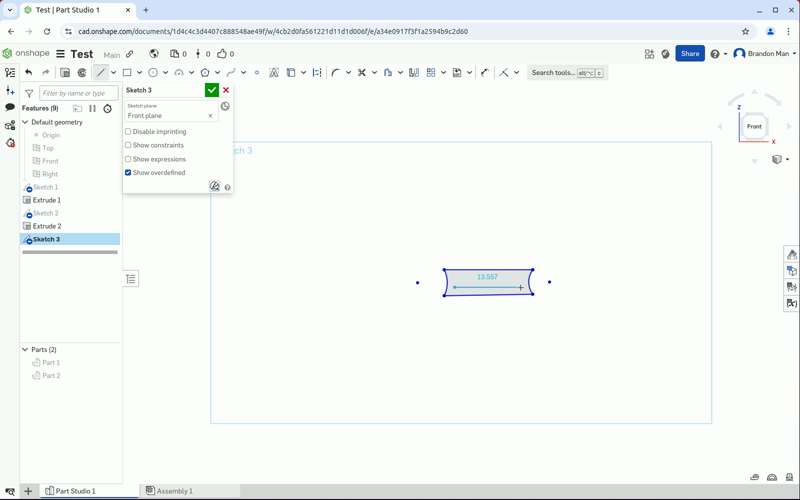
key(esc)
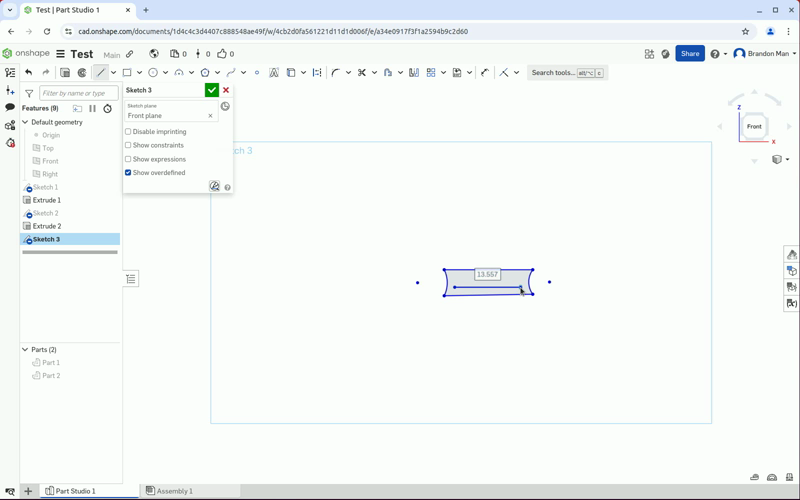
key(a)
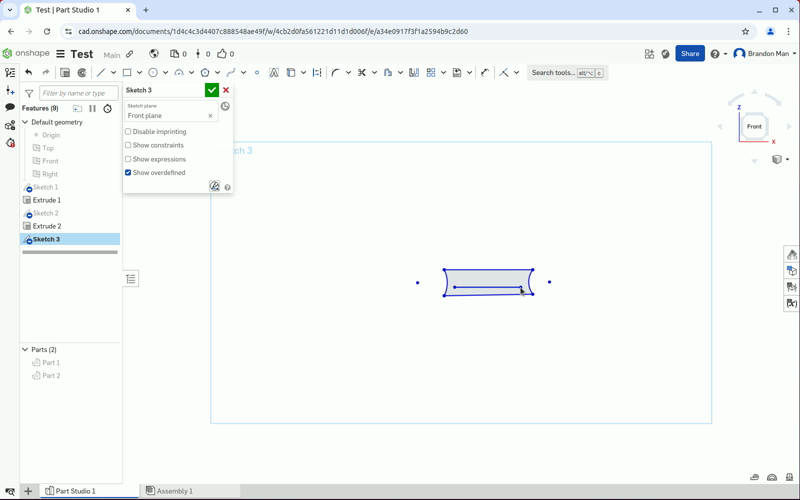
mouse_move(520, 287)
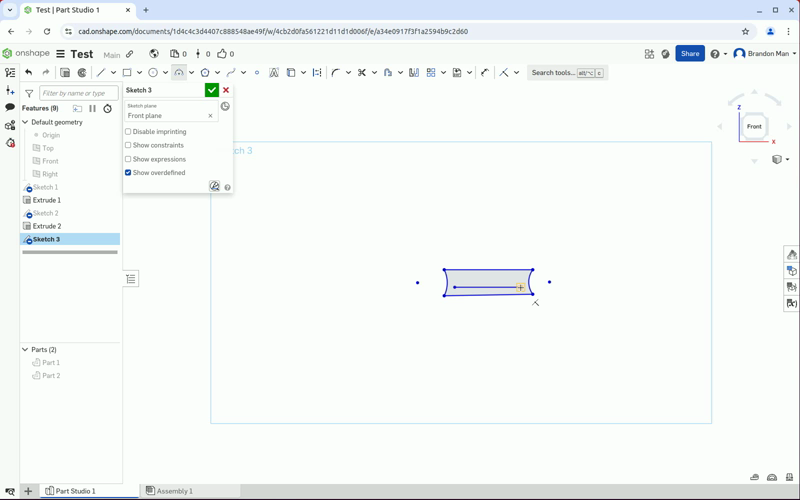
click(520, 287)
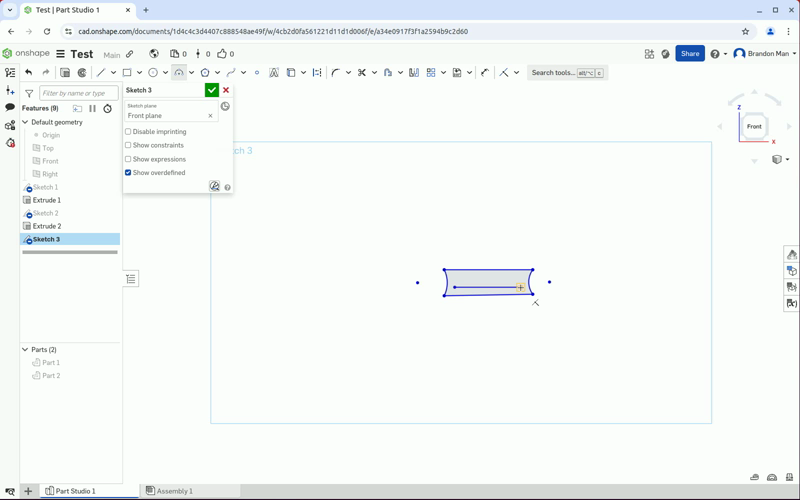
key_down(shift)
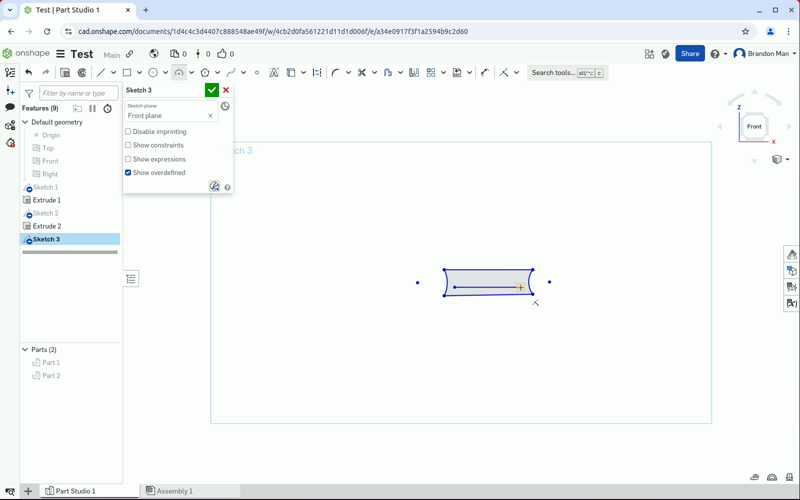
mouse_move(520, 276)
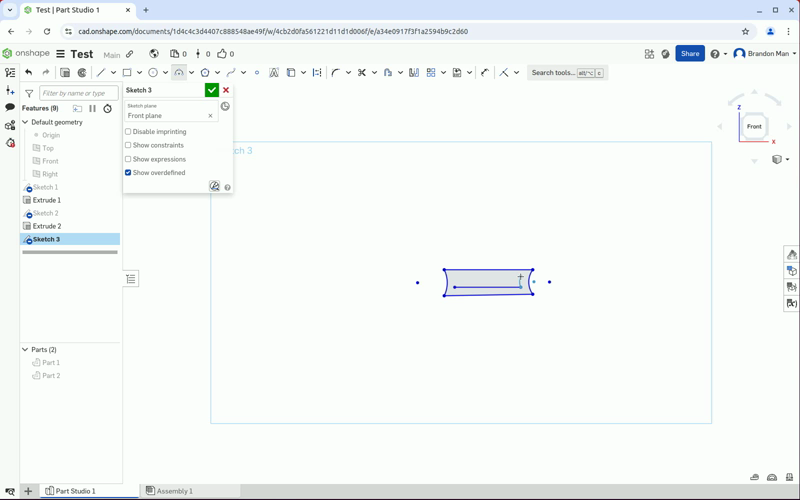
click(520, 276)
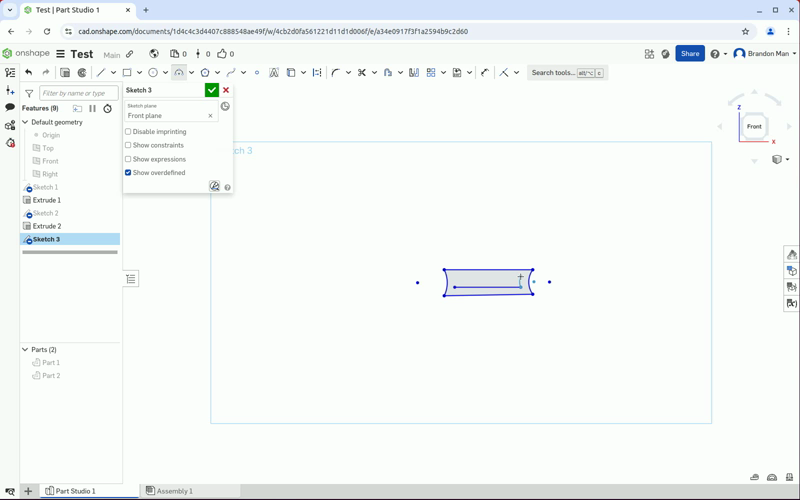
mouse_move(523, 282)
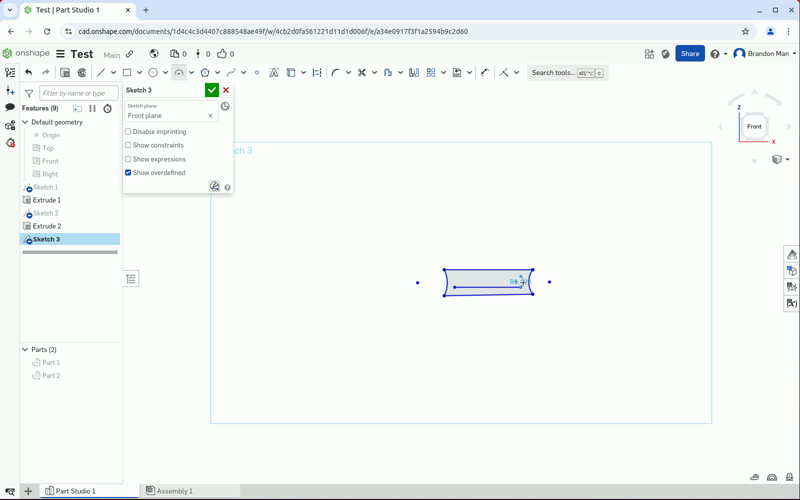
click(523, 282)
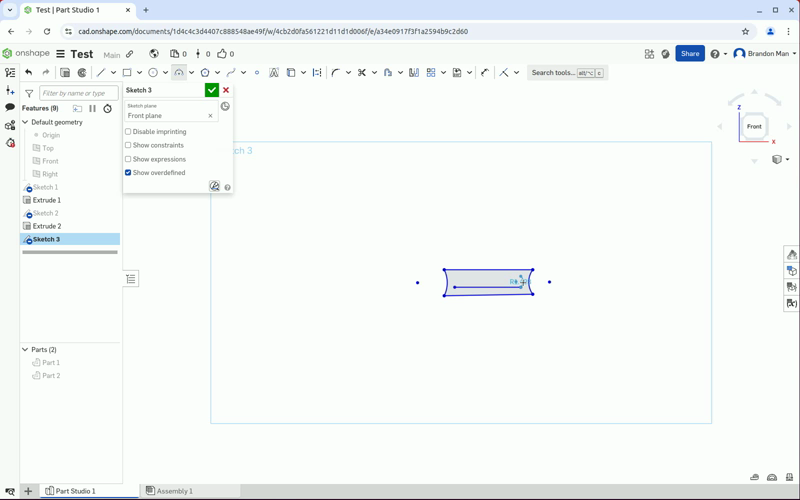
key_up(shift)
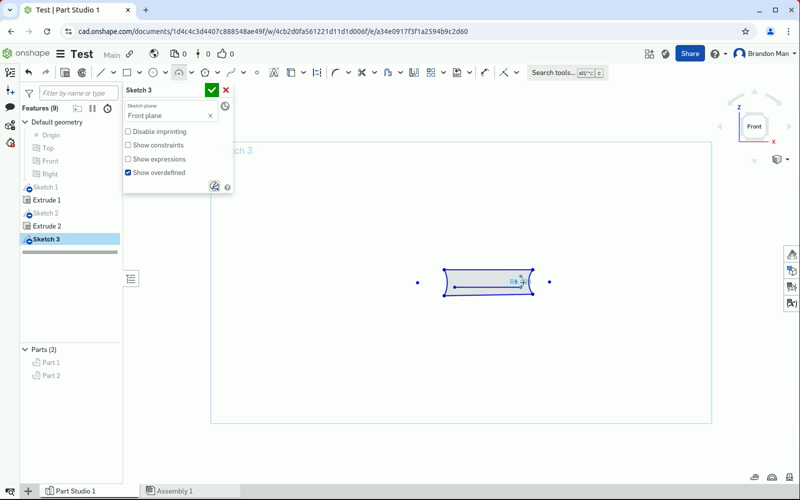
key(esc)
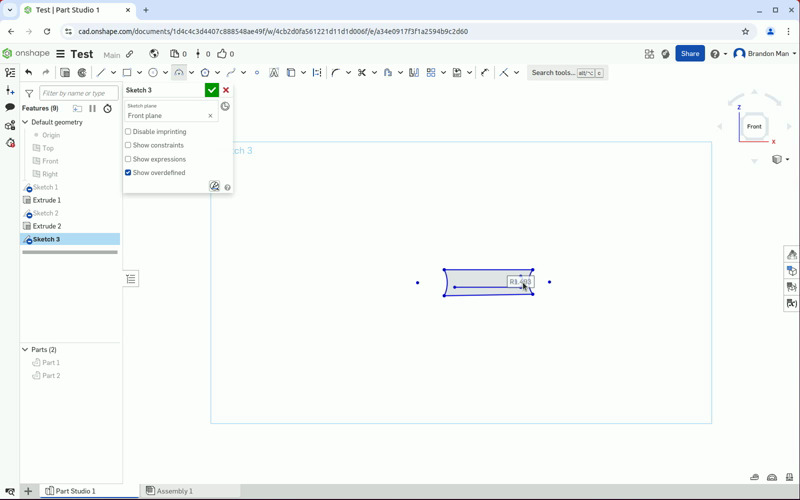
key(l)
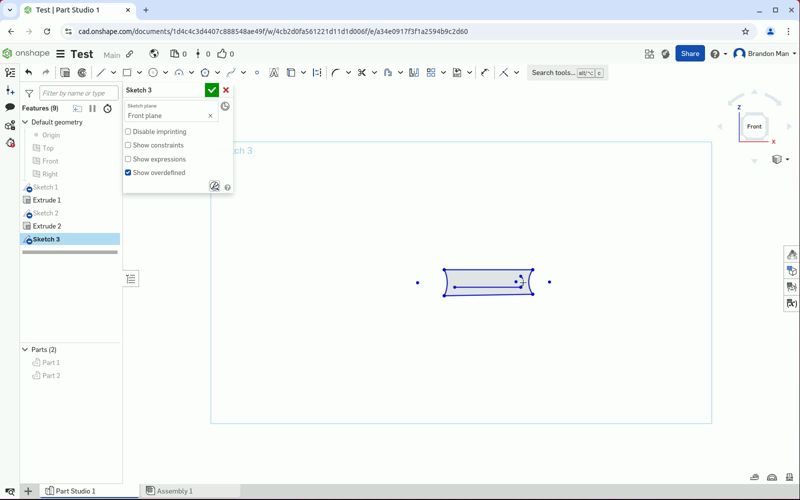
mouse_move(520, 276)
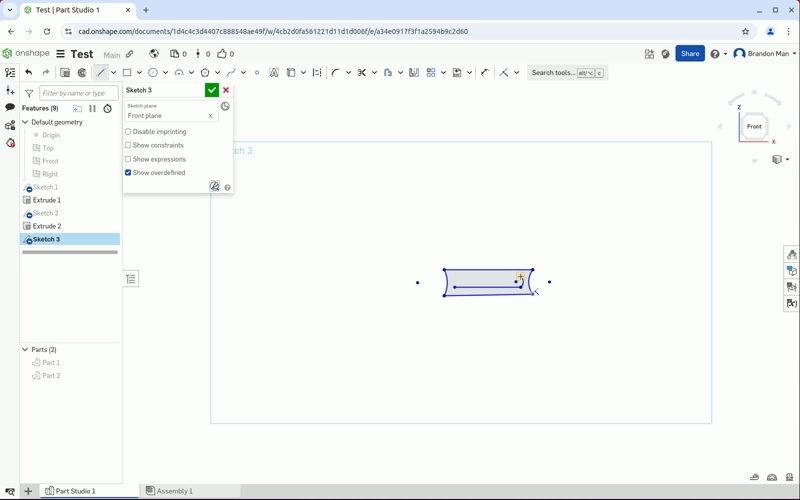
click(520, 276)
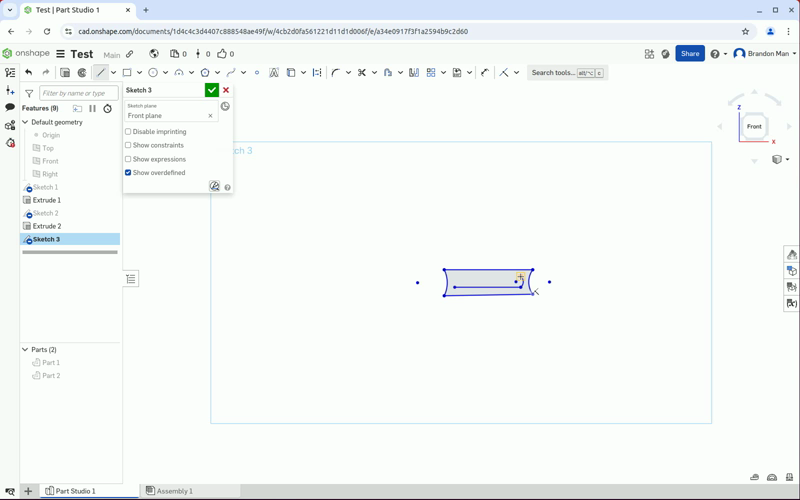
key_down(shift)
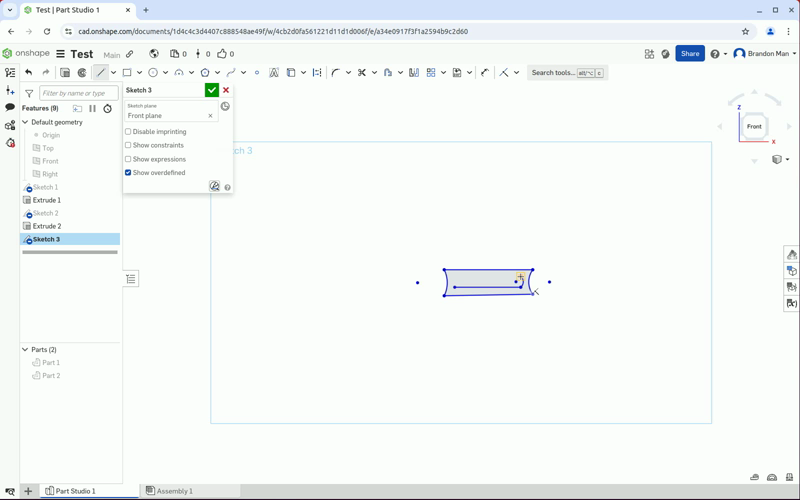
mouse_move(454, 276)
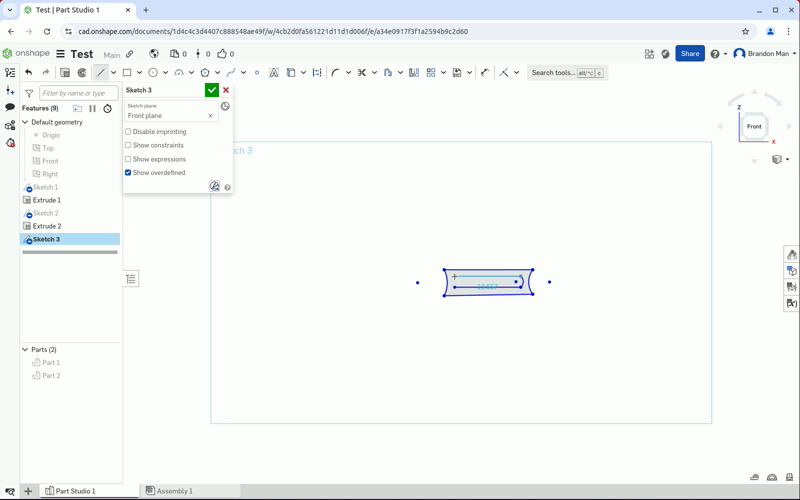
click(454, 276)
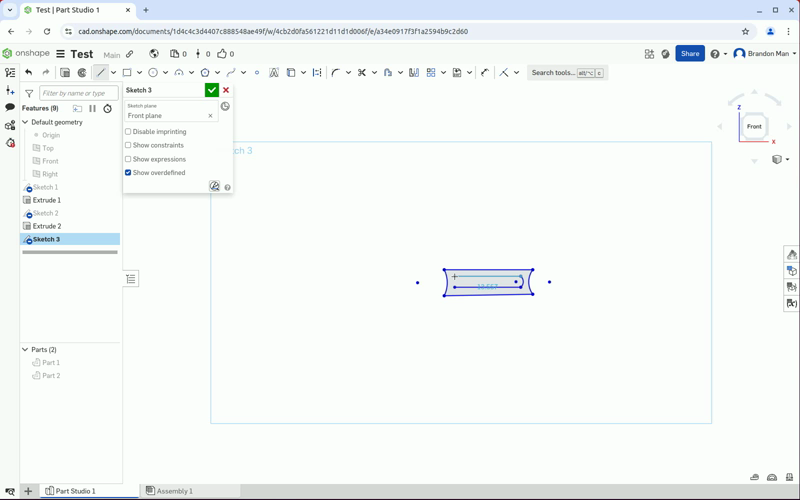
key_up(shift)
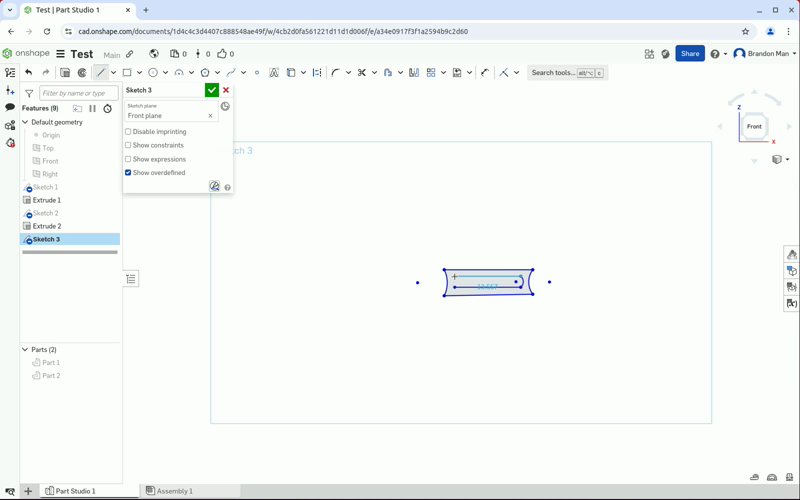
key(esc)
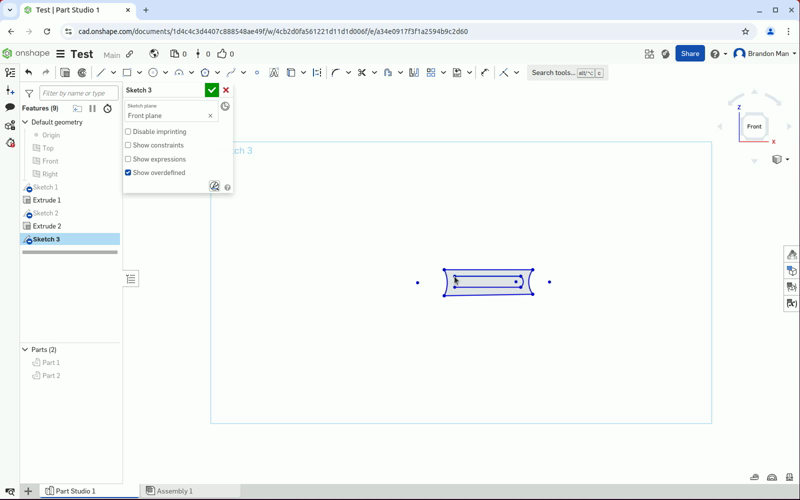
key(a)
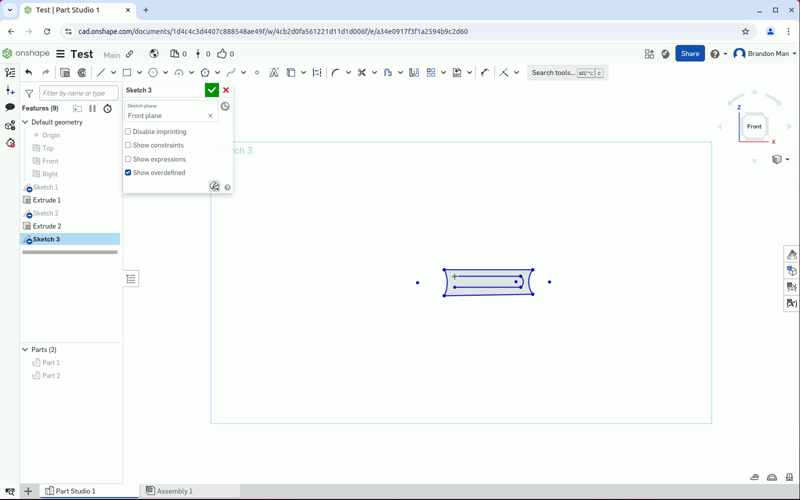
mouse_move(454, 276)
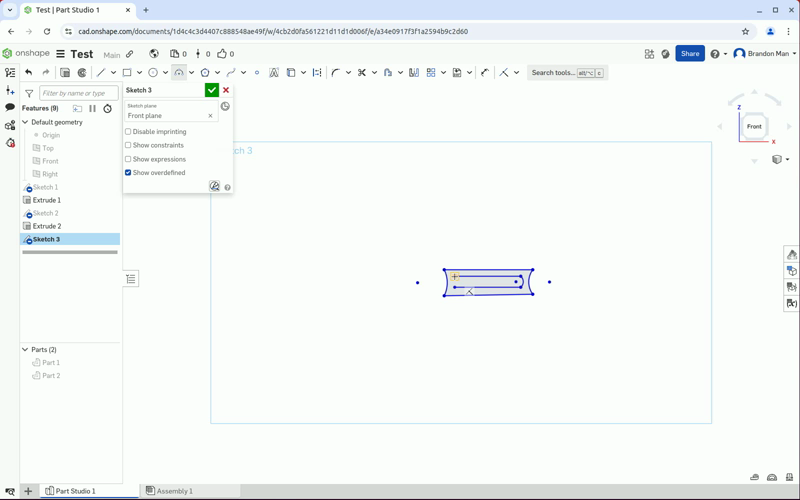
click(454, 276)
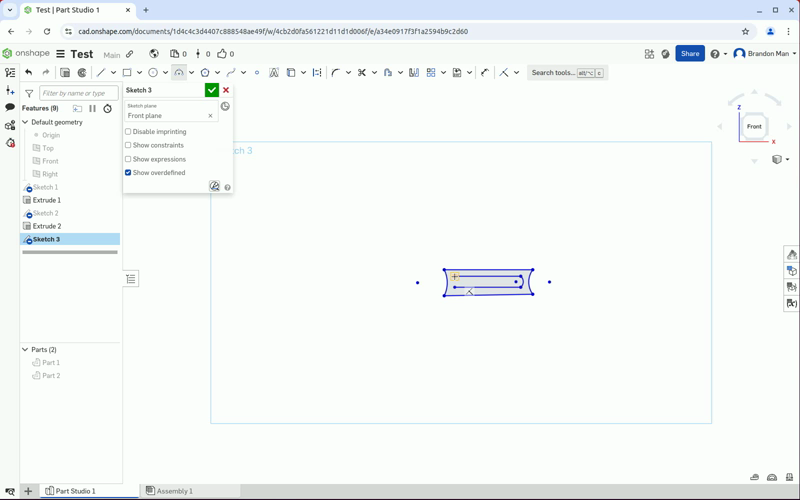
mouse_move(454, 287)
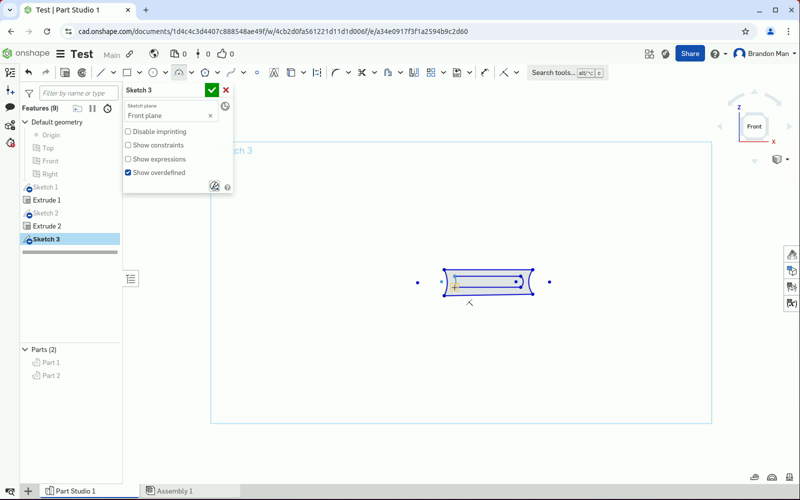
click(454, 287)
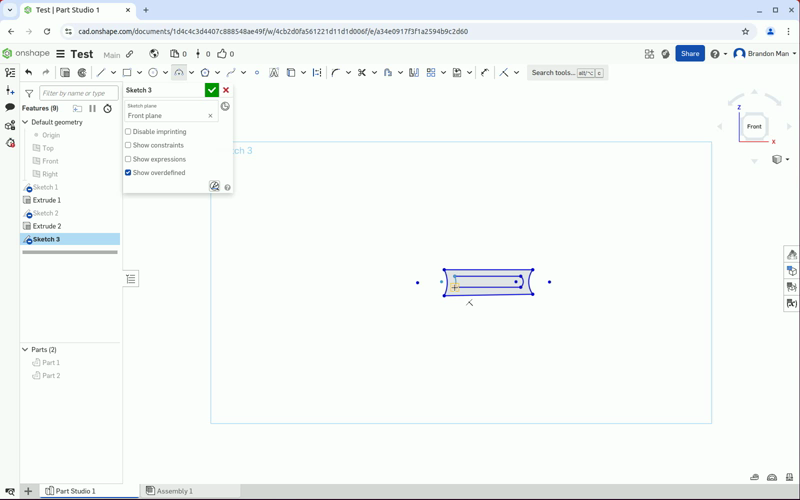
key_down(shift)
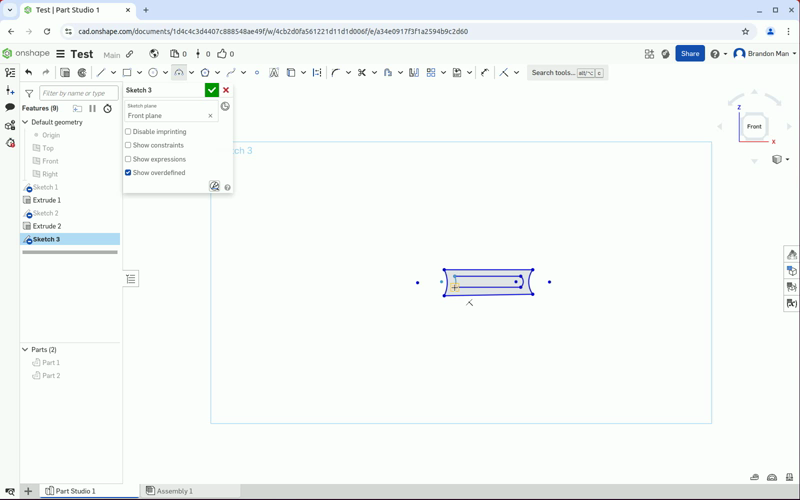
mouse_move(452, 282)
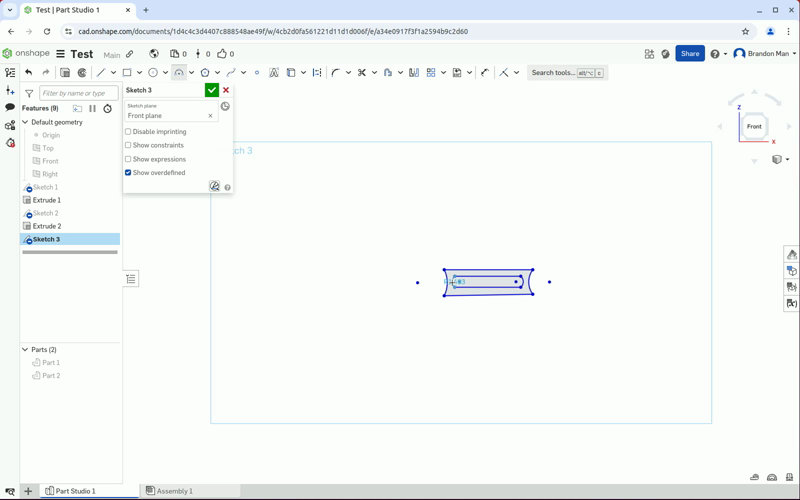
click(452, 282)
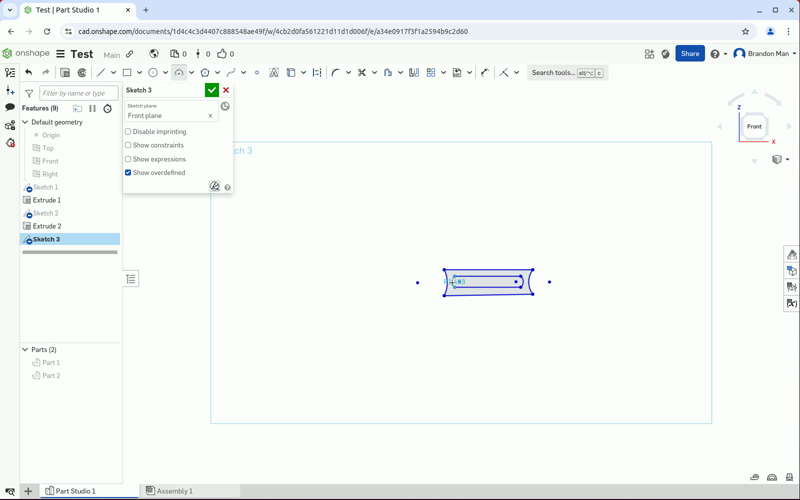
key_up(shift)
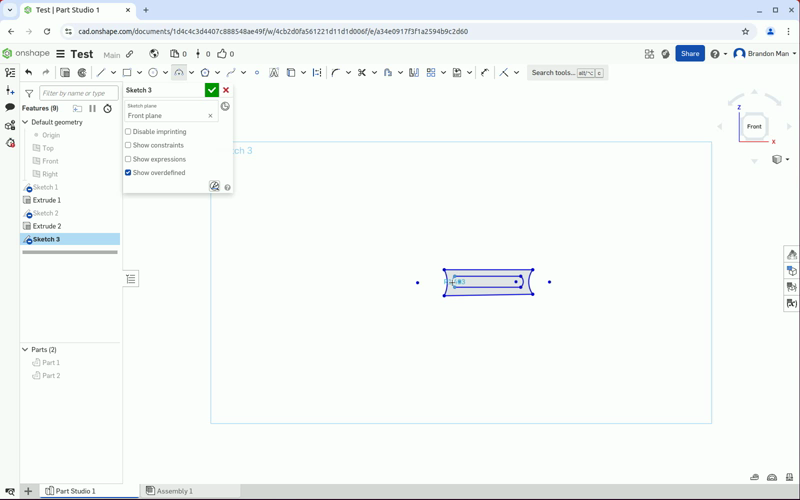
key(esc)
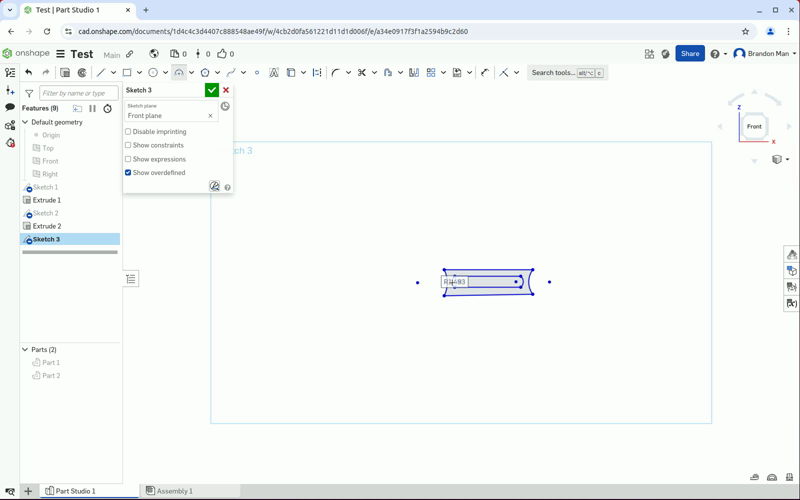
mouse_move(504, 275)
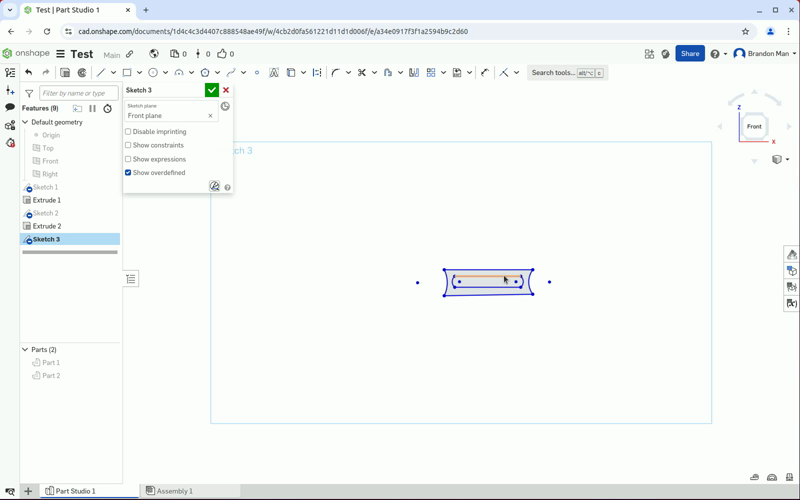
scroll(6)
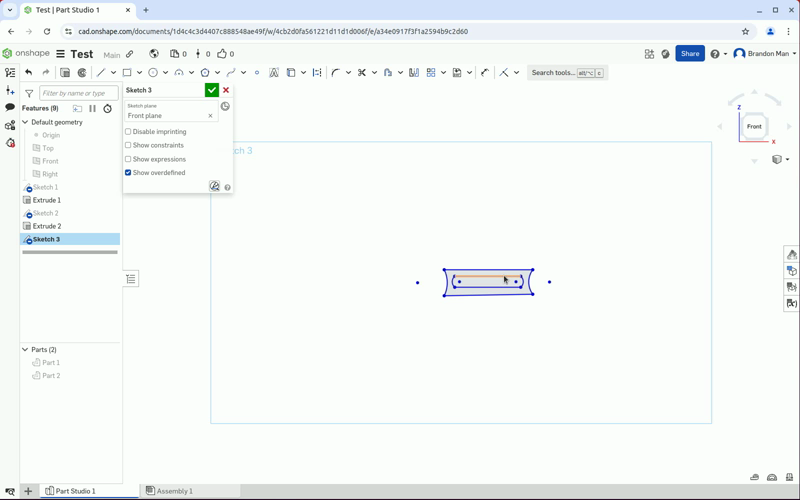
scroll(6)
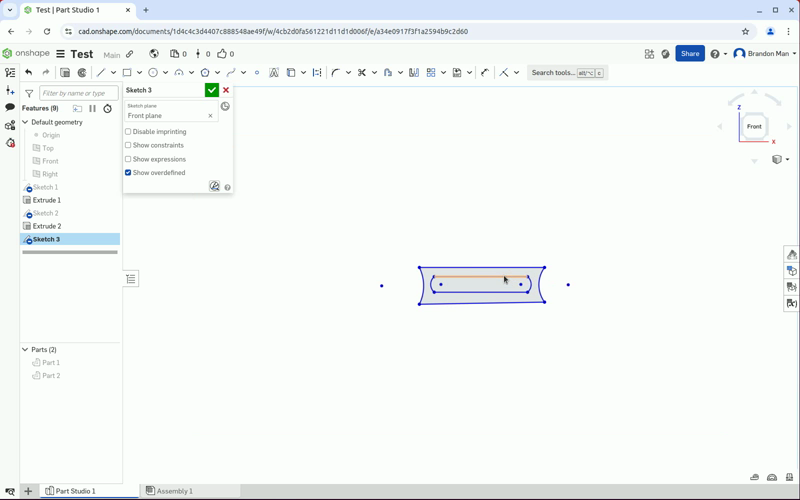
scroll(6)
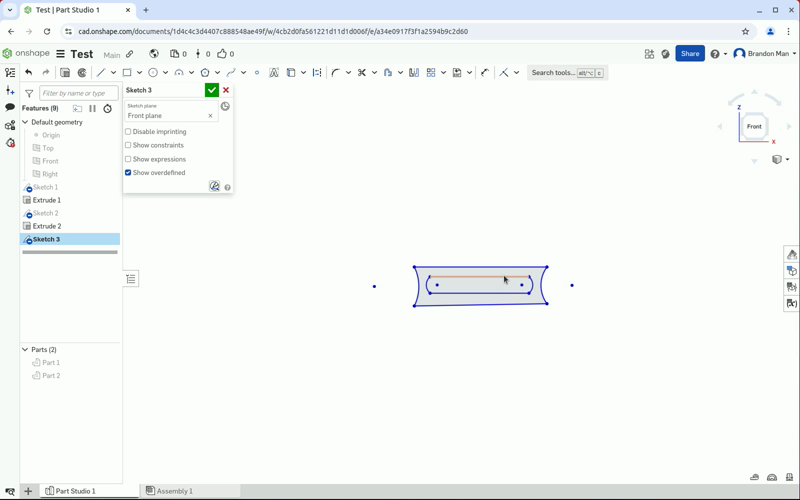
scroll(6)
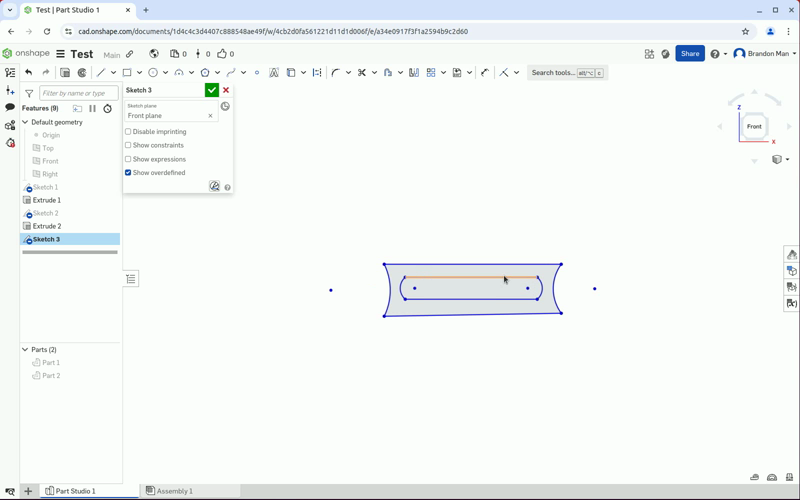
scroll(6)
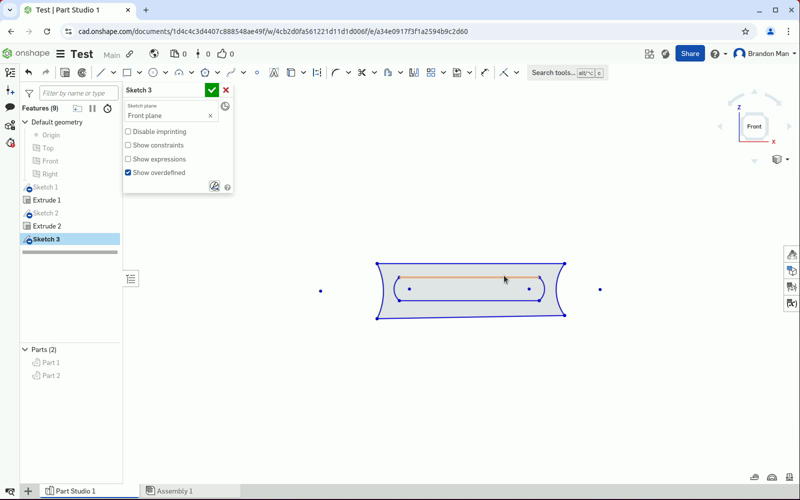
scroll(6)
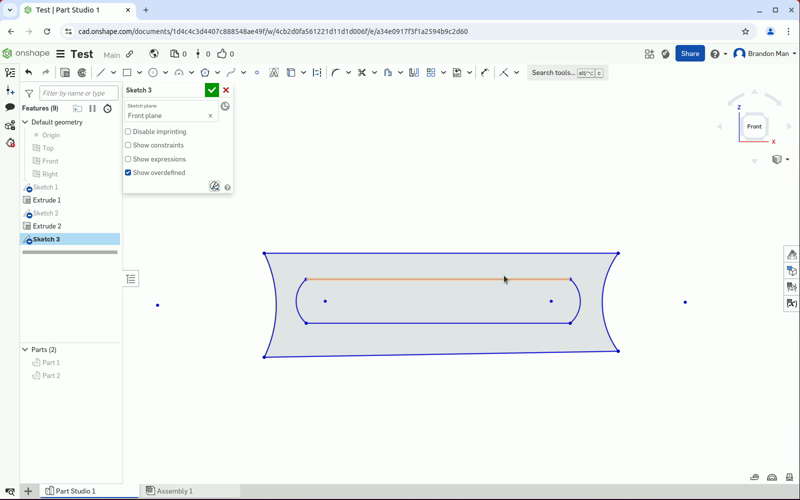
scroll(6)
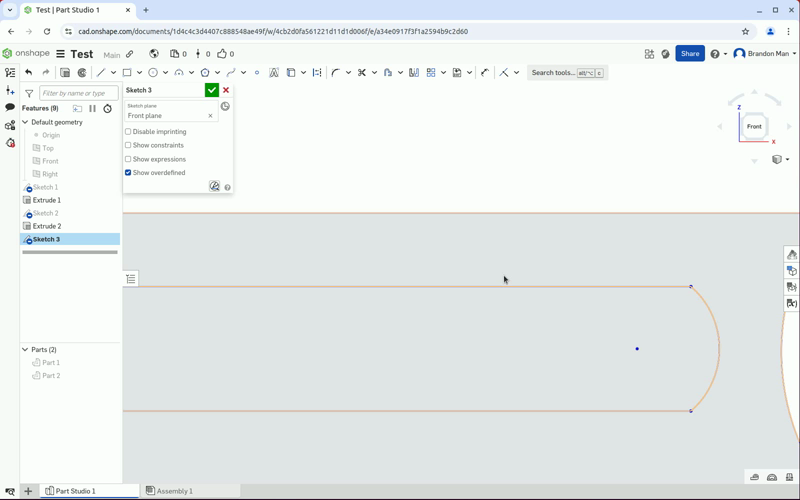
click(504, 275)
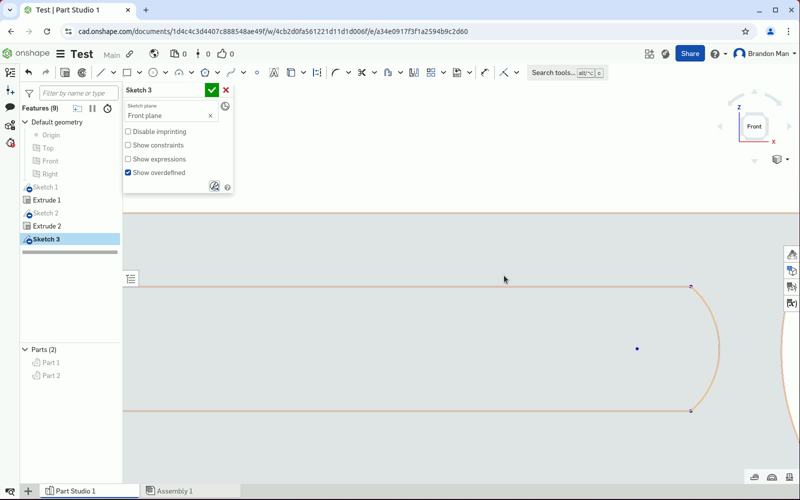
scroll(-6)
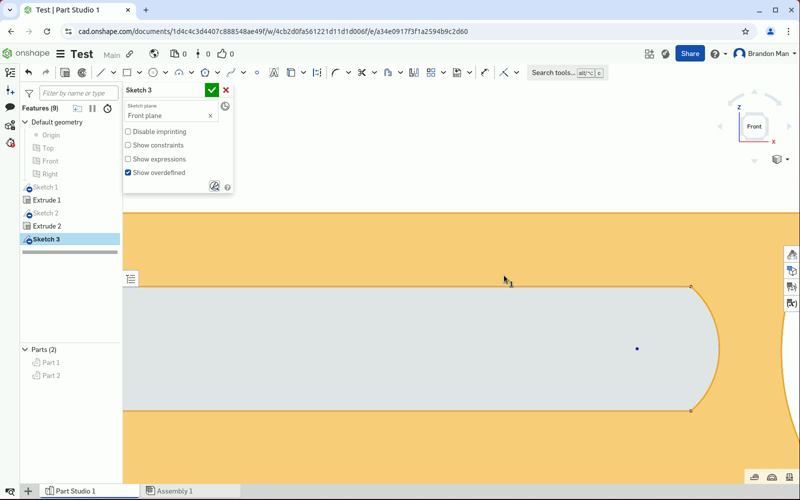
scroll(-6)
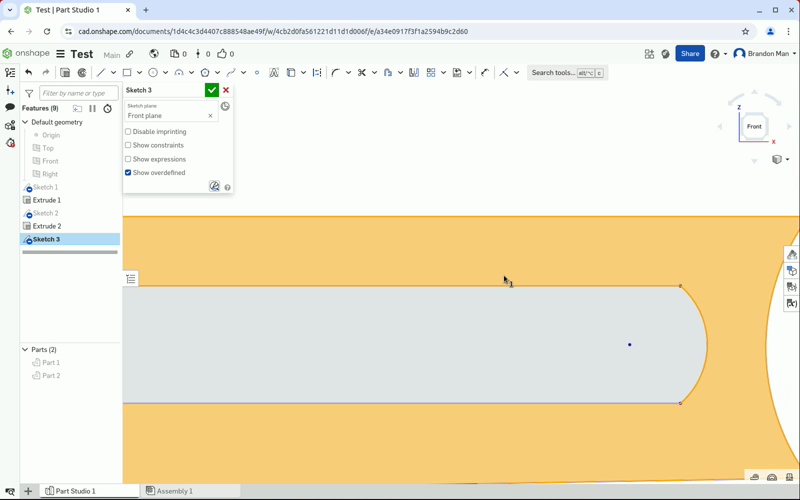
scroll(-6)
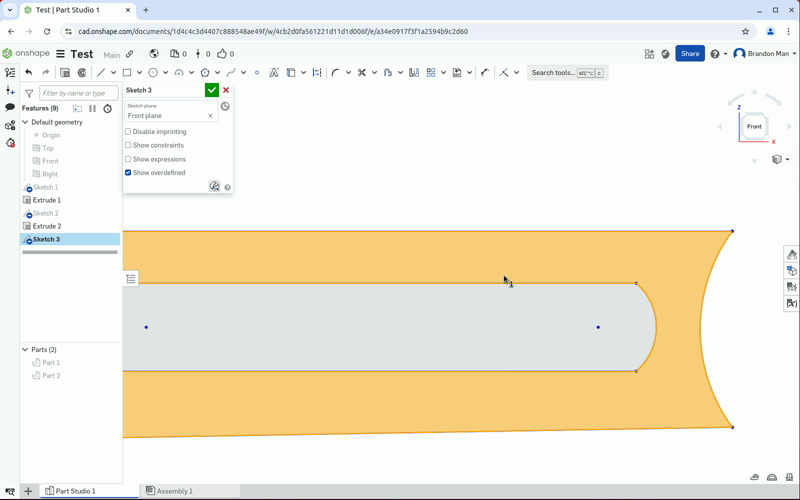
scroll(-6)
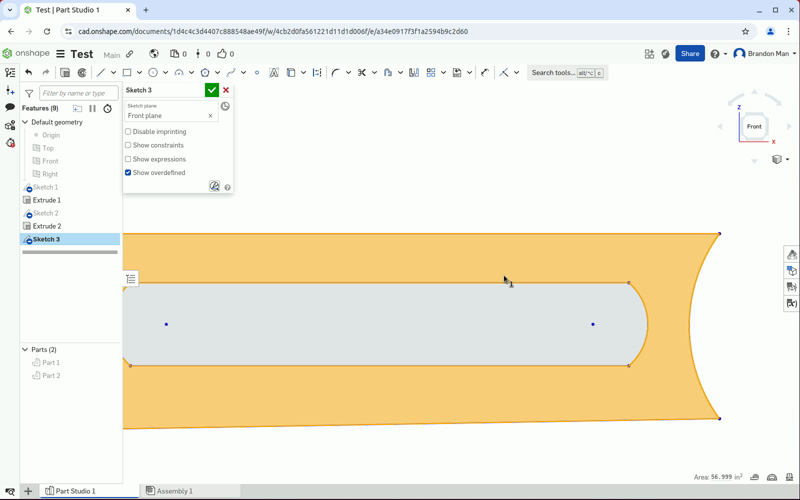
scroll(-6)
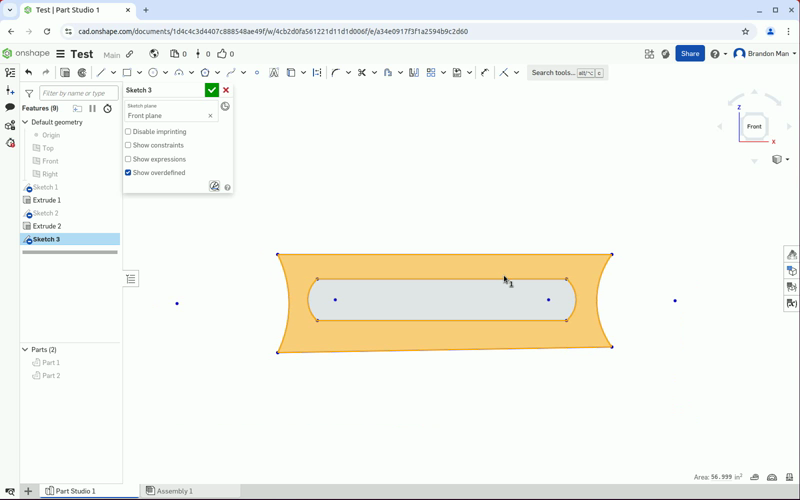
scroll(-6)
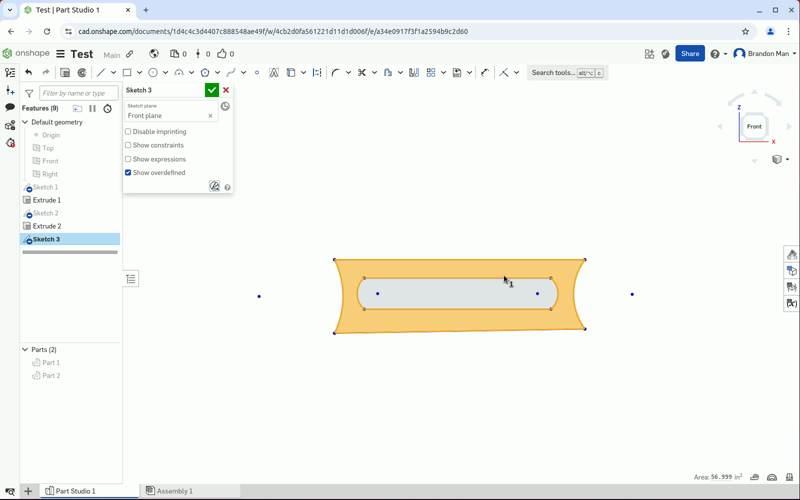
scroll(-6)
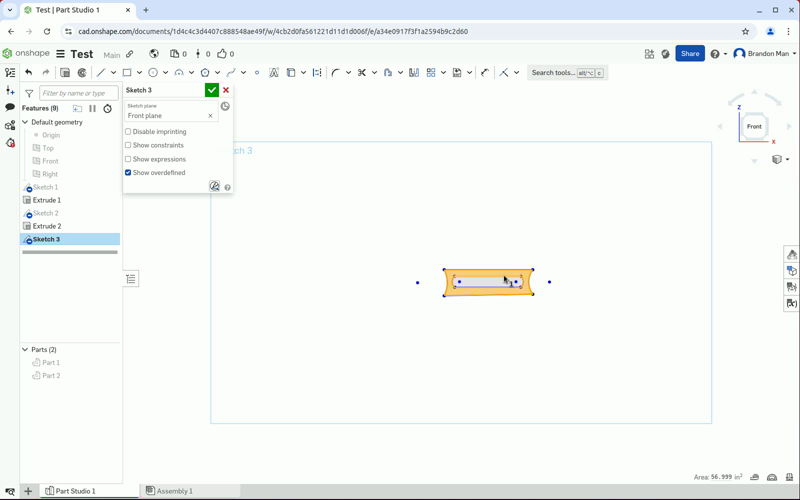
mouse_move(73, 352)
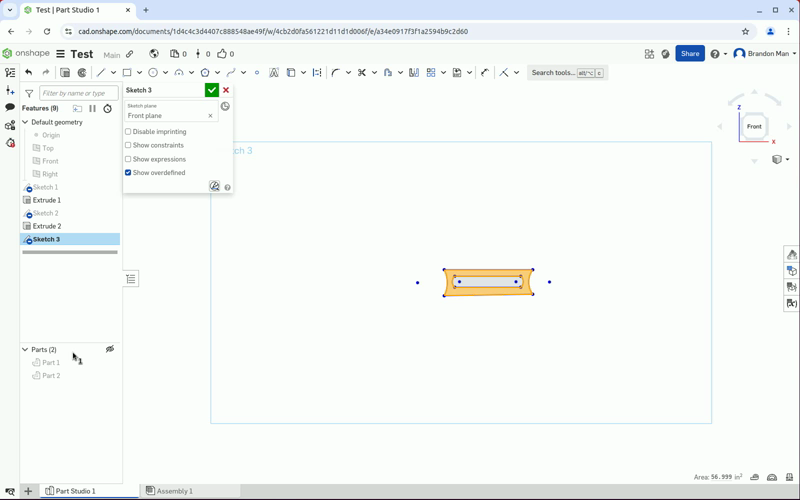
key(shift+y)
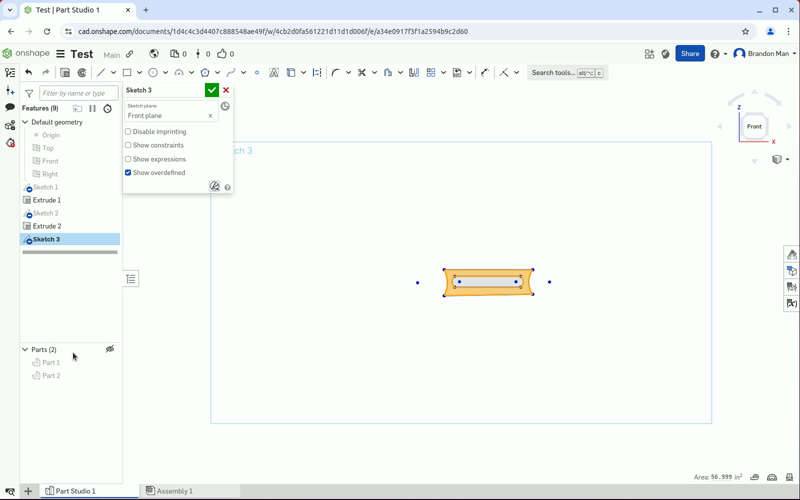
key(shift+e)
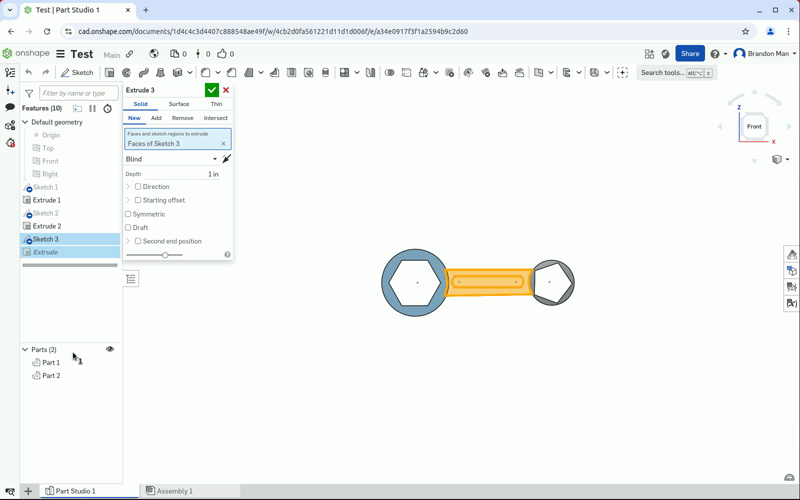
mouse_move(143, 106)
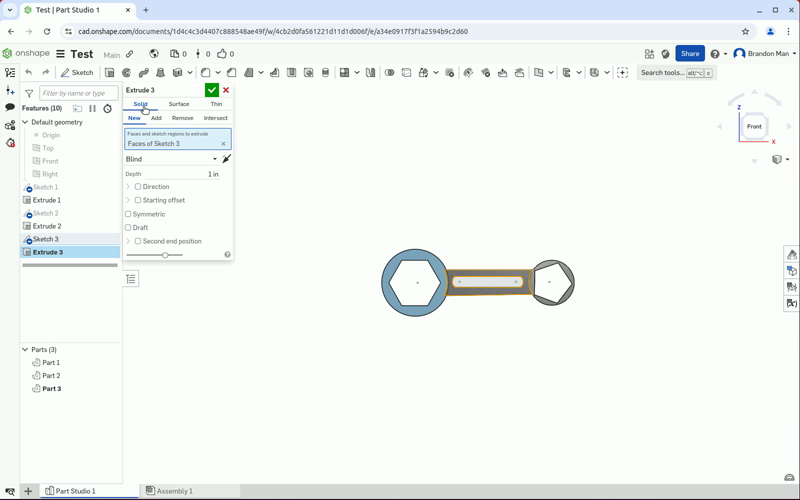
click(143, 106)
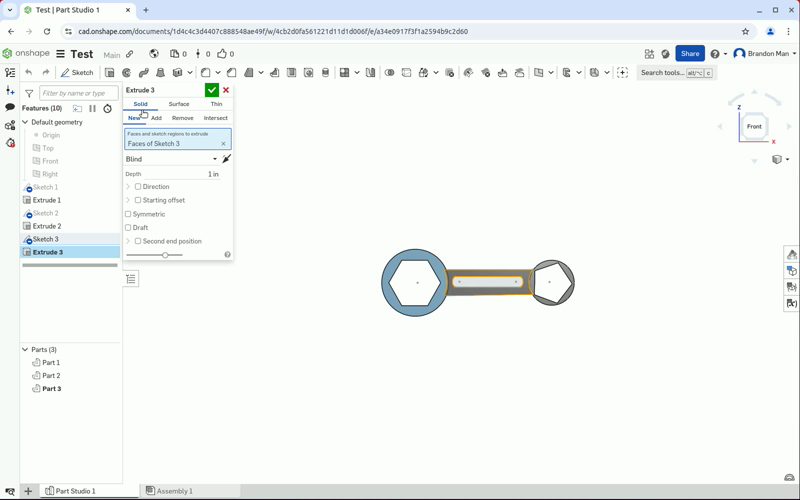
mouse_move(137, 120)
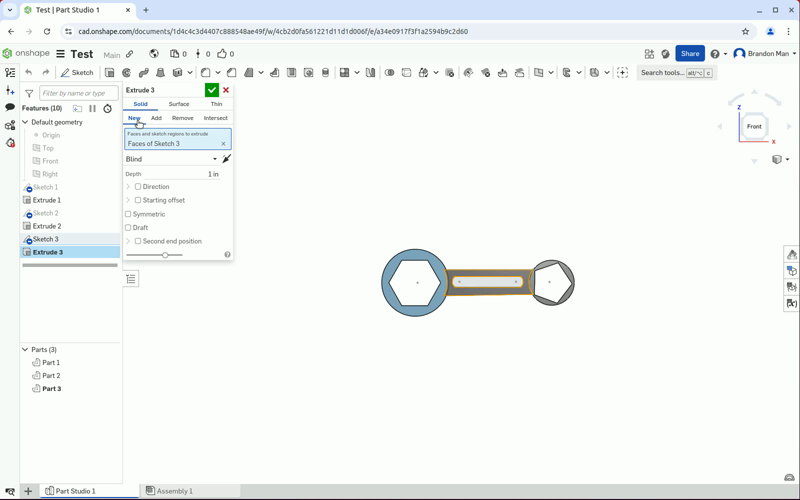
click(137, 120)
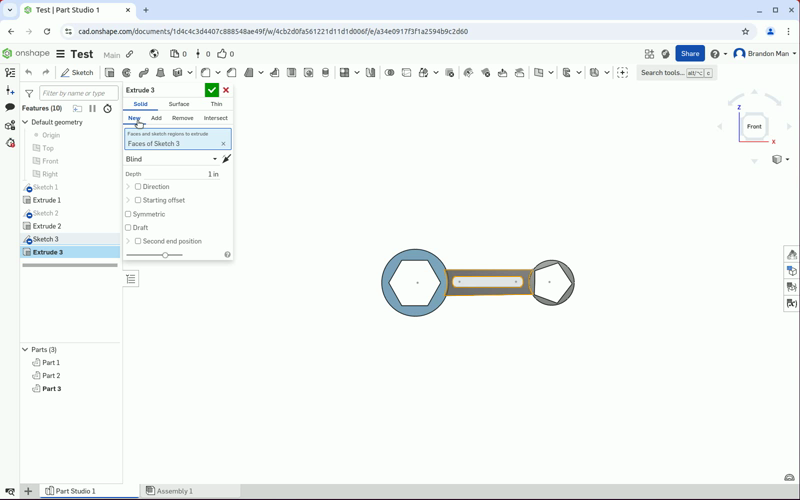
key(tab, 4)
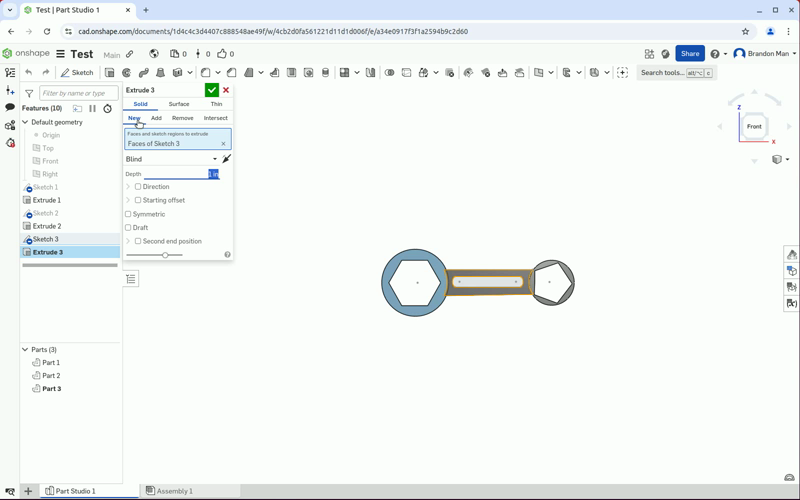
text(6.74)
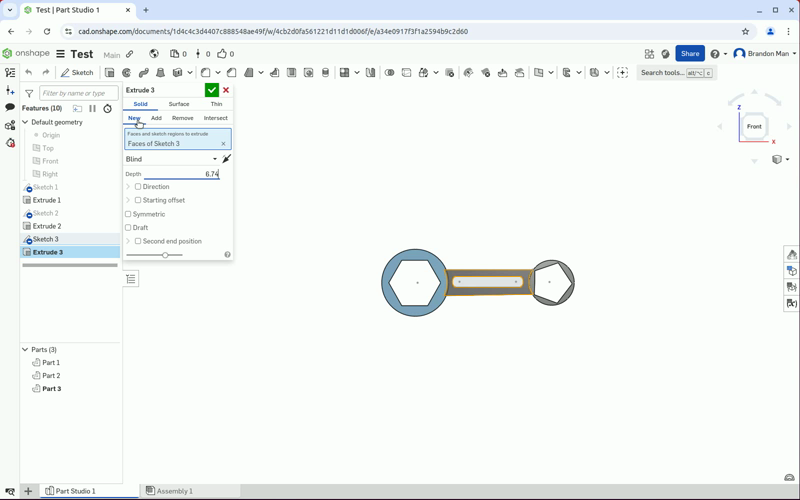
key(enter)
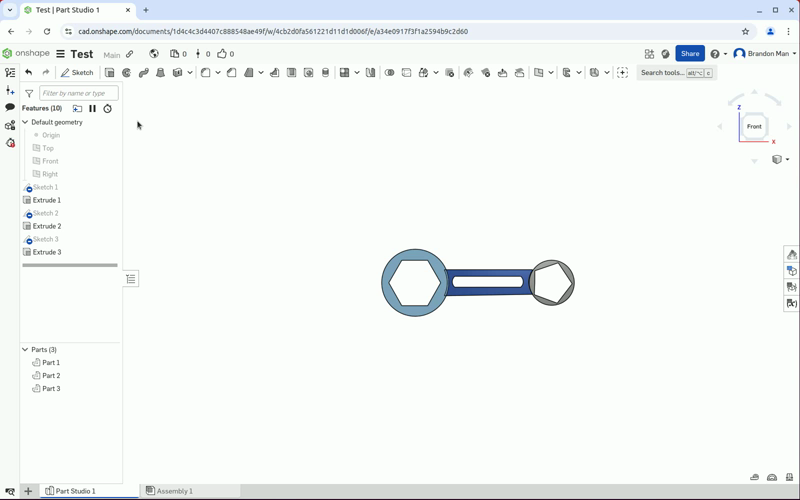
key(shift+h)
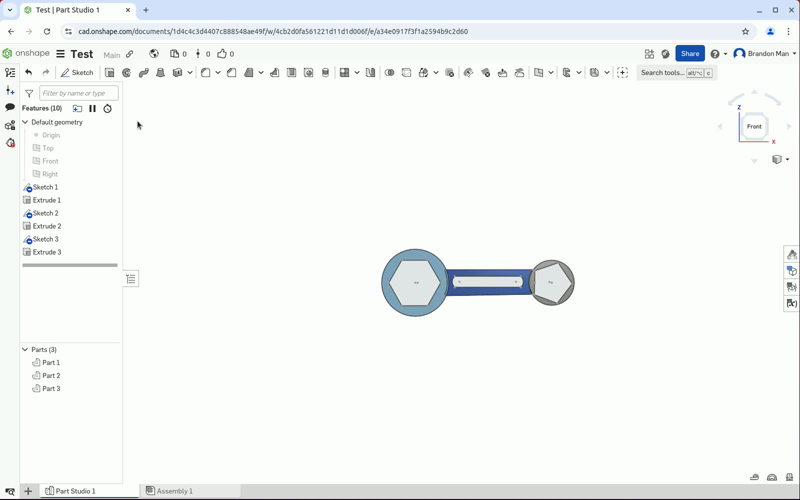
key(shift+h)
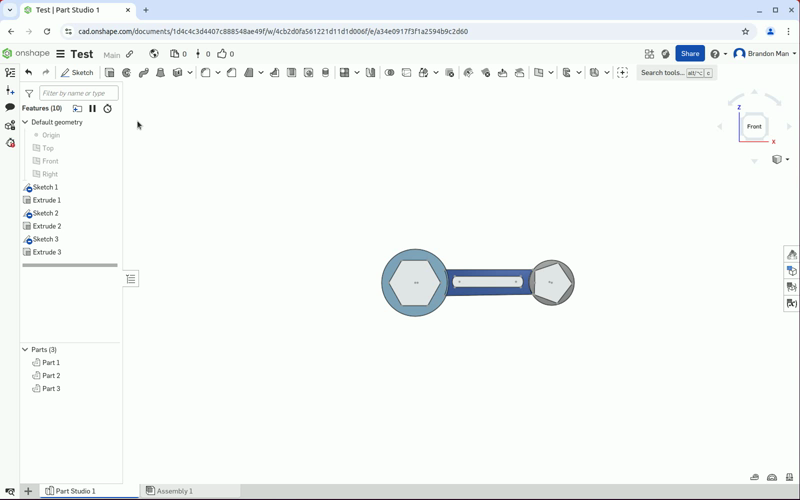
key(shift+7)
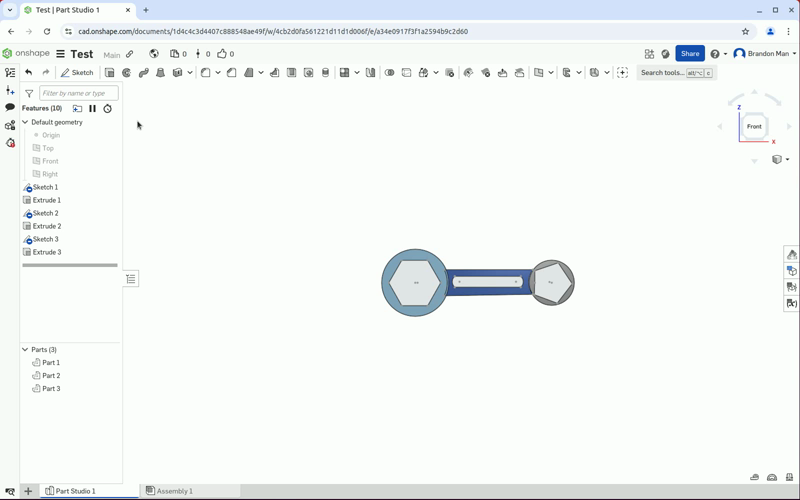
key(left, 2)
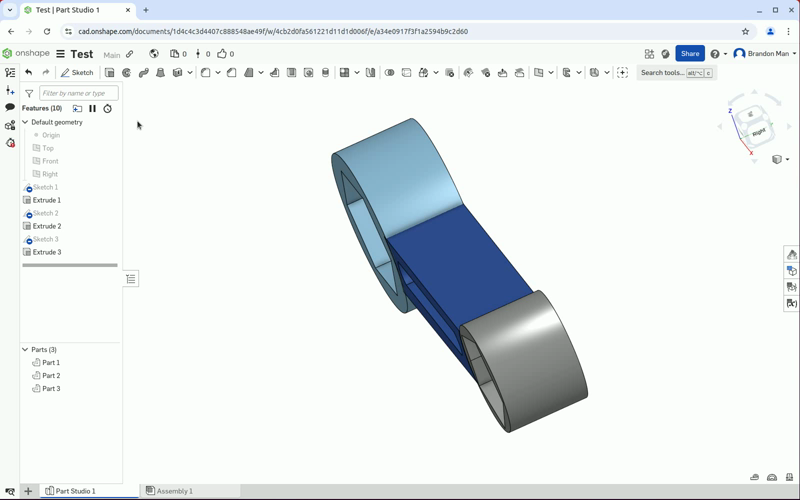
key(down, 2)
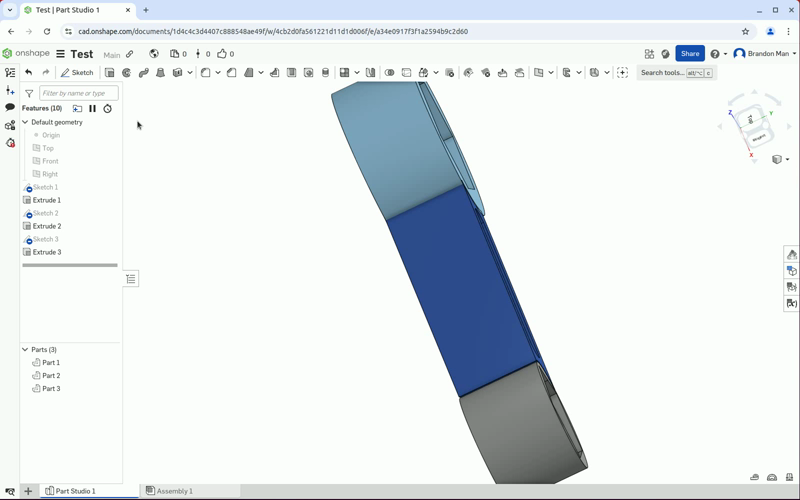
key(up, 2)
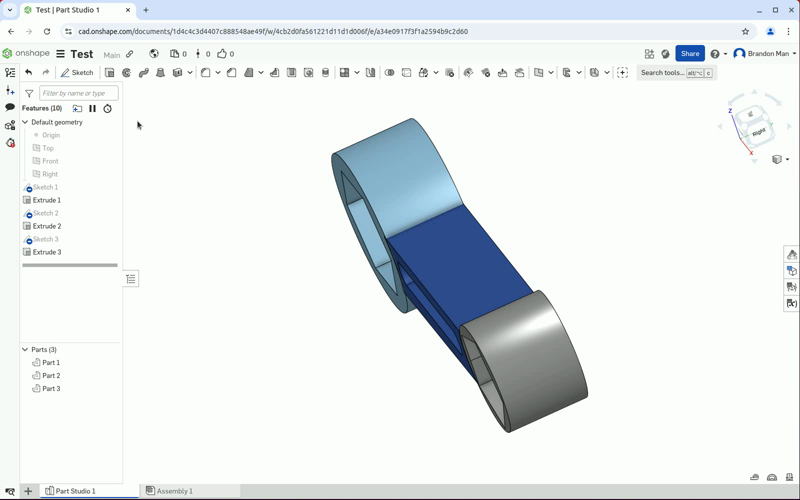
key(right, 2)
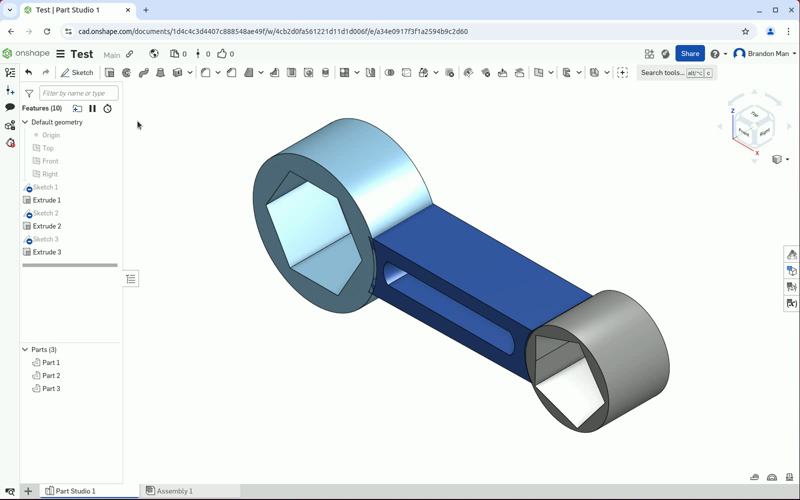
mouse_move(73, 189)
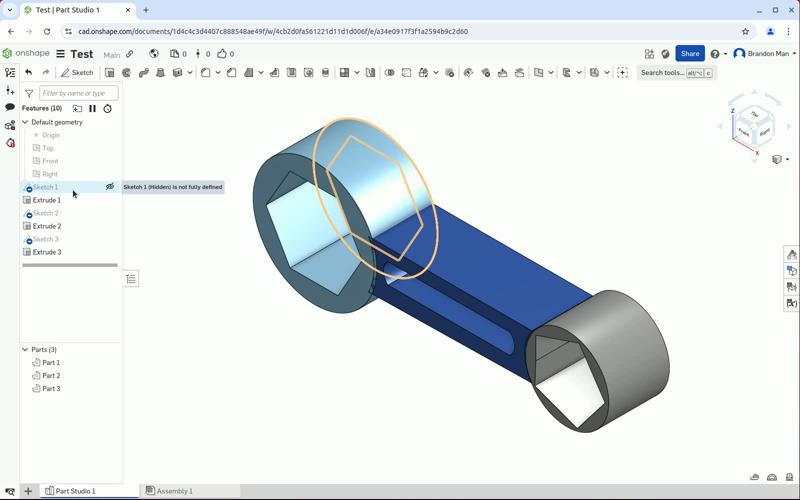
click(73, 189)